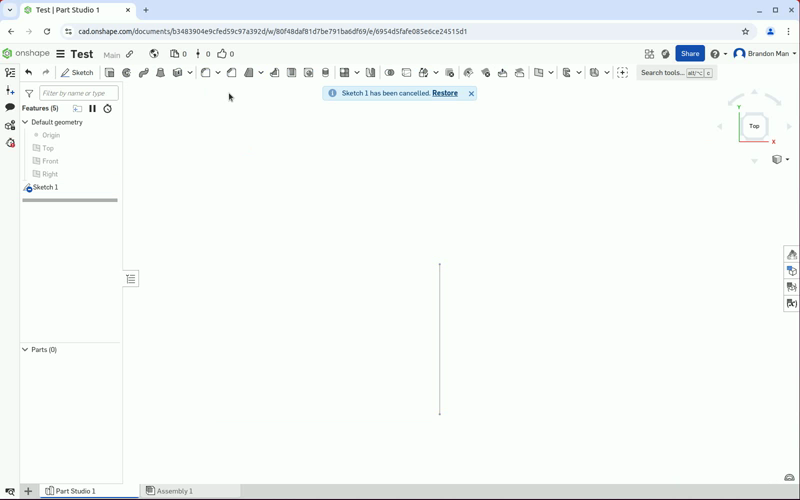
key(shift+h)
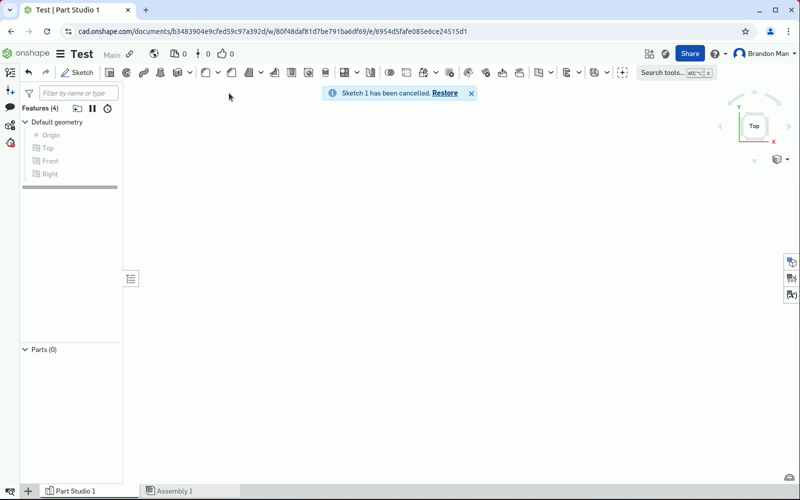
mouse_move(73, 352)
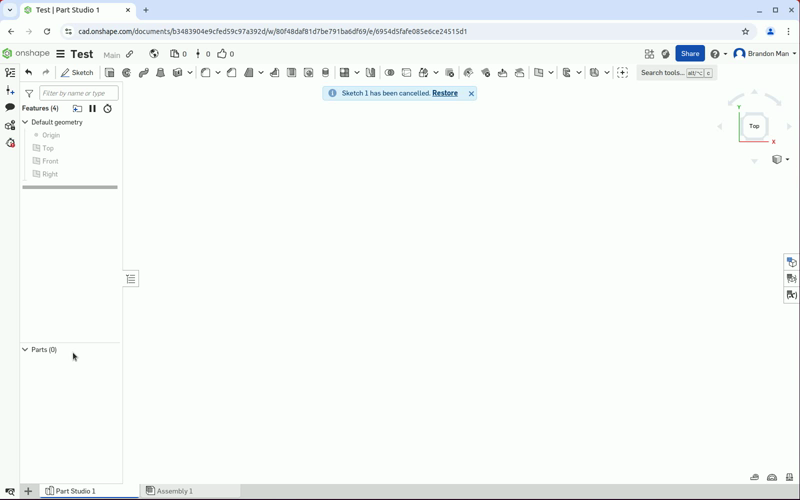
key(y)
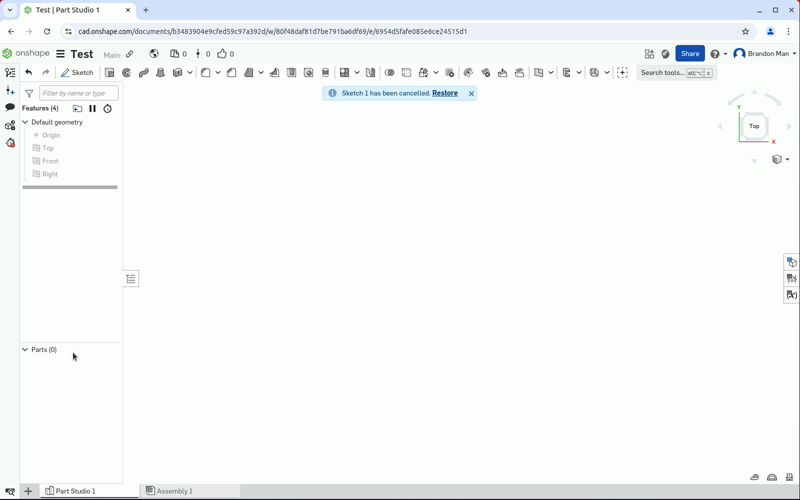
key(shift+p)
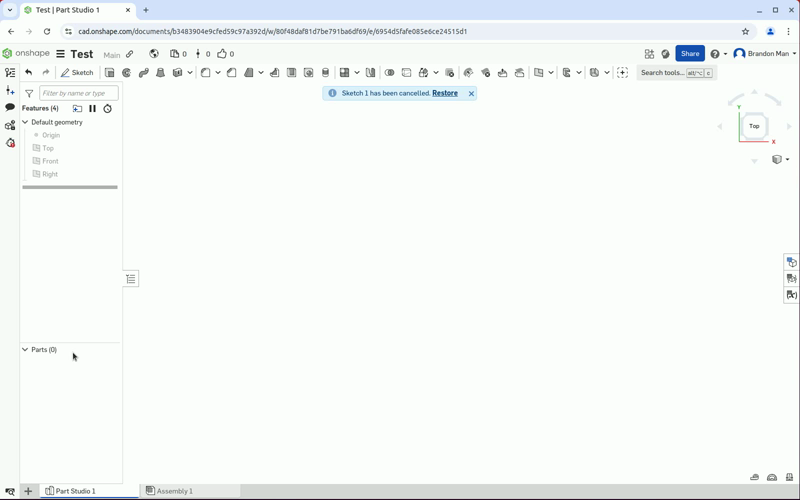
key(space)
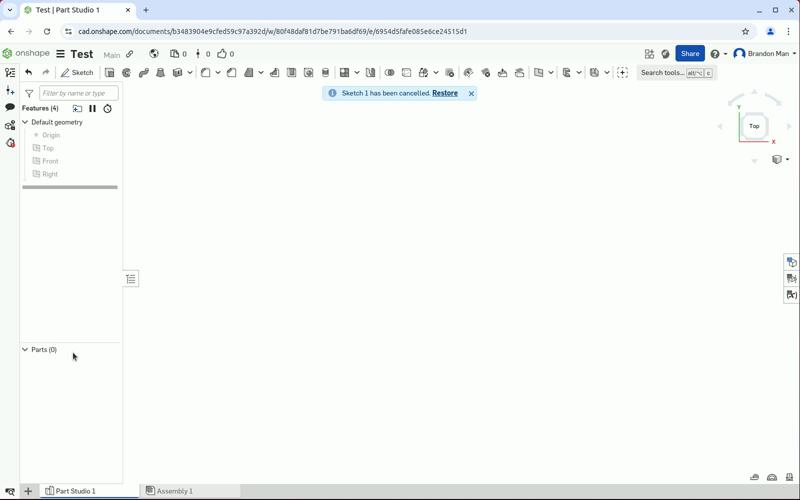
key_down(shift)
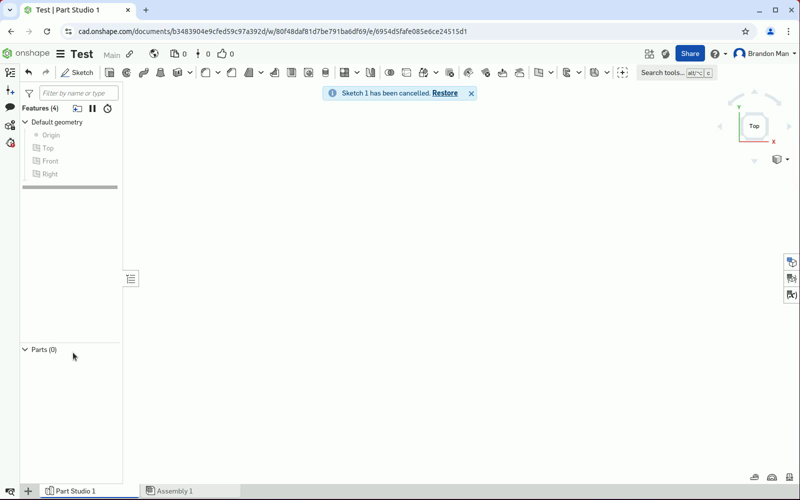
key(up)
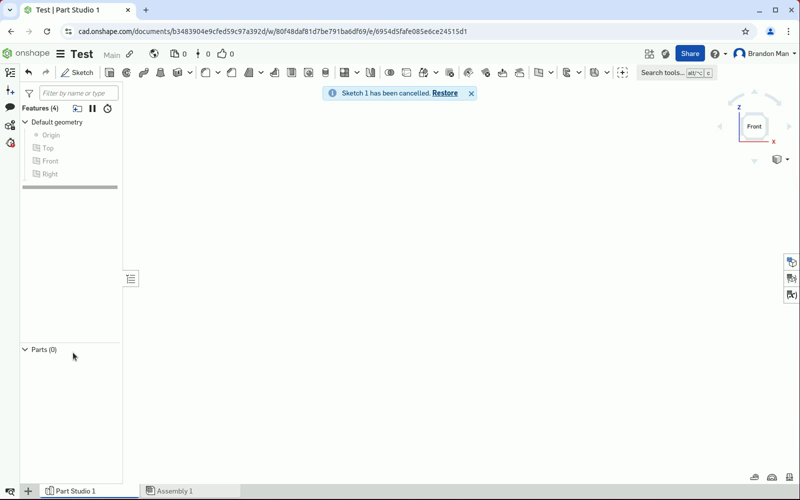
key_up(shift)
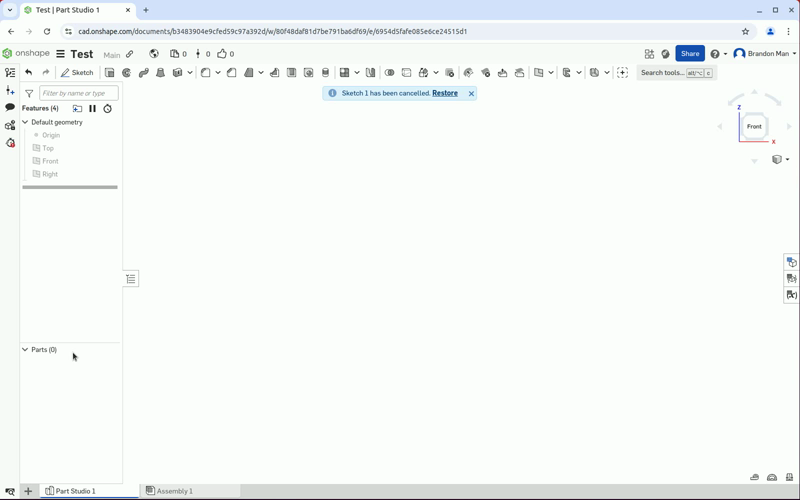
key(space)
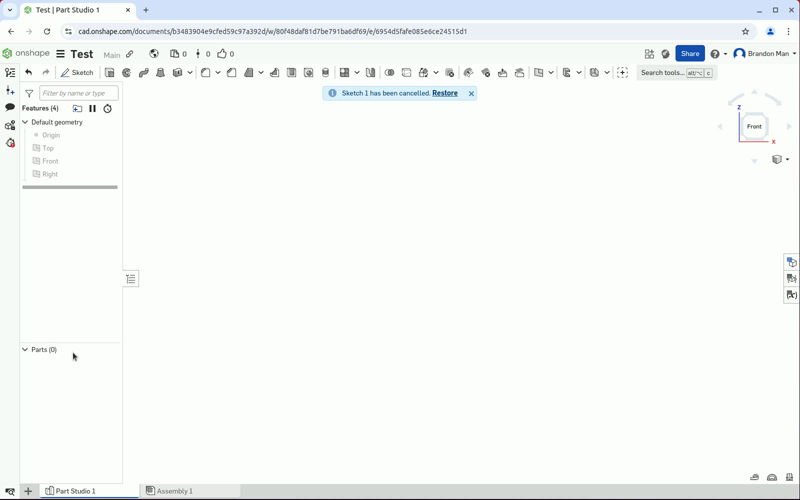
key_down(shift)
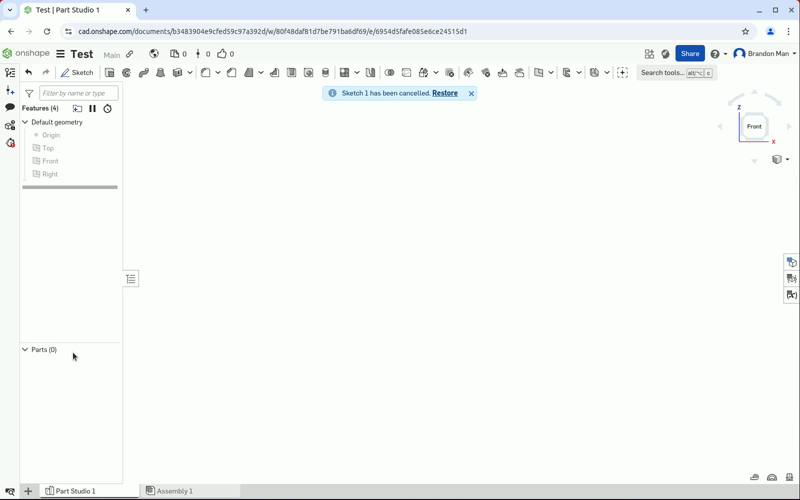
key(left)
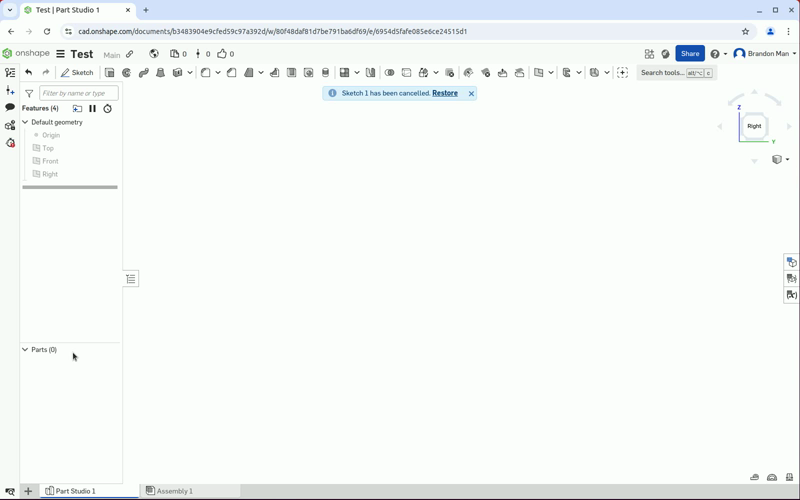
key_up(shift)
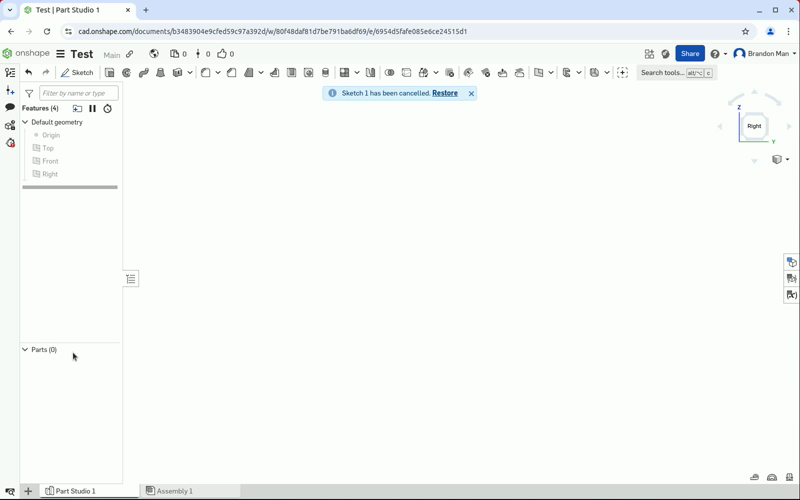
mouse_move(73, 352)
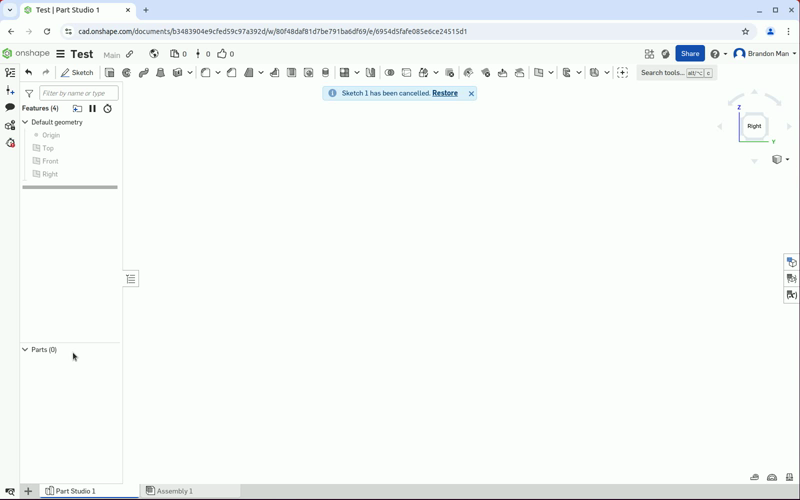
key(shift+y)
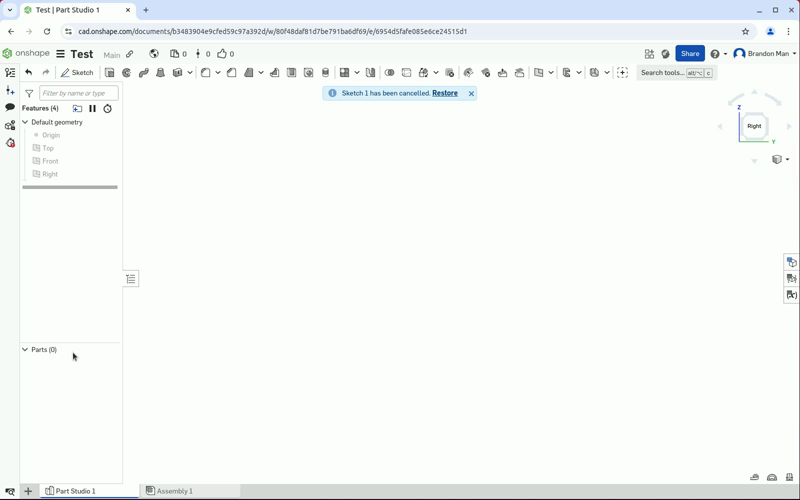
key(shift+s)
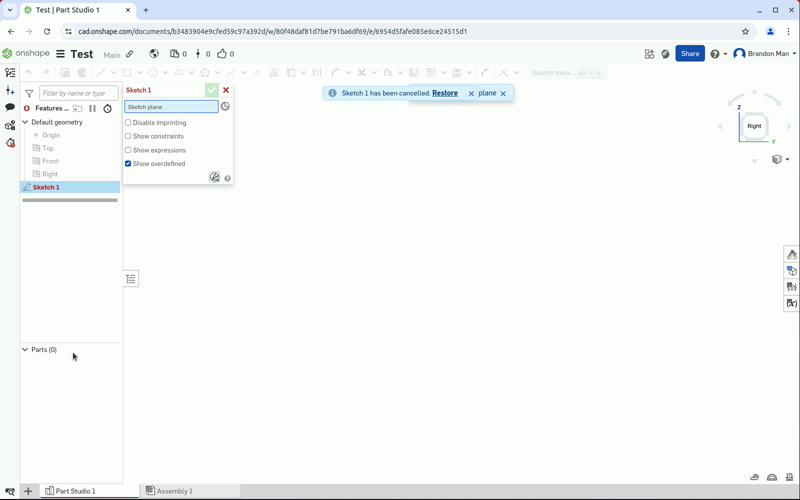
mouse_move(73, 176)
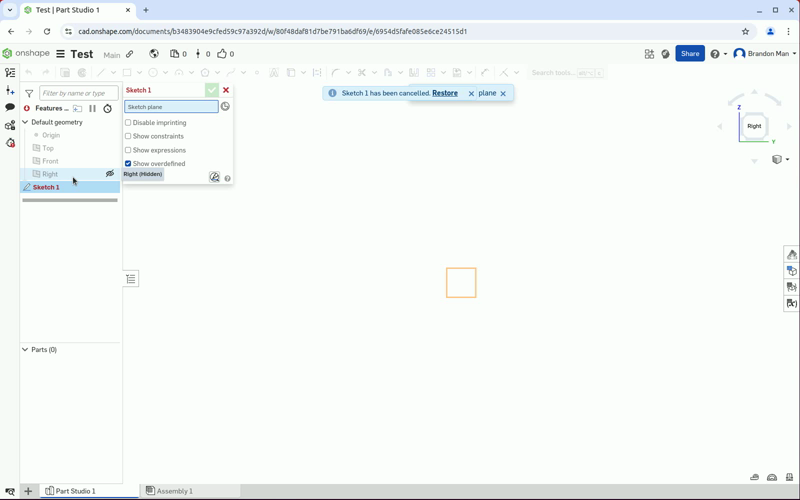
click(73, 176)
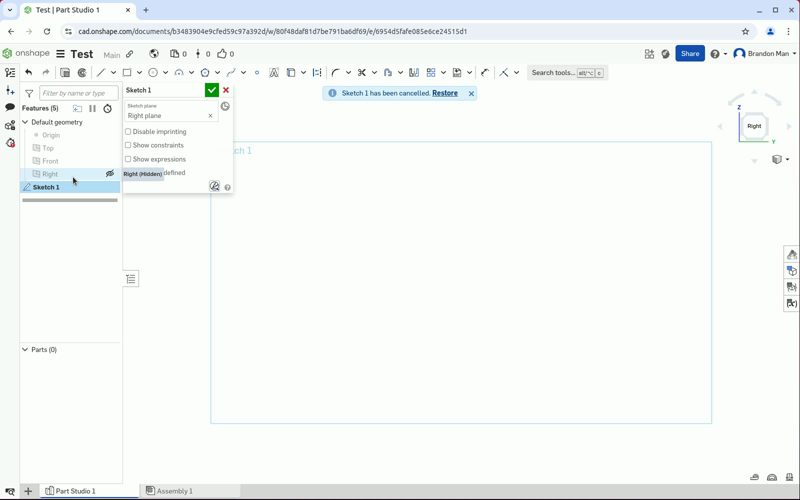
mouse_move(73, 352)
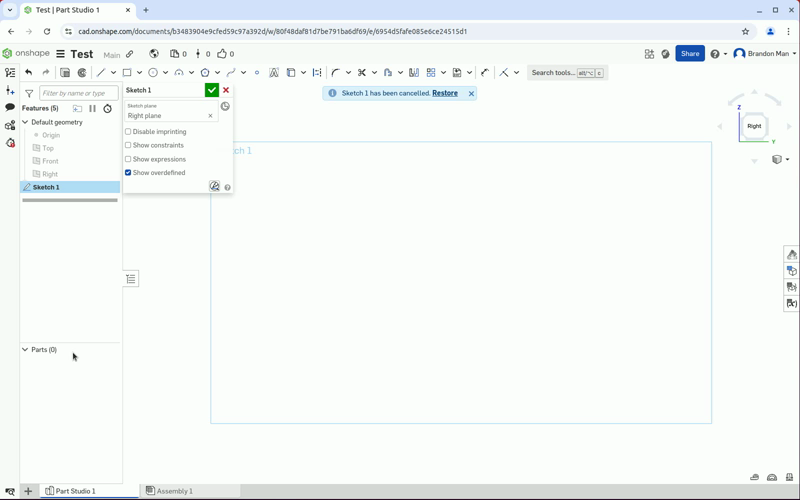
key(y)
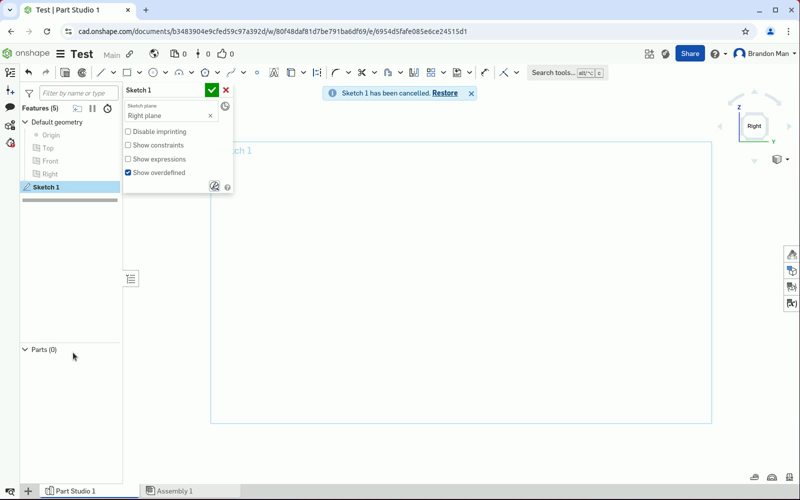
key(l)
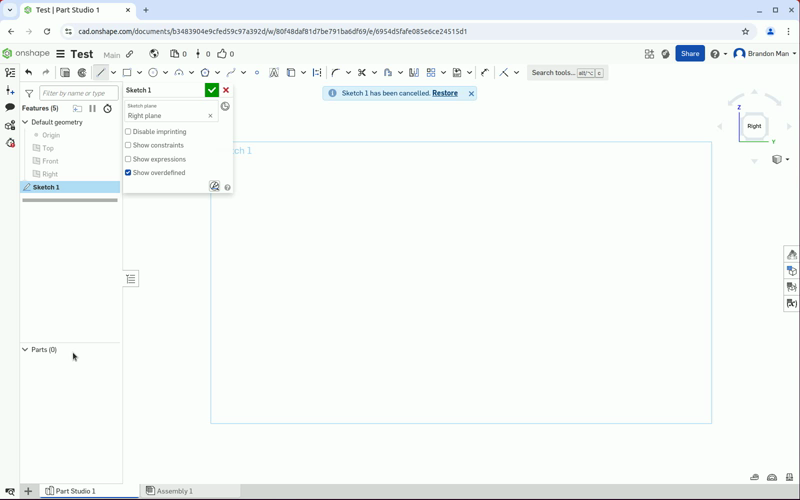
key_down(shift)
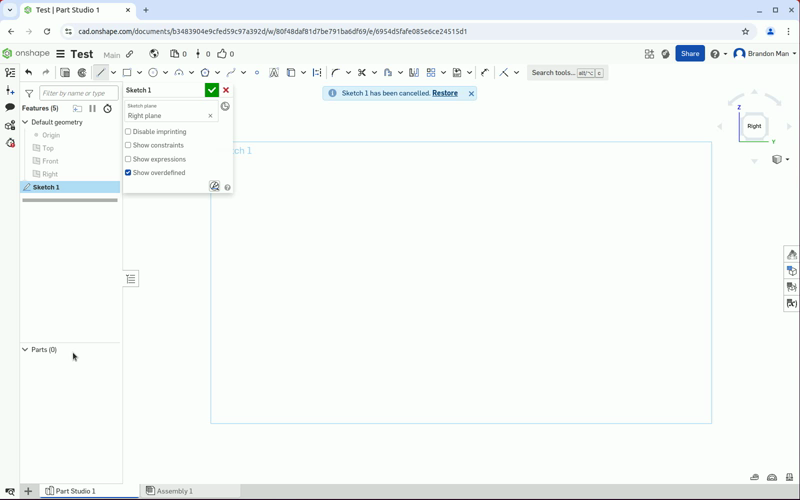
mouse_move(460, 282)
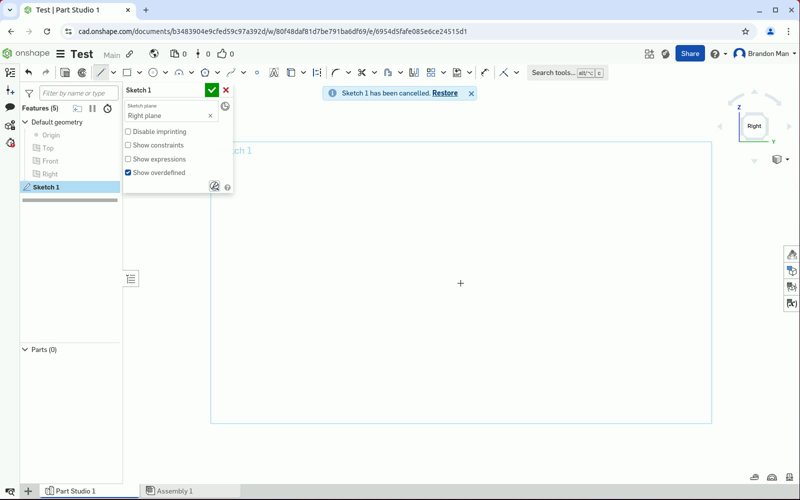
click(460, 282)
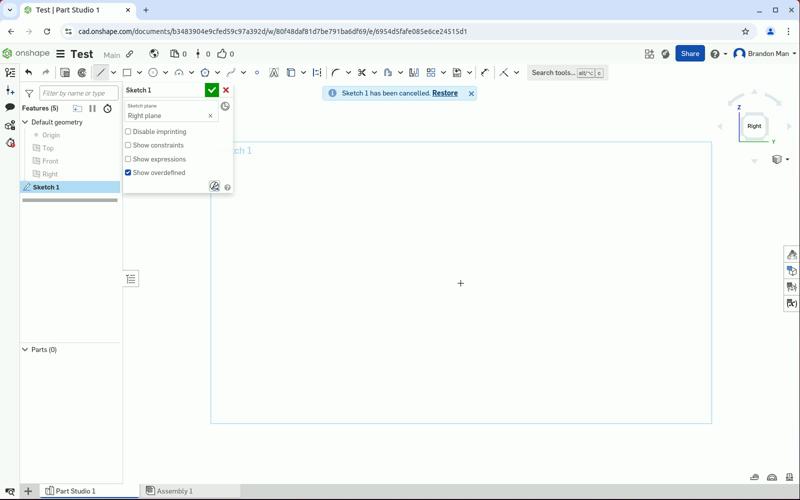
key_up(shift)
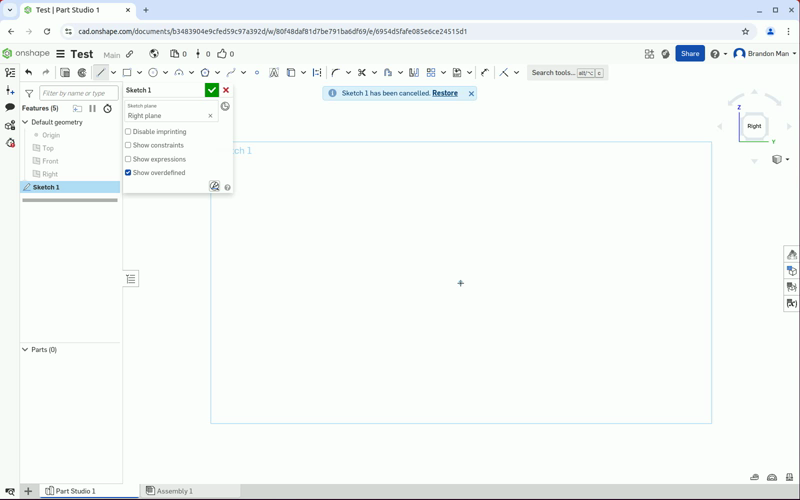
key_down(shift)
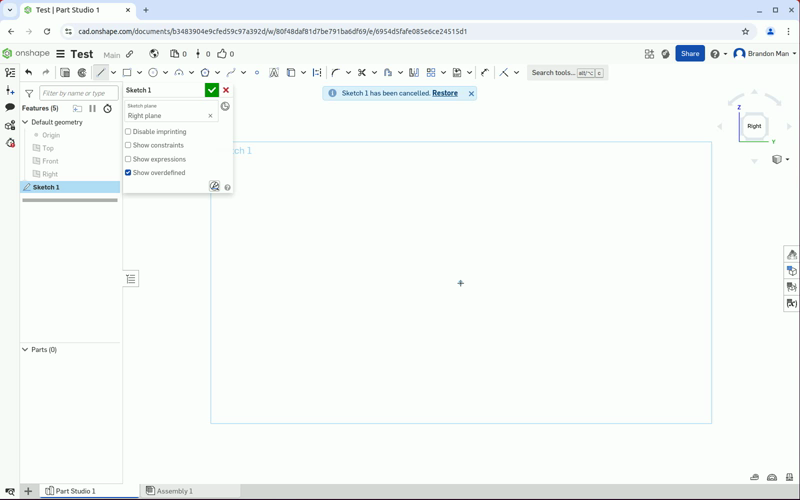
mouse_move(490, 282)
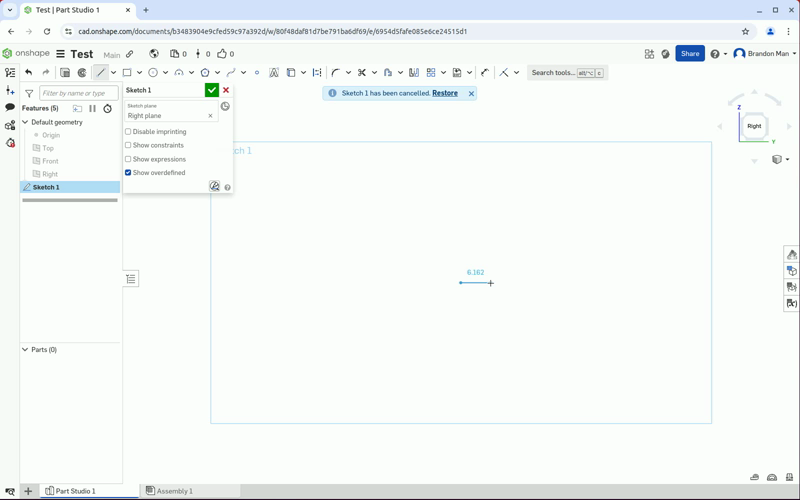
mouse_move(471, 282)
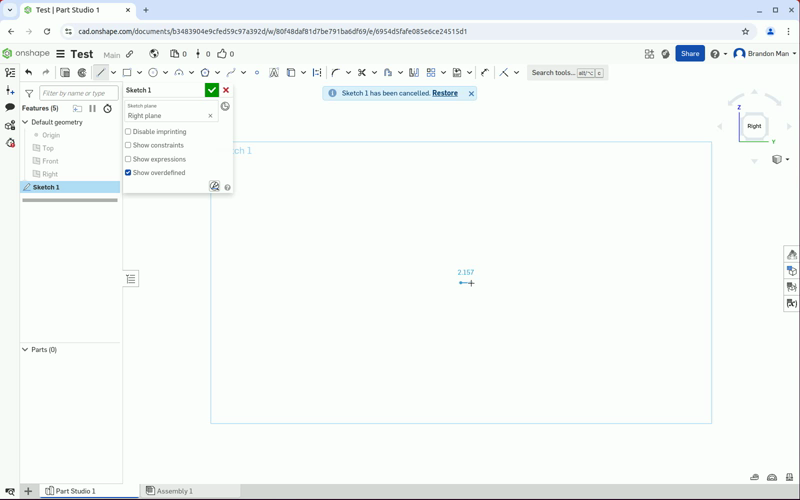
click(471, 282)
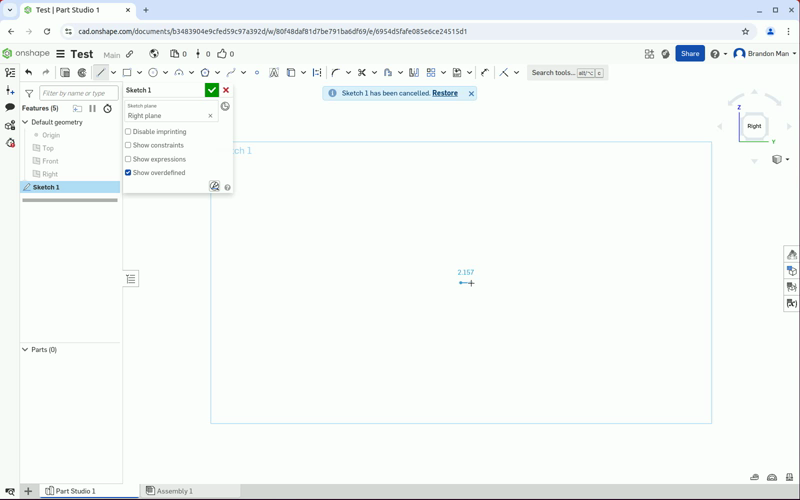
key_up(shift)
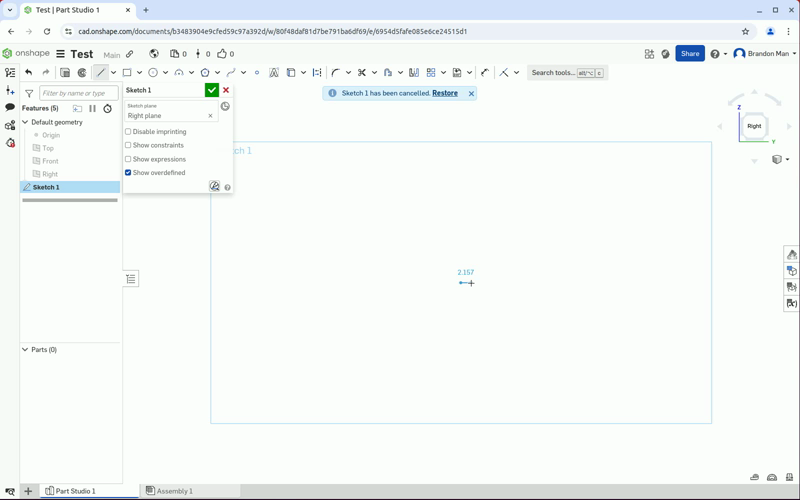
key_down(shift)
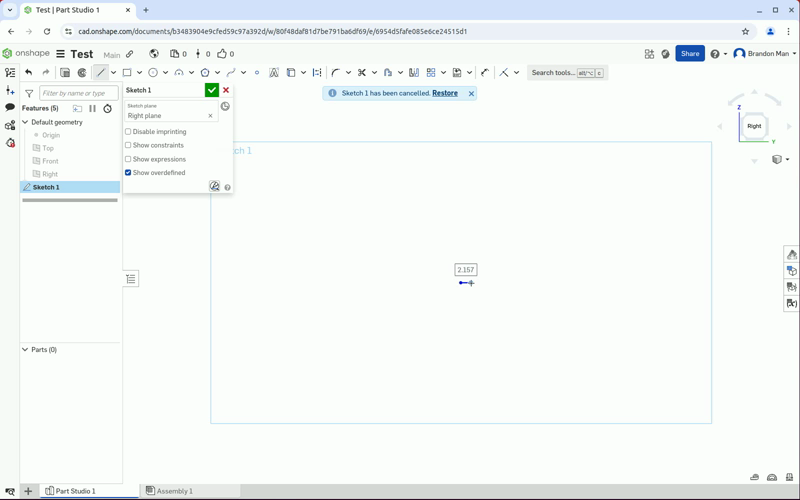
mouse_move(501, 282)
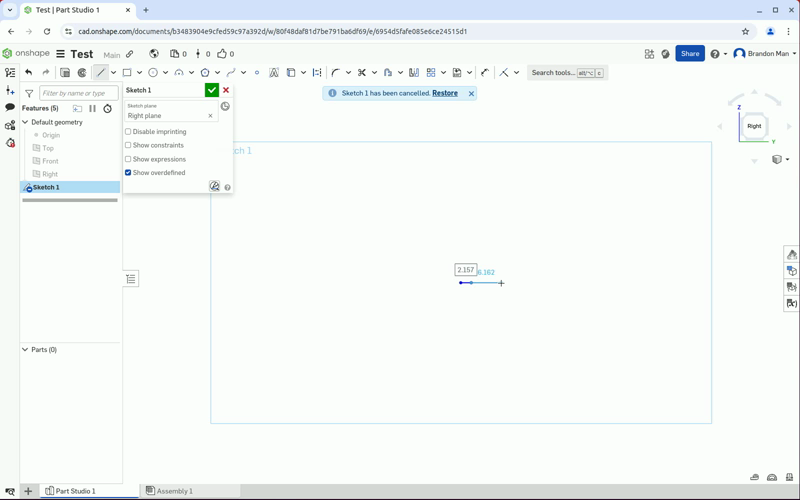
mouse_move(471, 276)
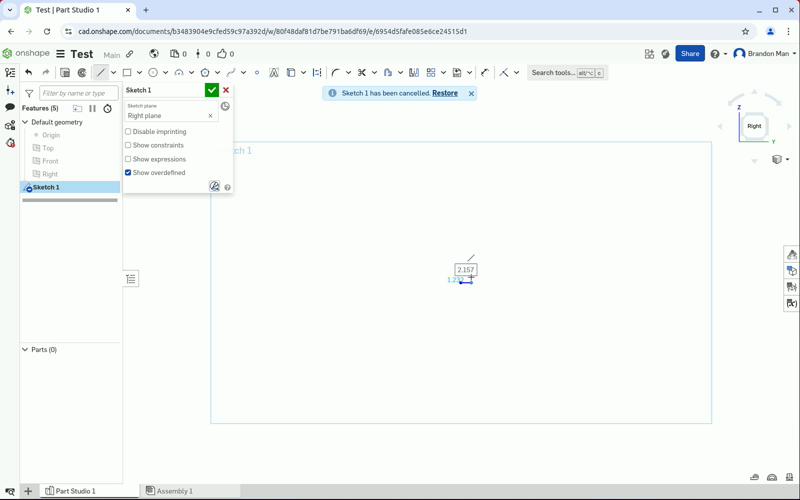
scroll(6)
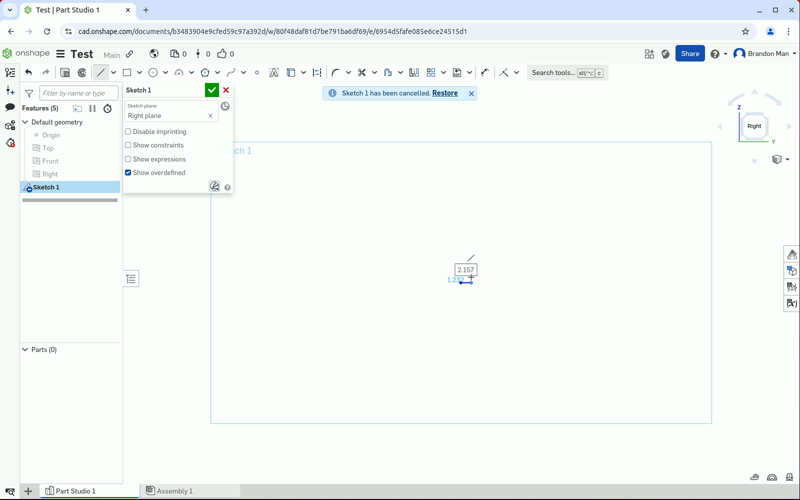
scroll(6)
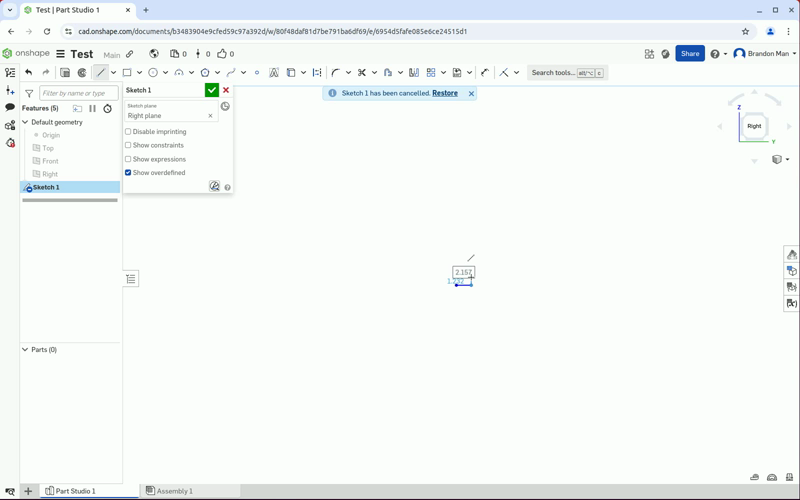
scroll(6)
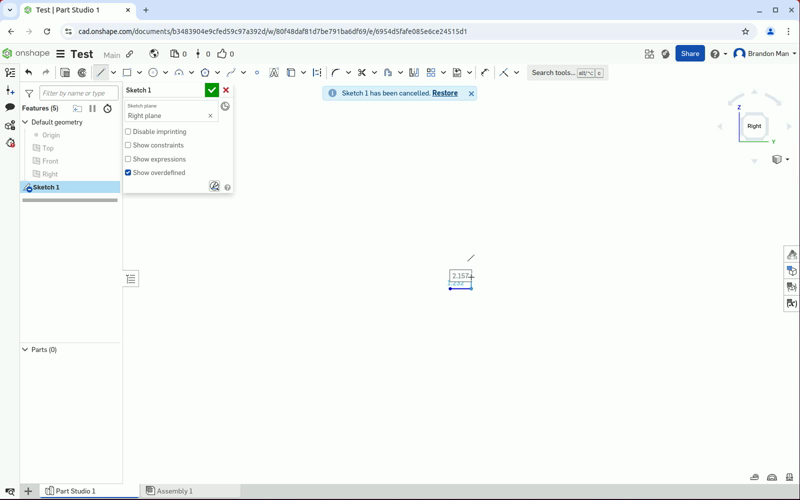
scroll(6)
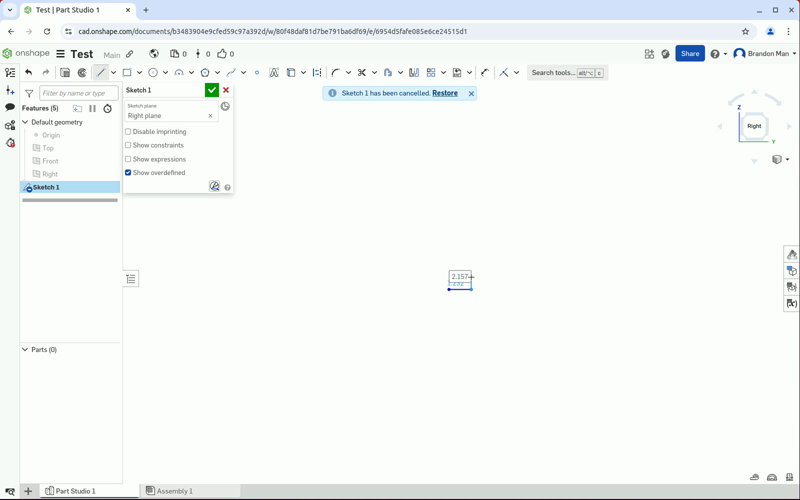
scroll(6)
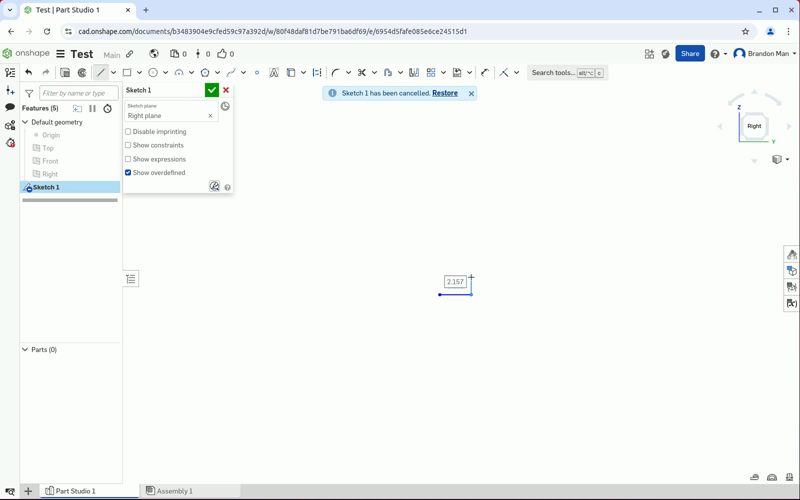
scroll(6)
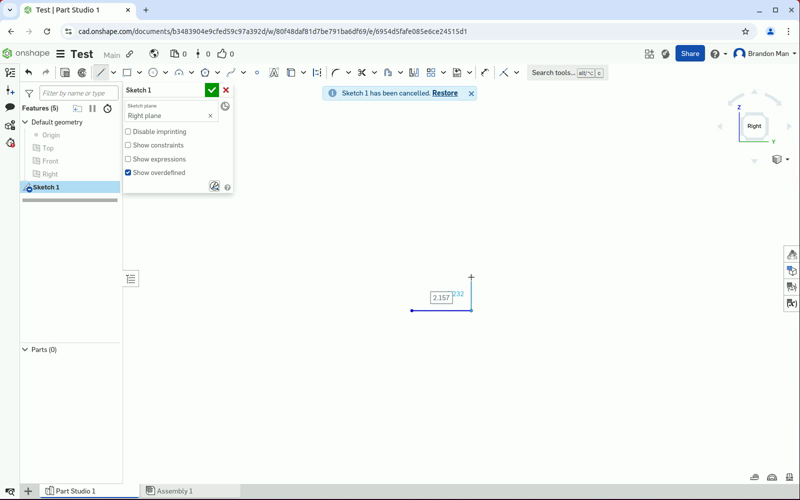
scroll(6)
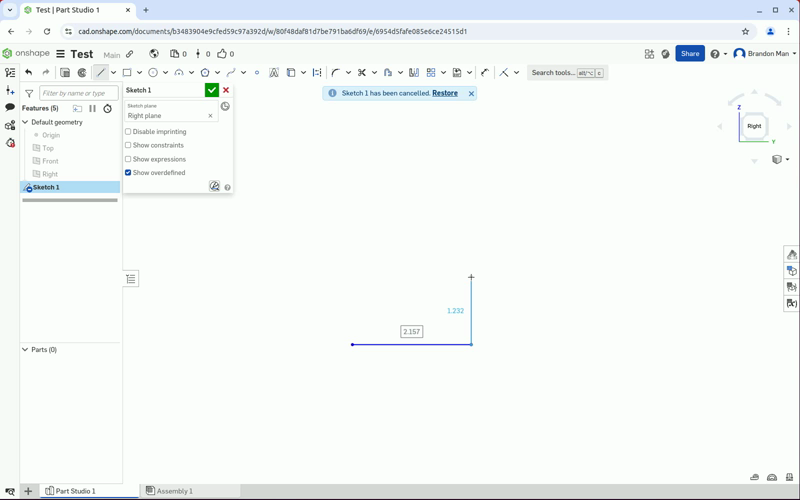
click(471, 276)
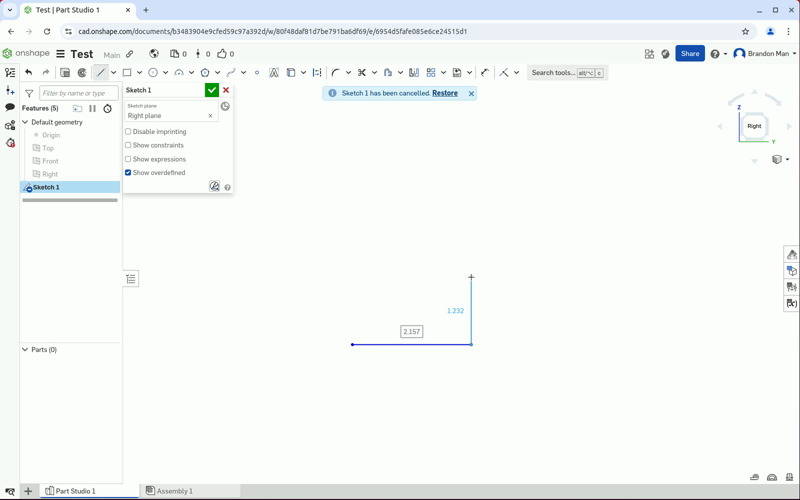
scroll(-6)
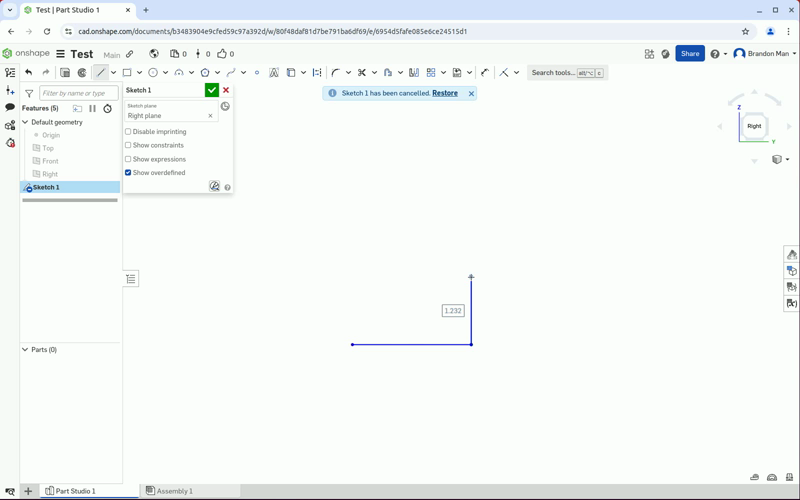
scroll(-6)
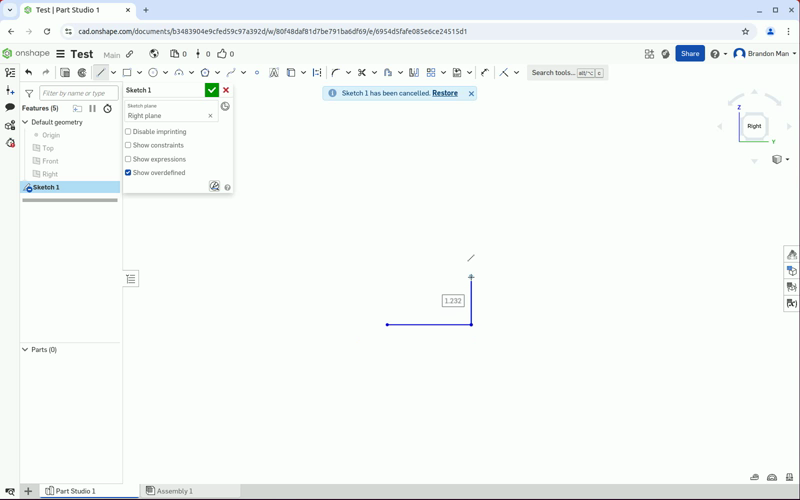
scroll(-6)
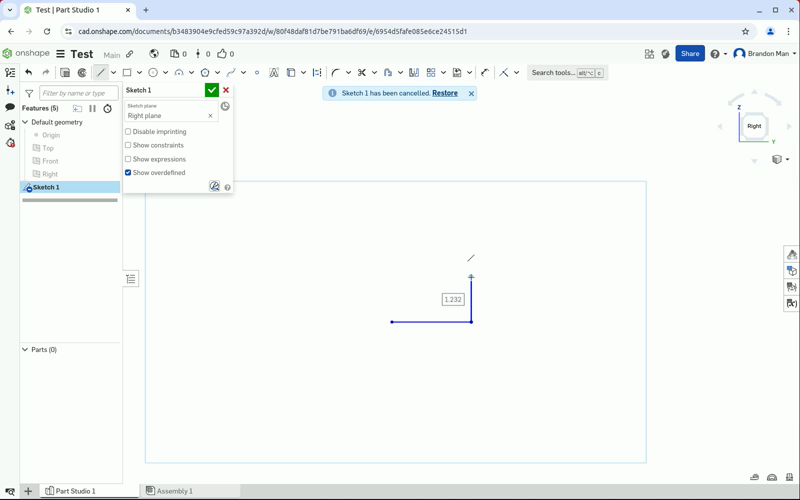
scroll(-6)
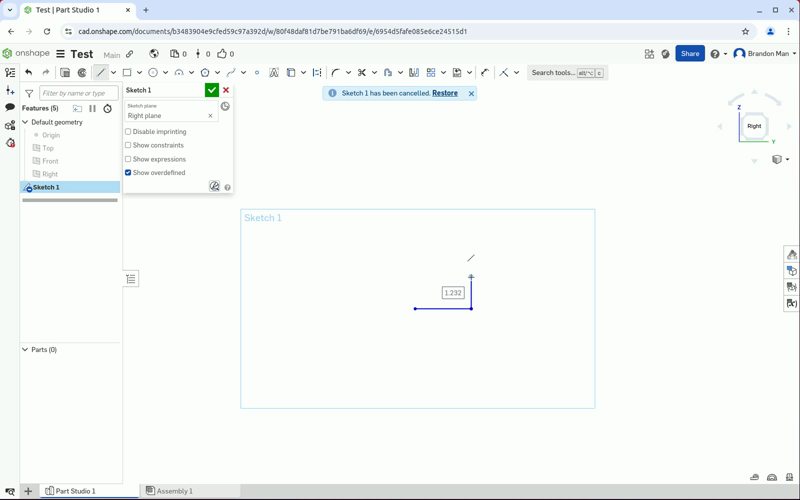
scroll(-6)
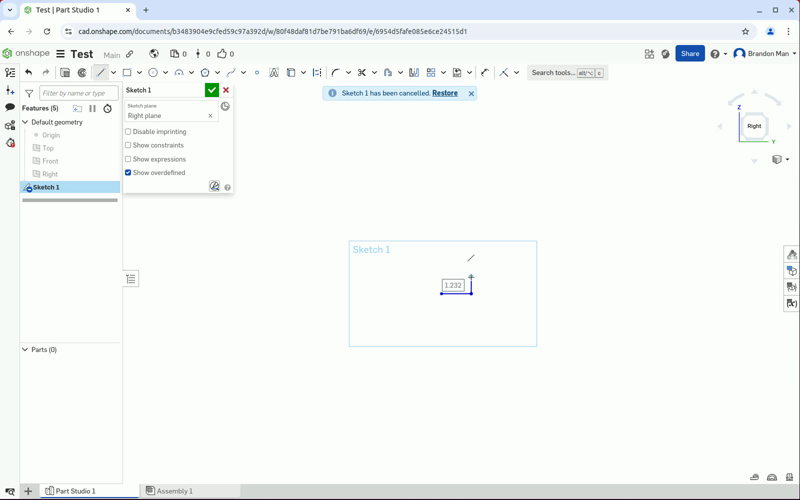
scroll(-6)
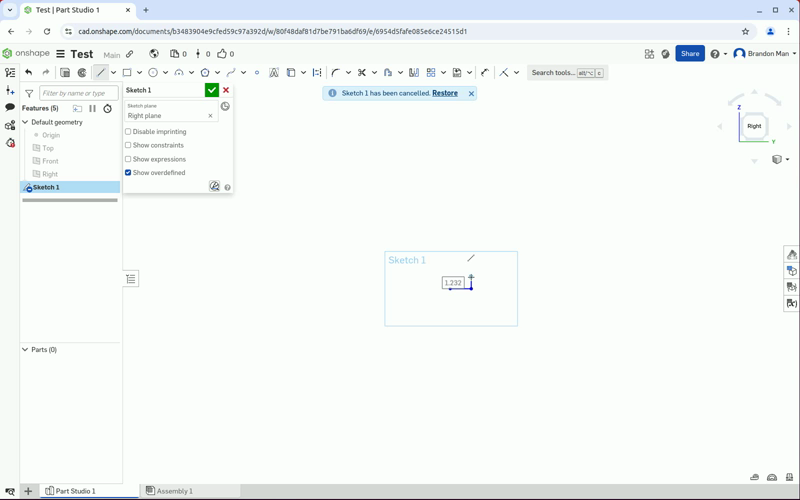
scroll(-6)
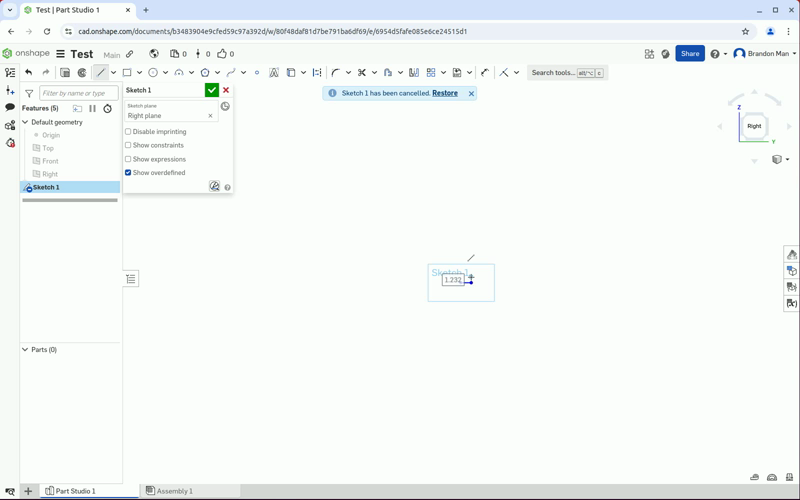
key_up(shift)
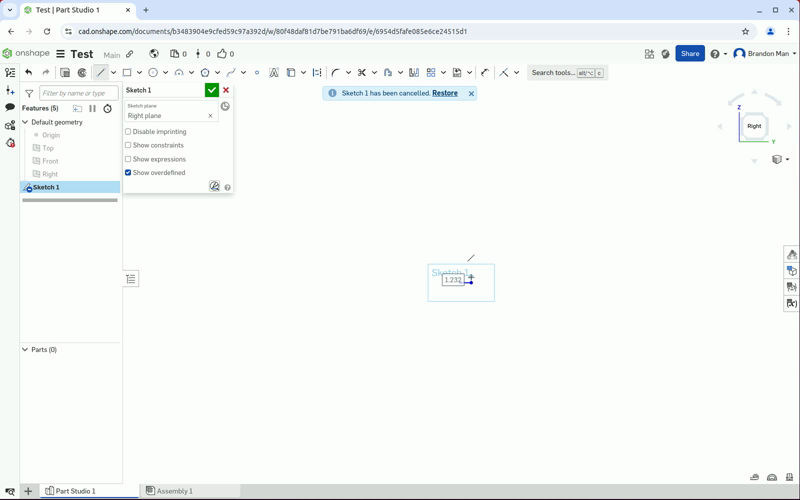
key_down(shift)
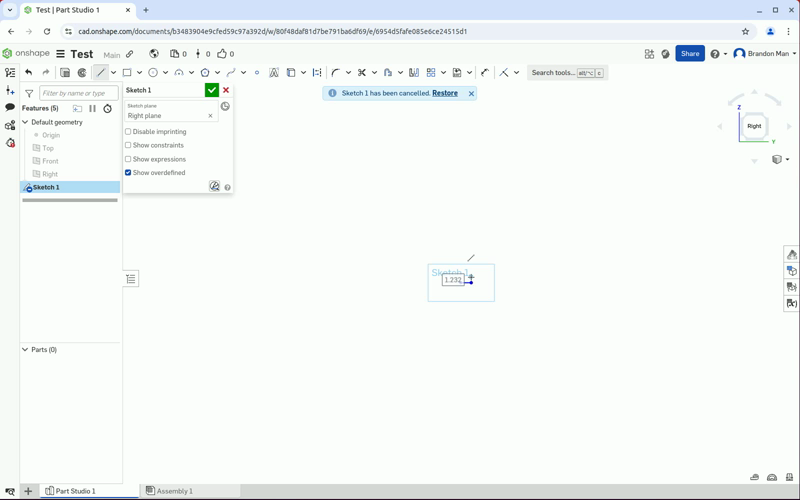
mouse_move(501, 276)
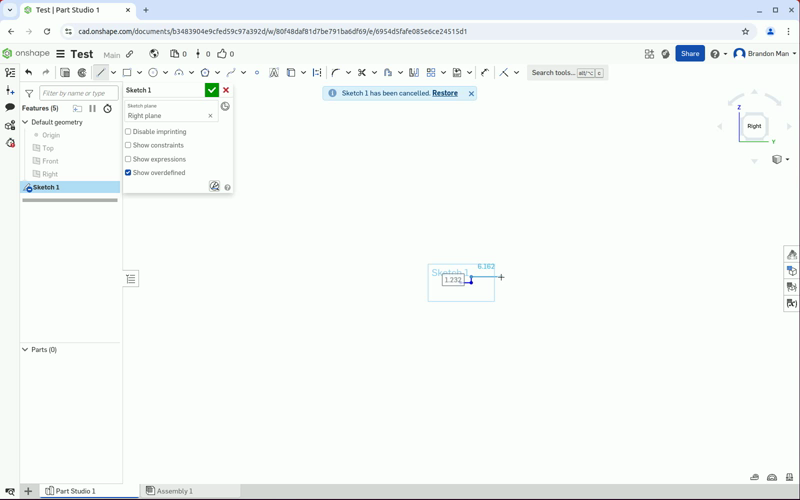
mouse_move(468, 276)
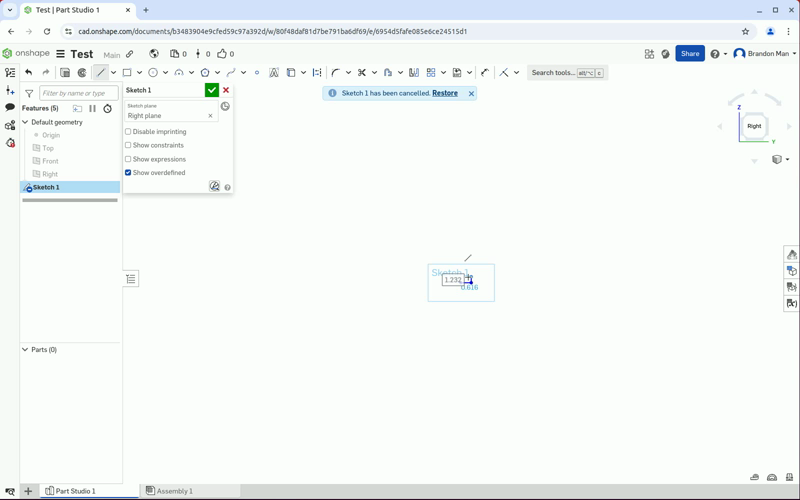
scroll(6)
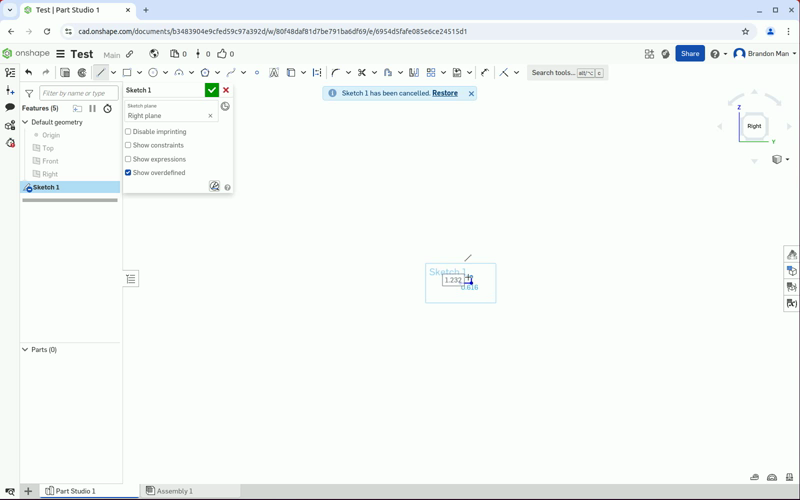
scroll(6)
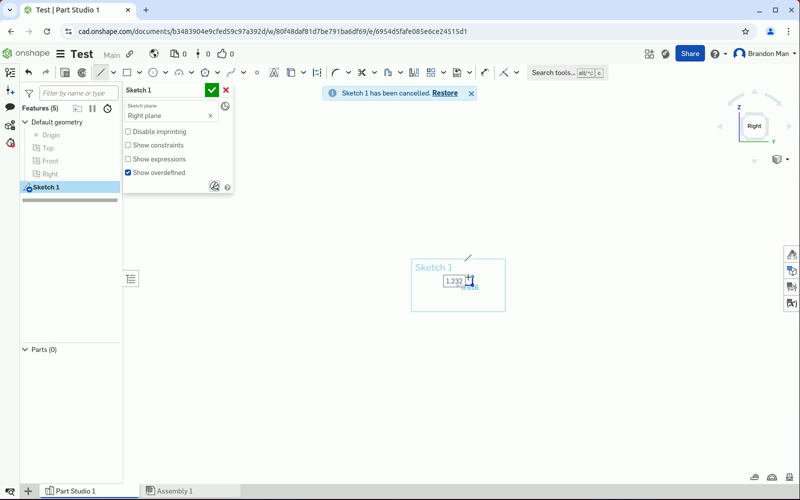
scroll(6)
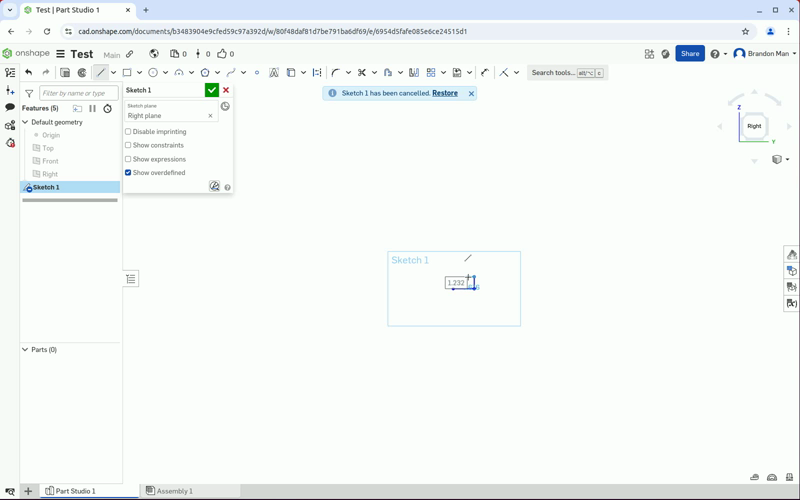
scroll(6)
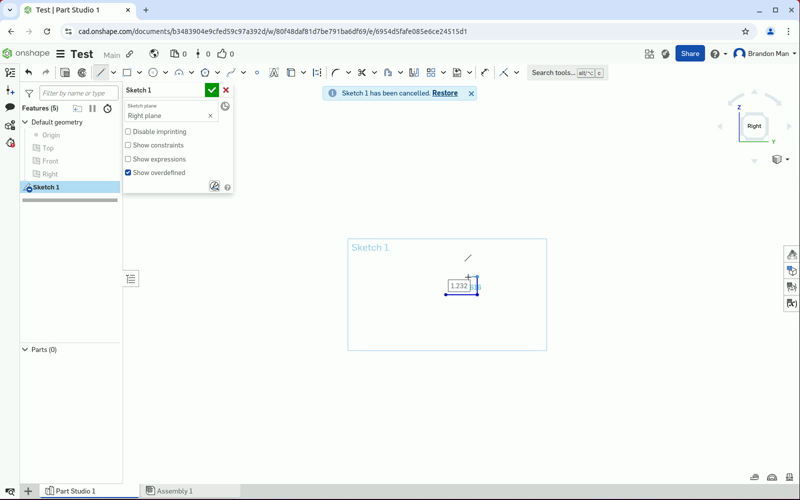
scroll(6)
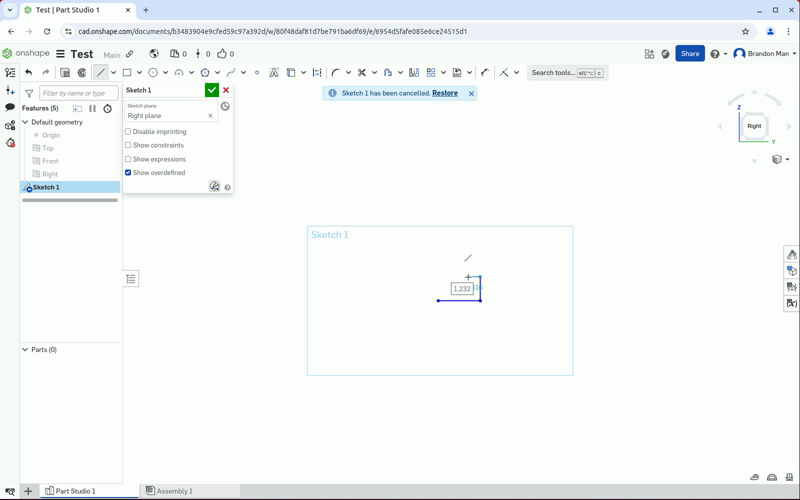
scroll(6)
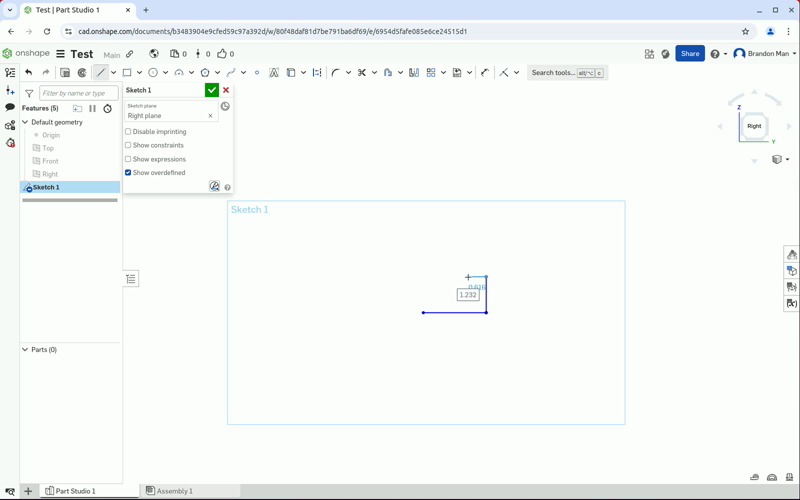
scroll(6)
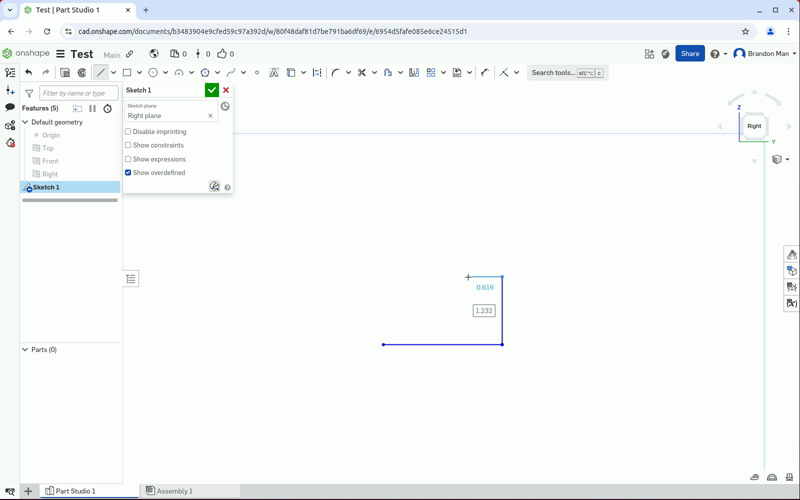
click(468, 276)
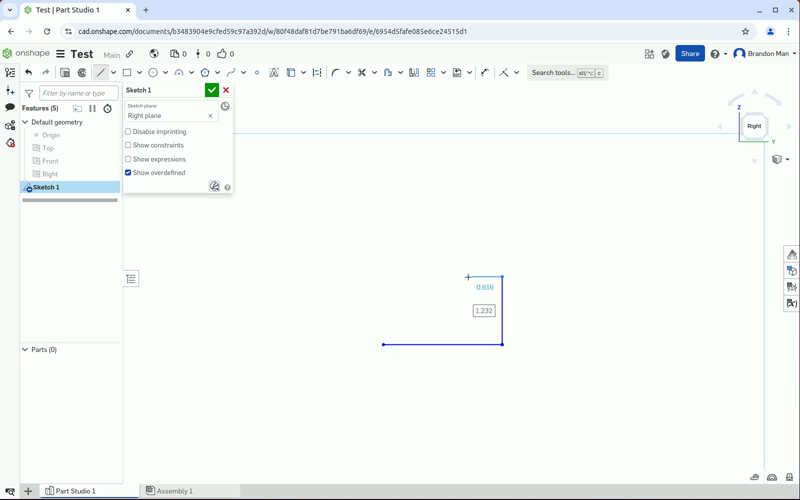
scroll(-6)
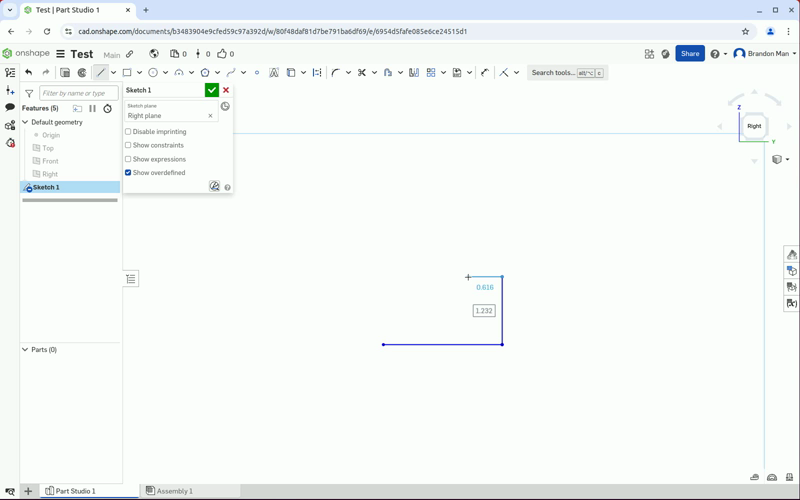
scroll(-6)
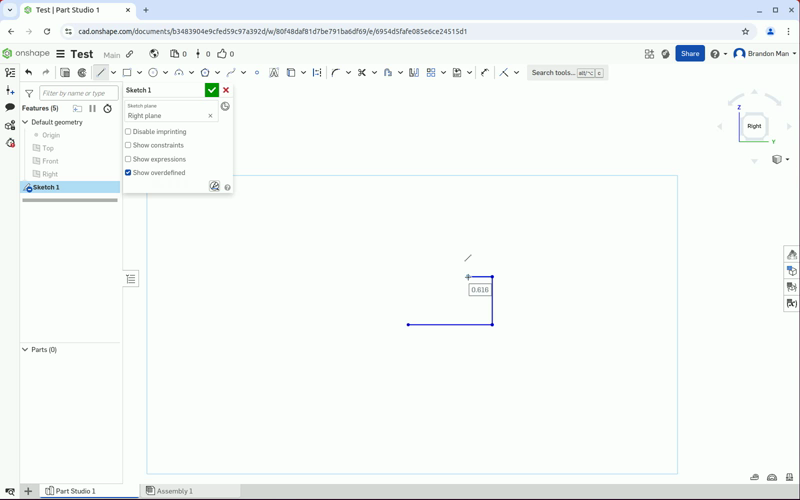
scroll(-6)
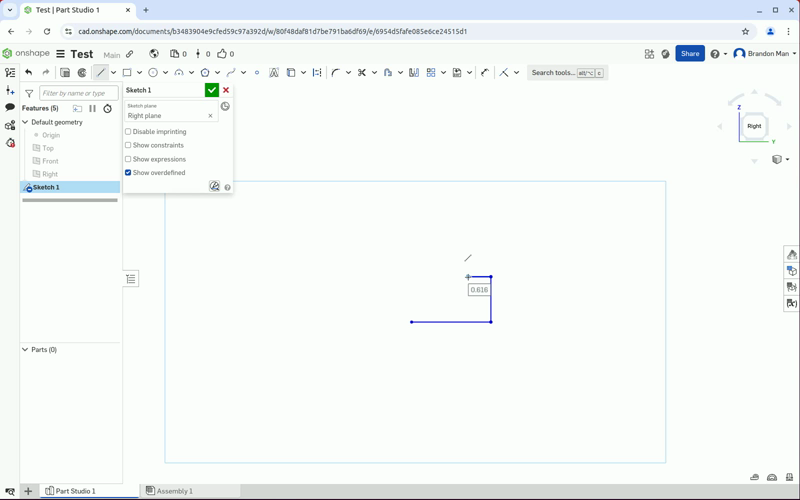
scroll(-6)
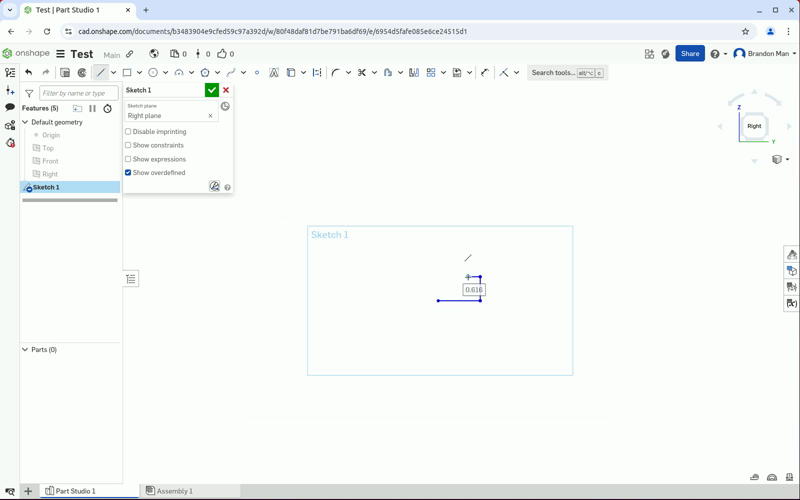
scroll(-6)
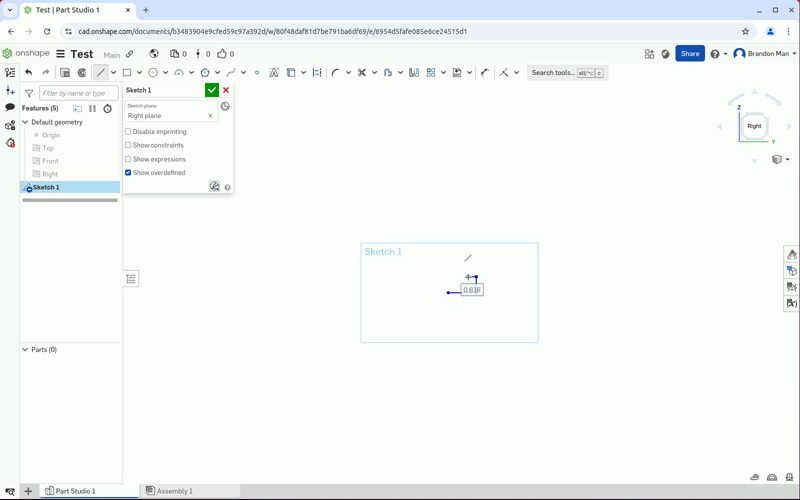
scroll(-6)
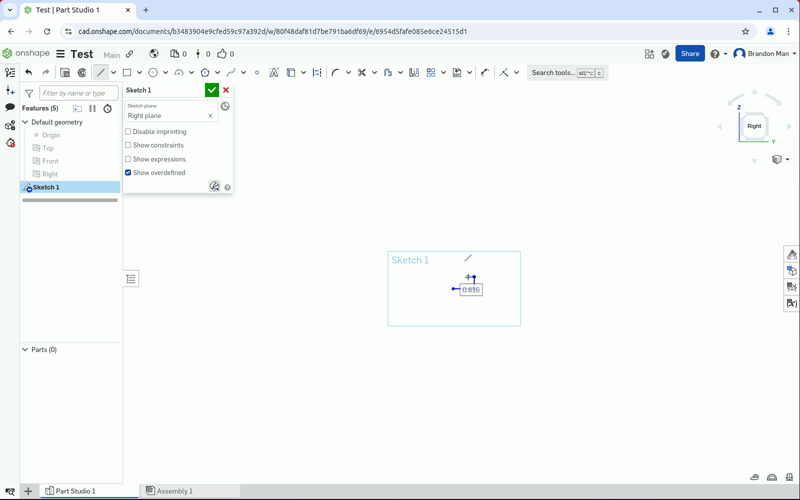
scroll(-6)
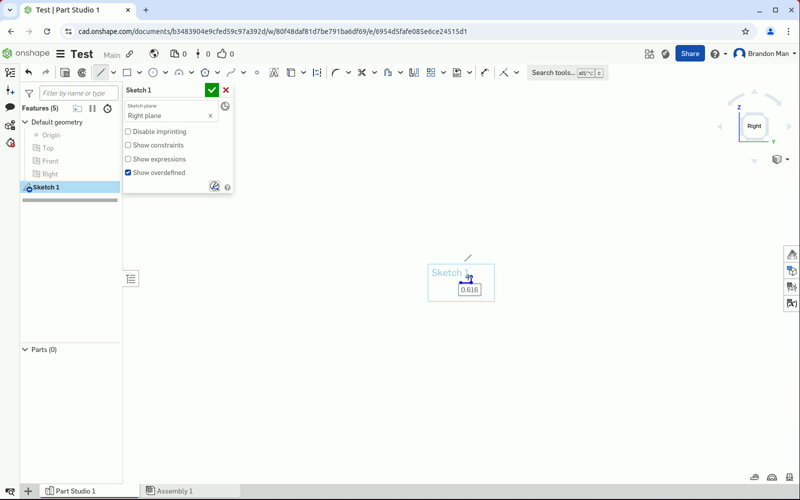
key_up(shift)
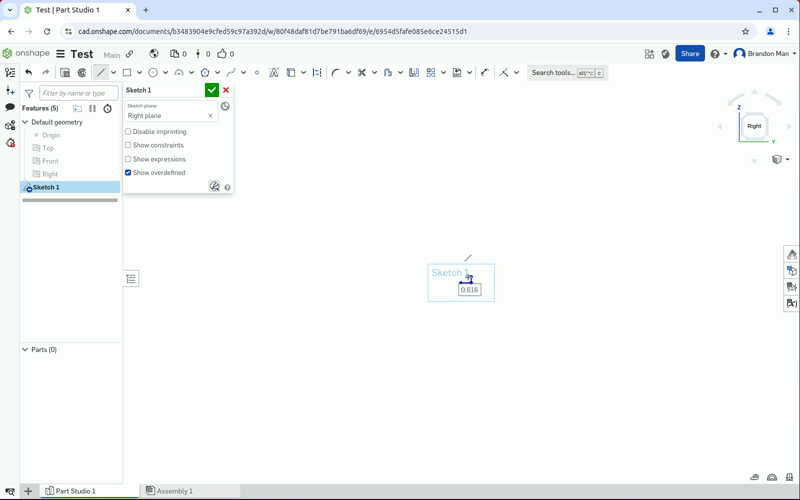
key_down(shift)
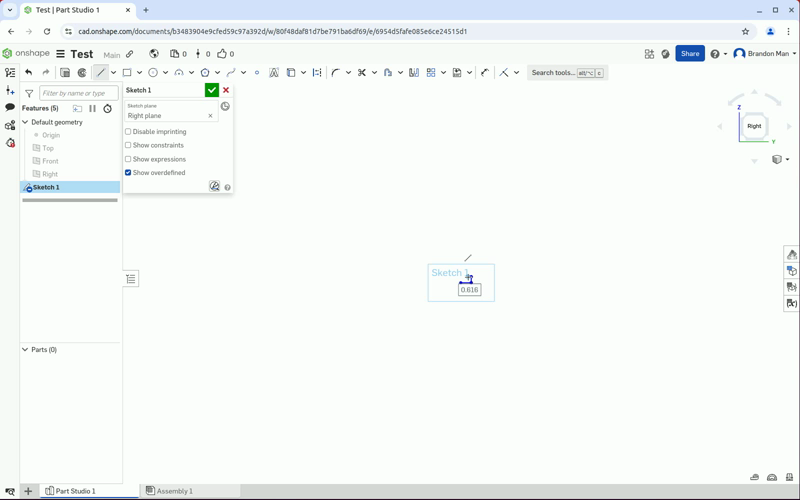
mouse_move(498, 276)
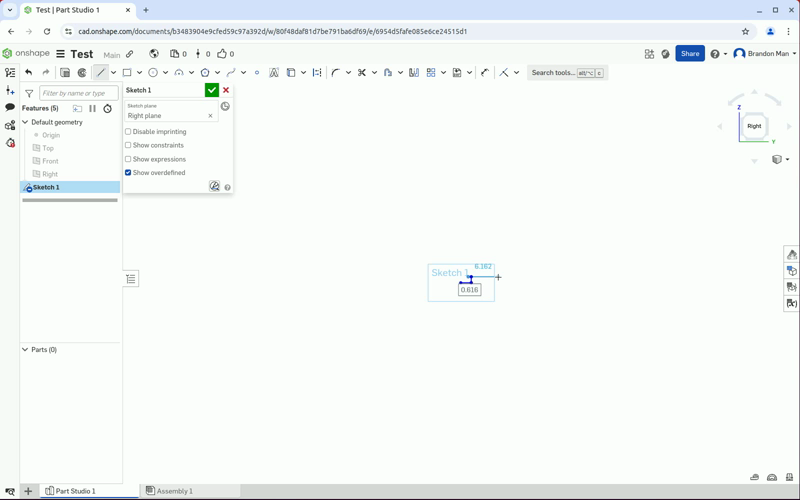
mouse_move(467, 279)
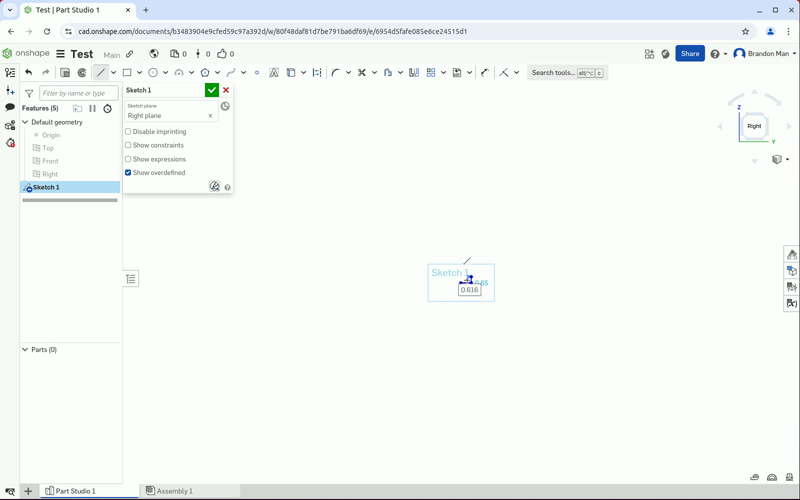
scroll(6)
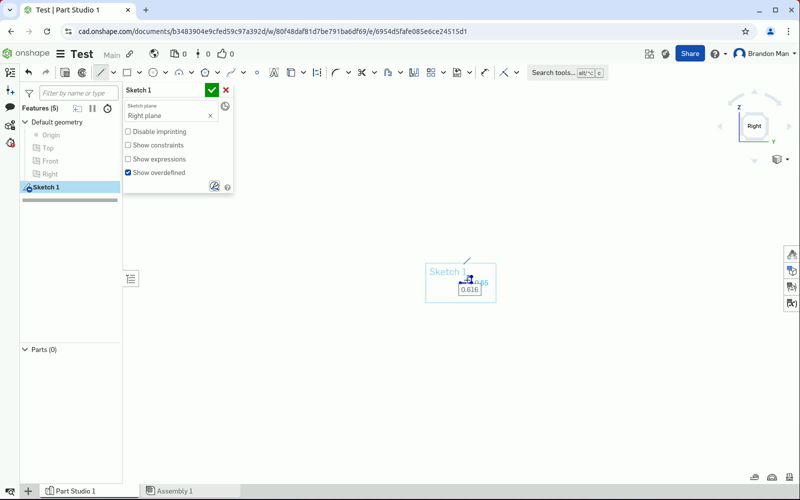
scroll(6)
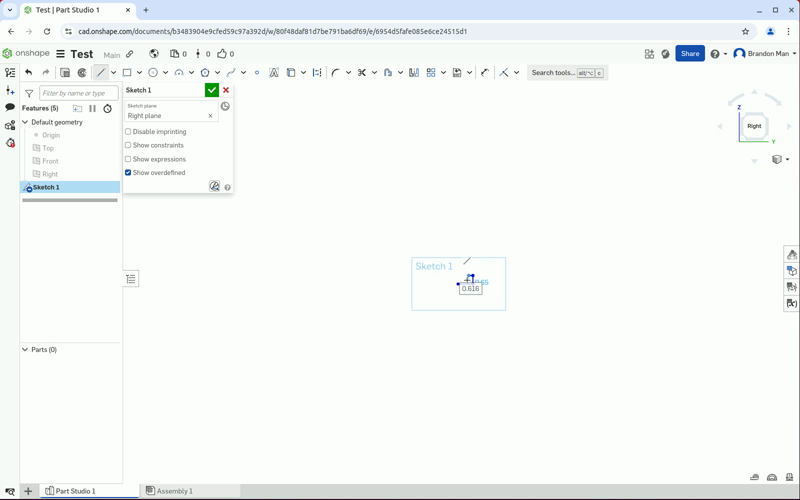
scroll(6)
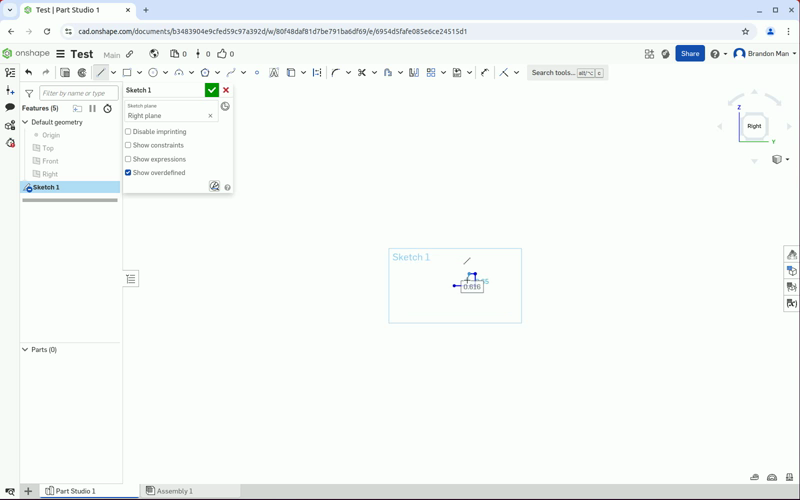
scroll(6)
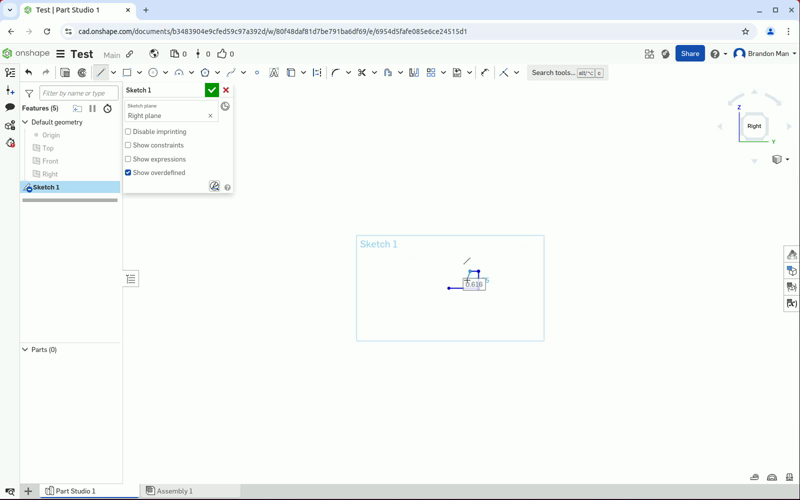
scroll(6)
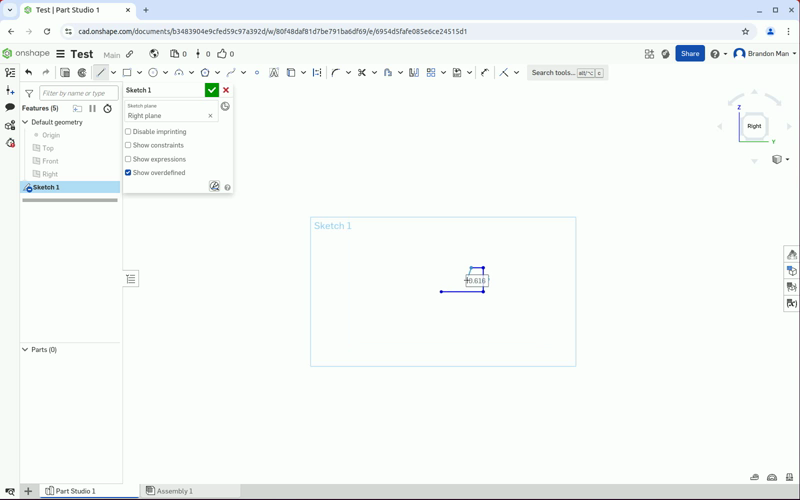
scroll(6)
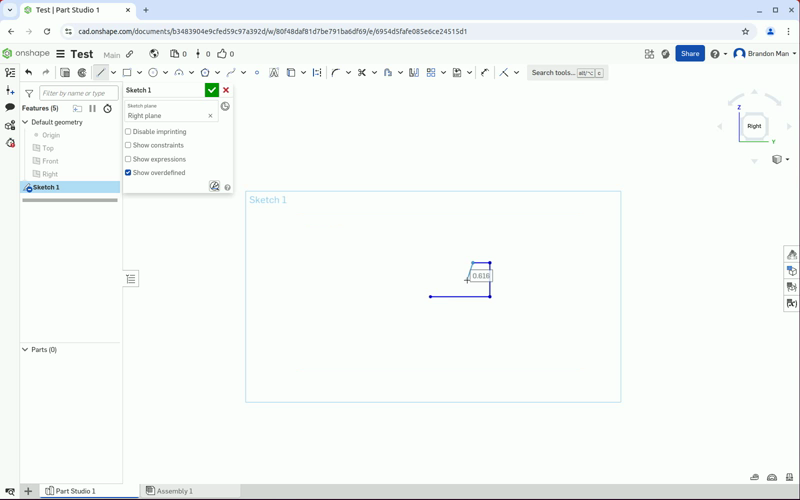
scroll(6)
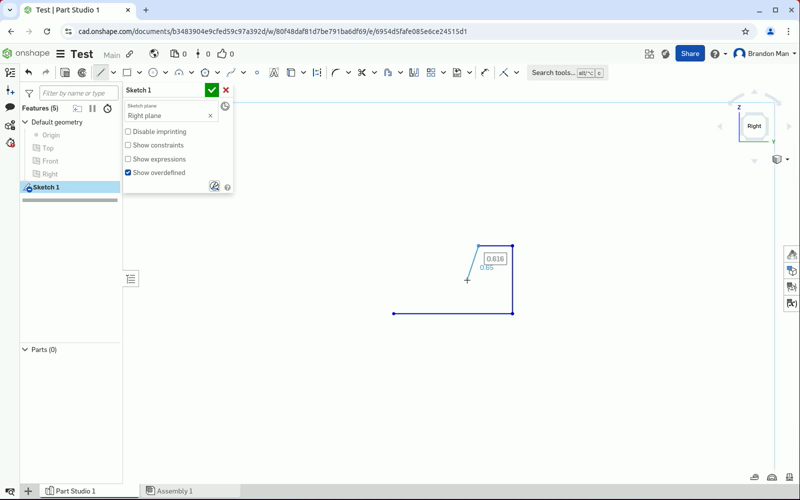
click(467, 279)
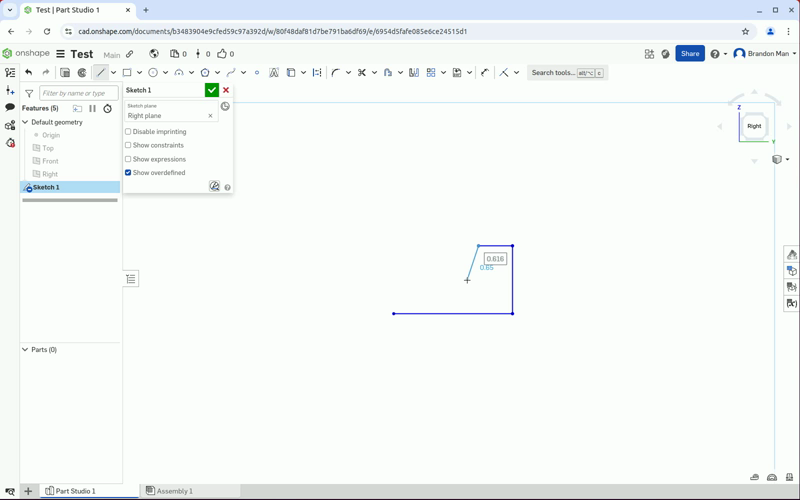
scroll(-6)
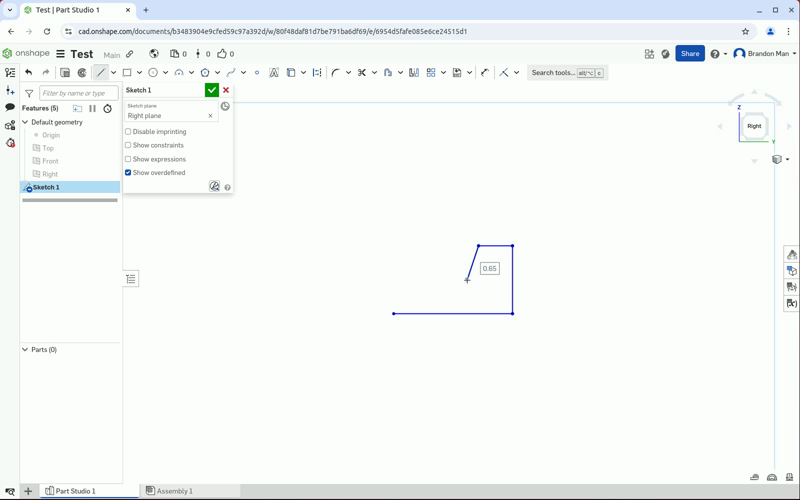
scroll(-6)
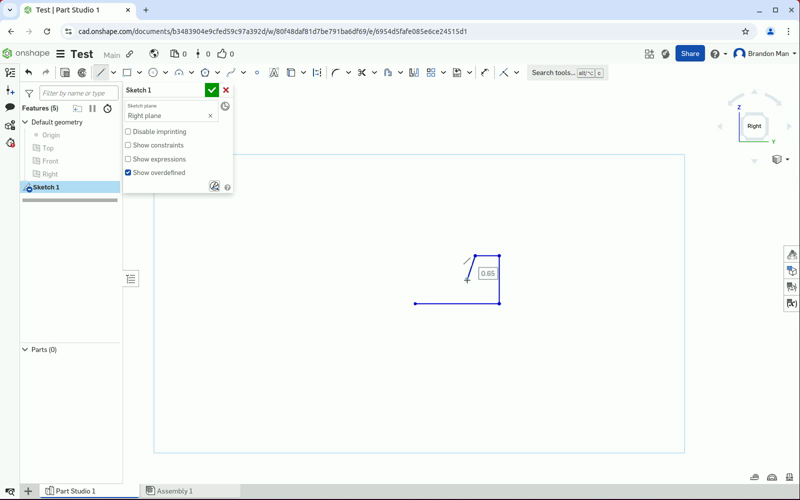
scroll(-6)
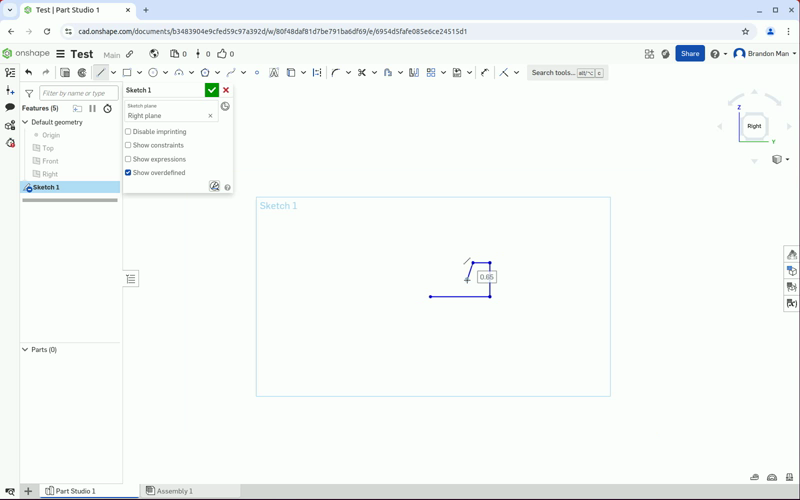
scroll(-6)
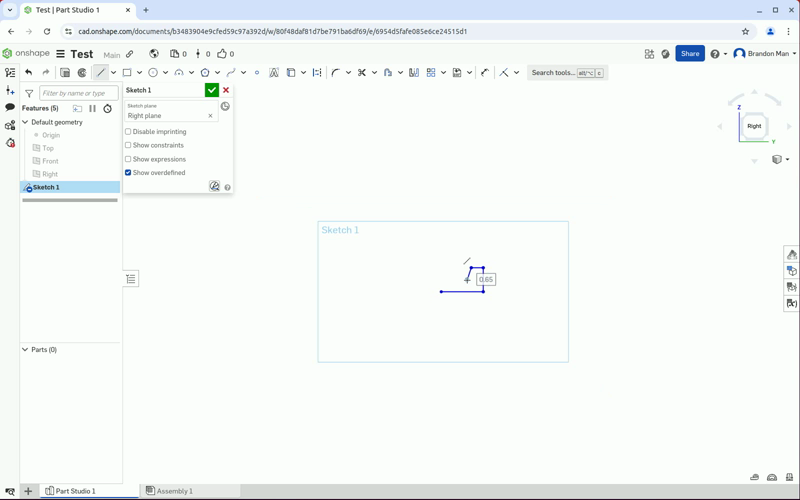
scroll(-6)
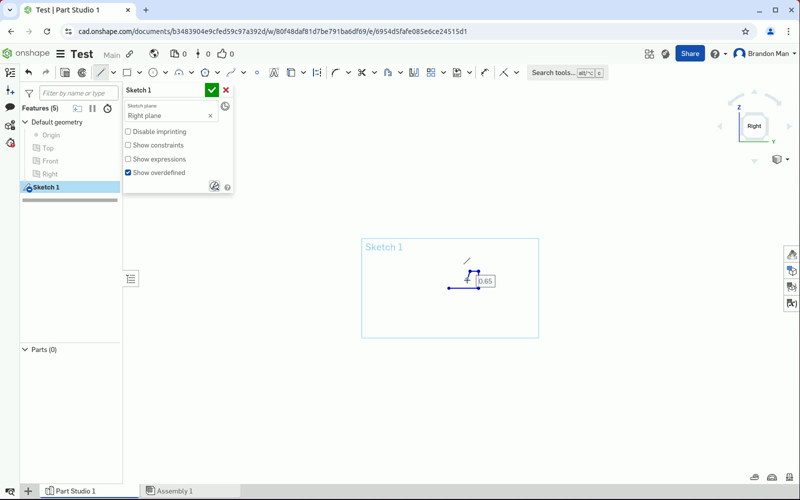
scroll(-6)
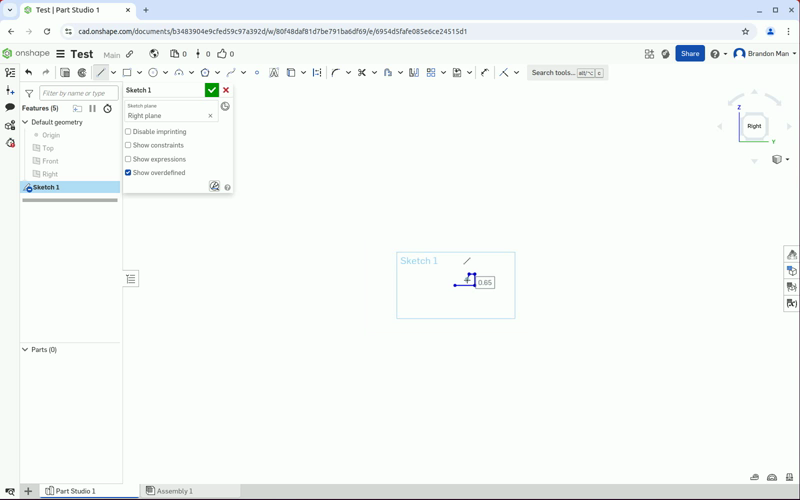
scroll(-6)
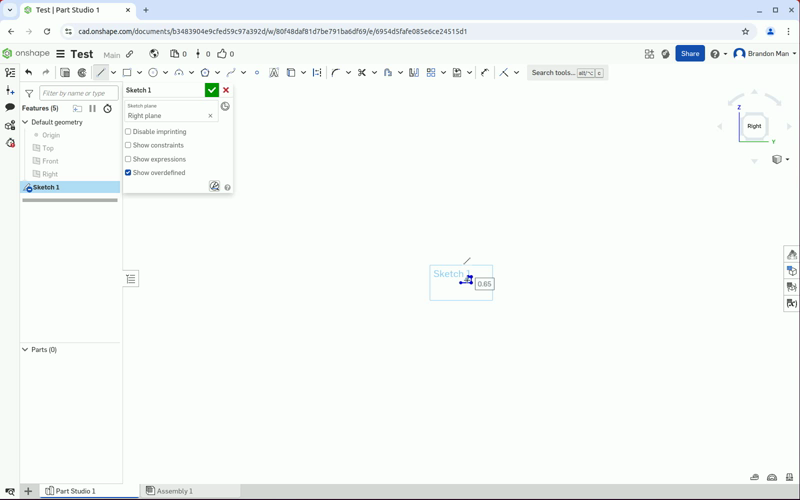
key_up(shift)
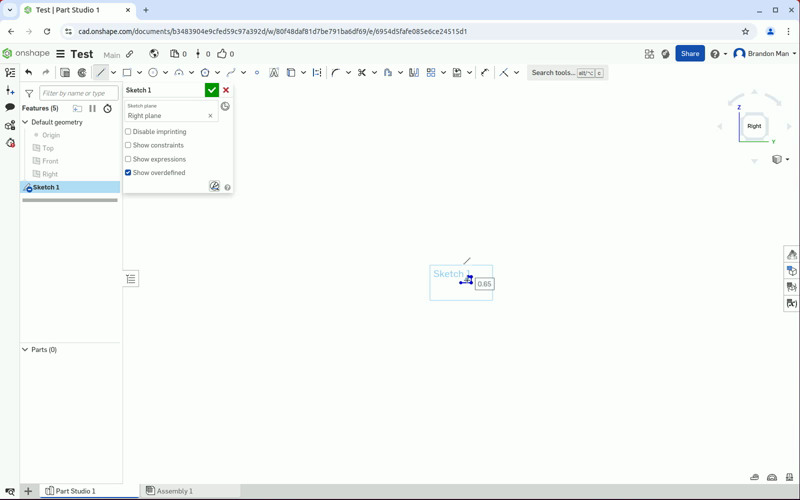
key_down(shift)
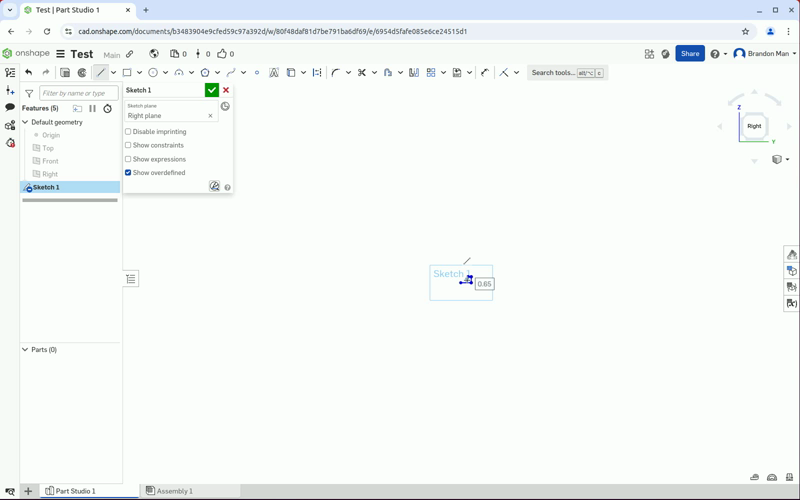
mouse_move(497, 279)
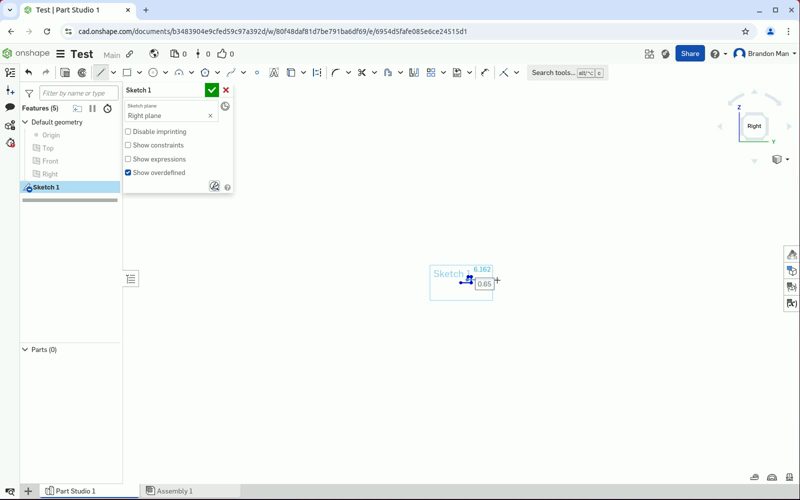
mouse_move(464, 279)
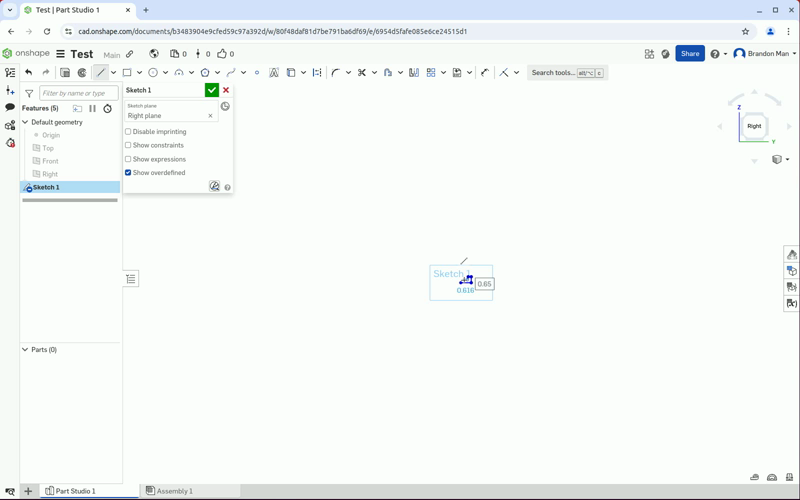
scroll(6)
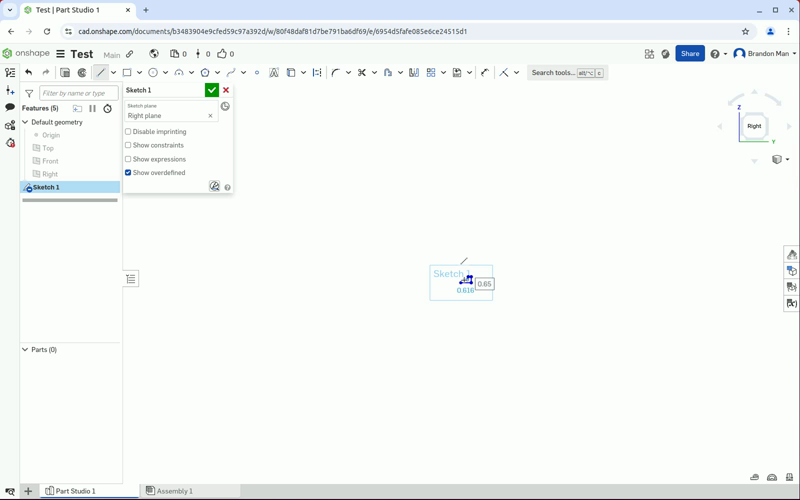
scroll(6)
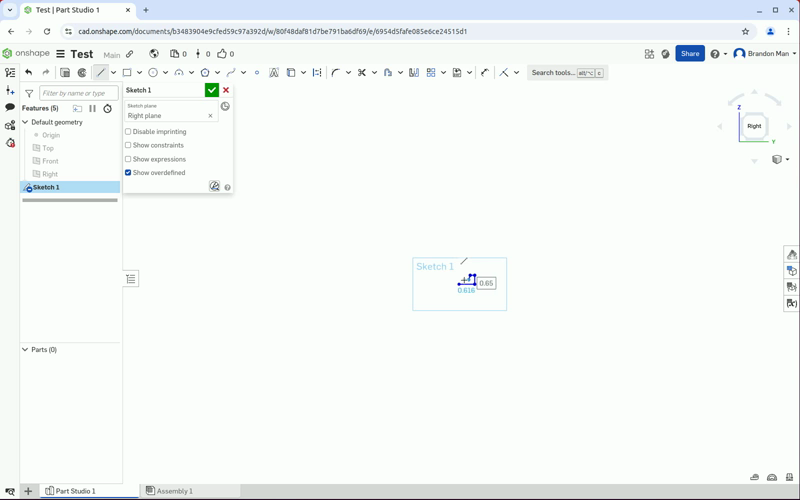
scroll(6)
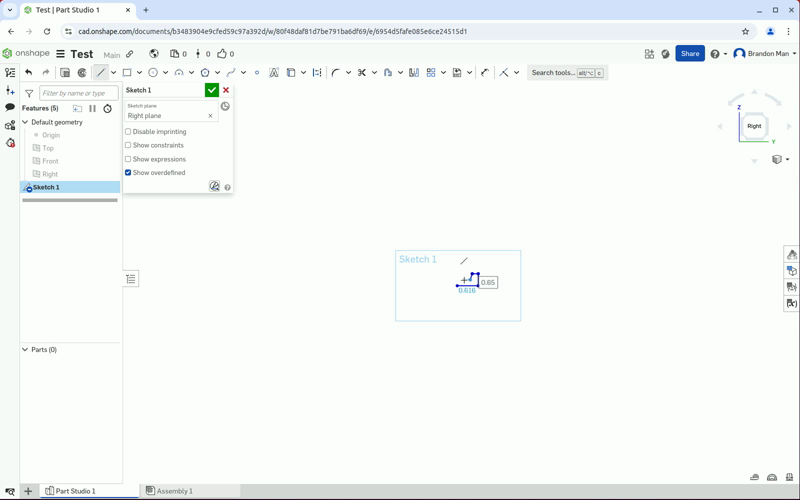
scroll(6)
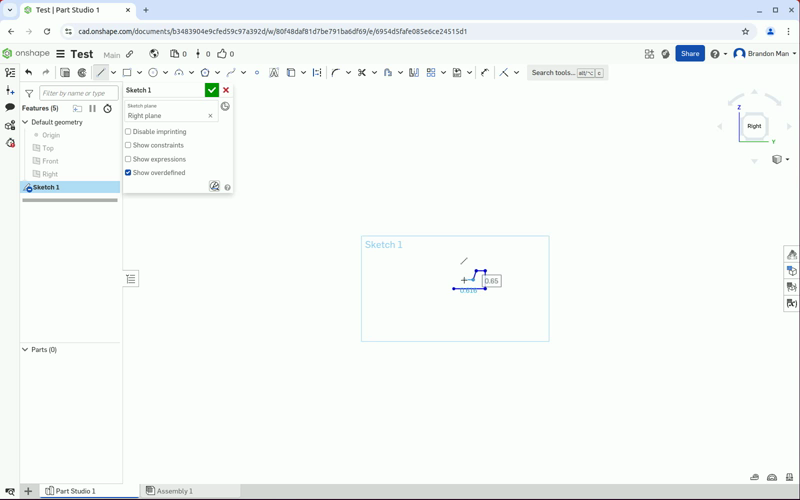
scroll(6)
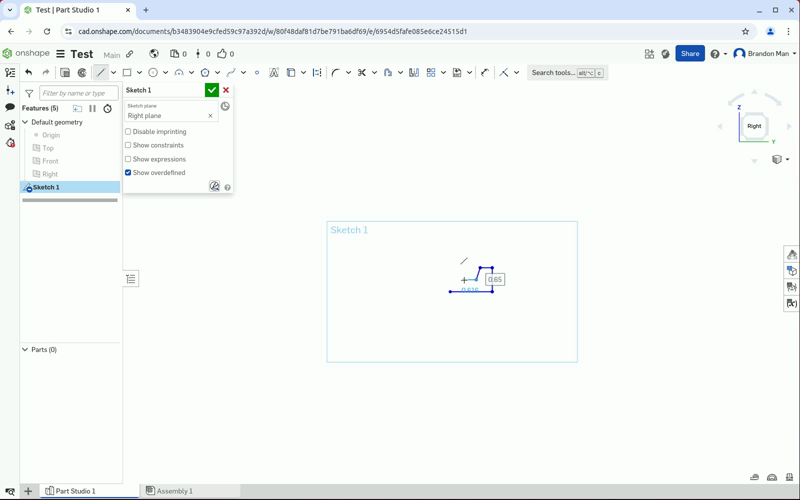
scroll(6)
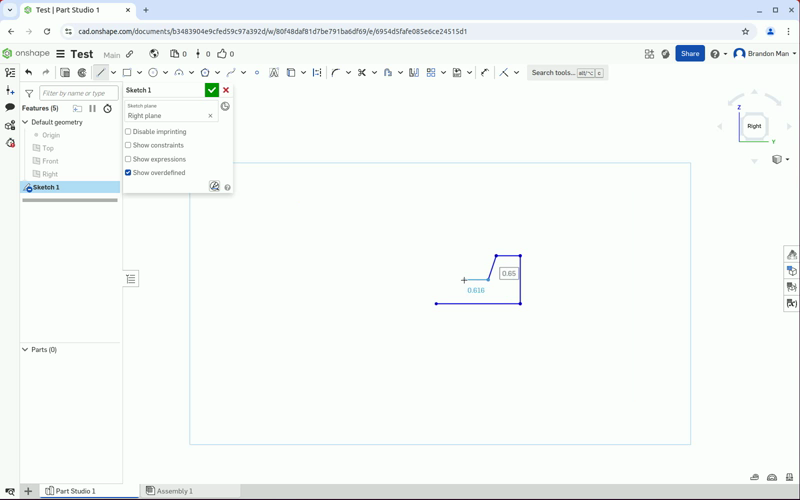
scroll(6)
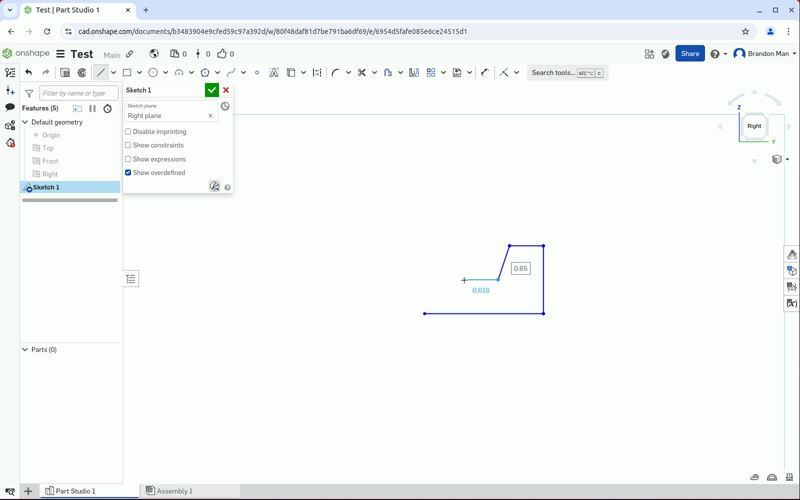
click(464, 279)
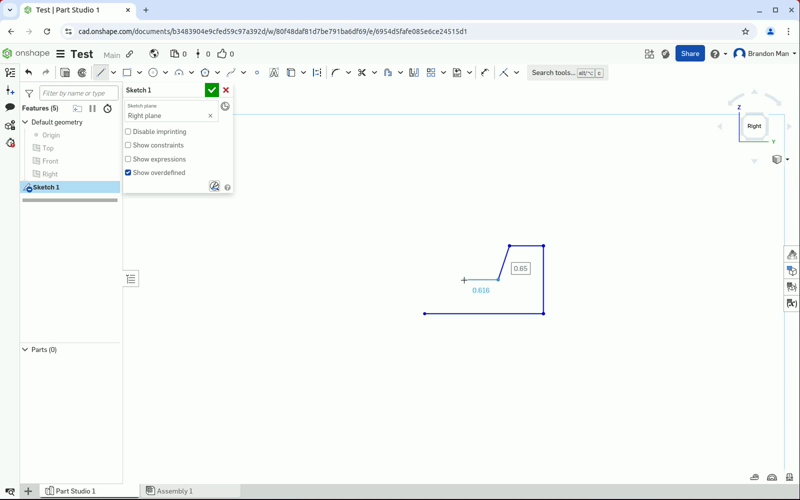
scroll(-6)
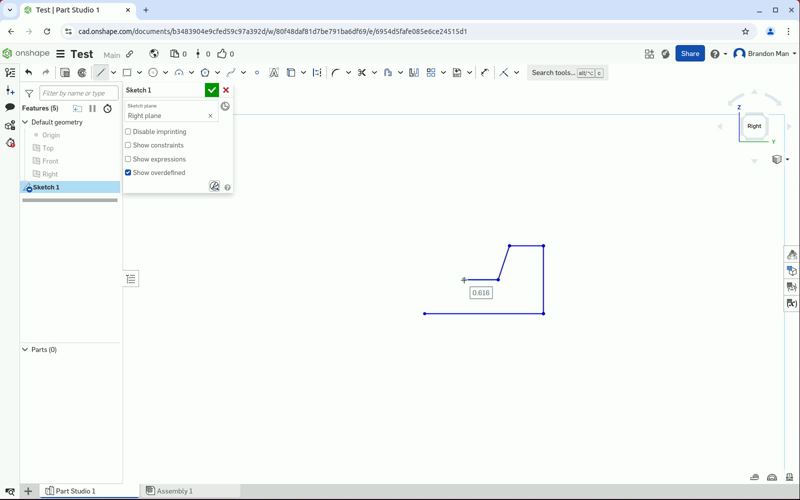
scroll(-6)
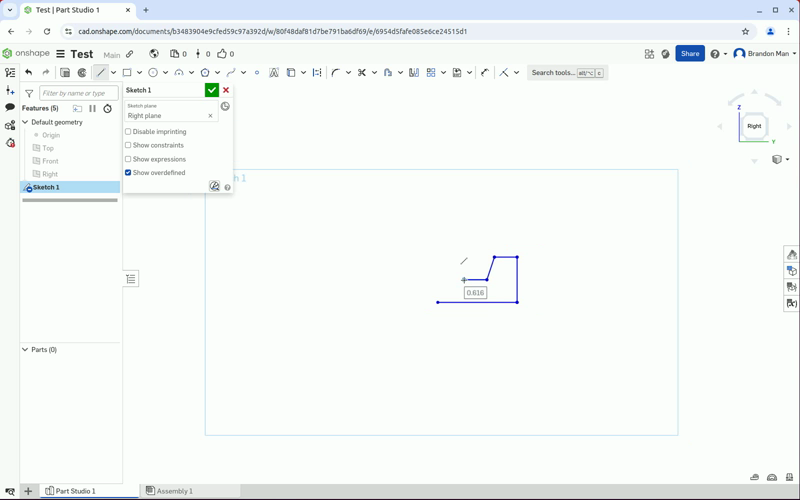
scroll(-6)
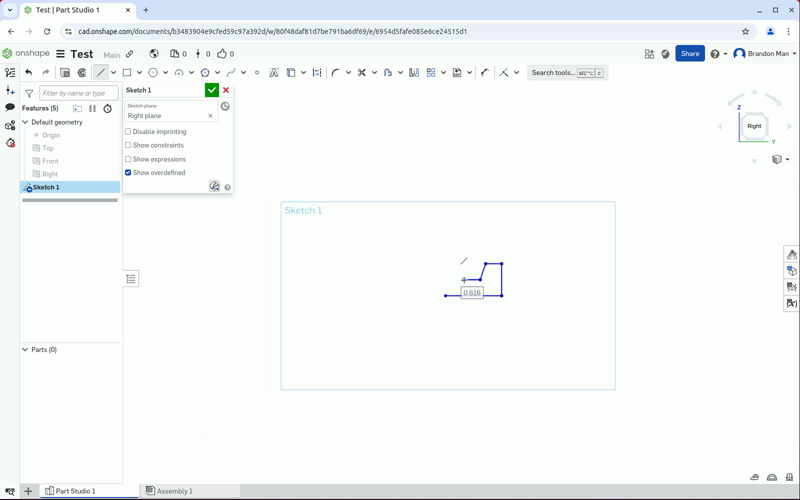
scroll(-6)
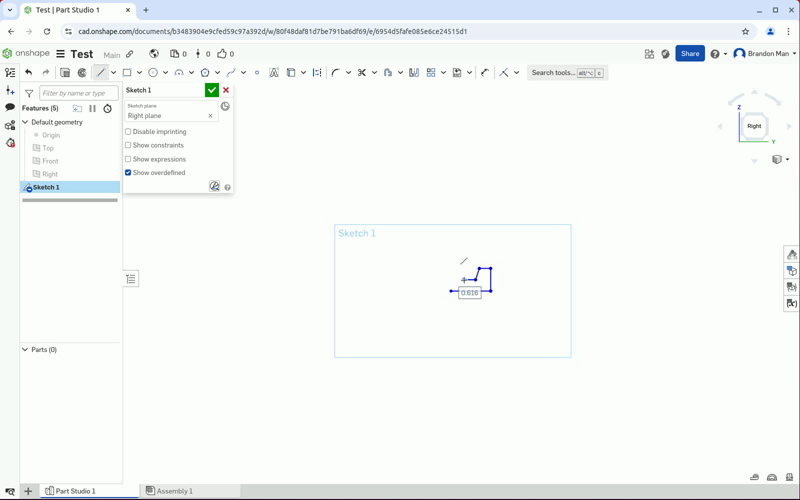
scroll(-6)
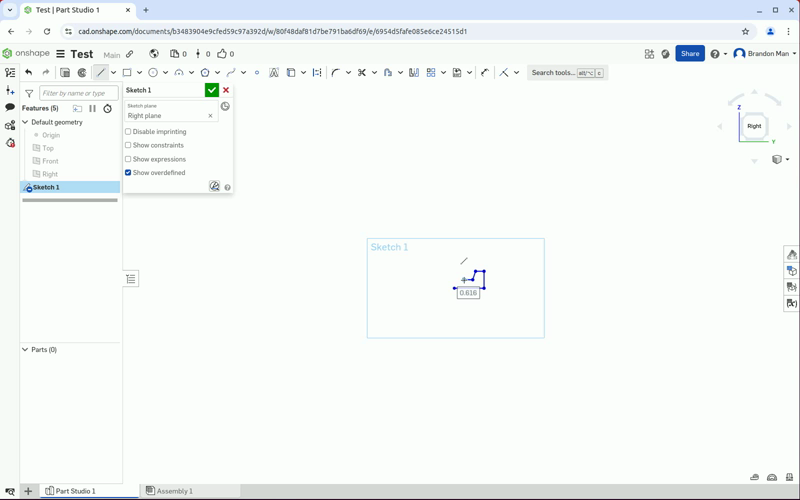
scroll(-6)
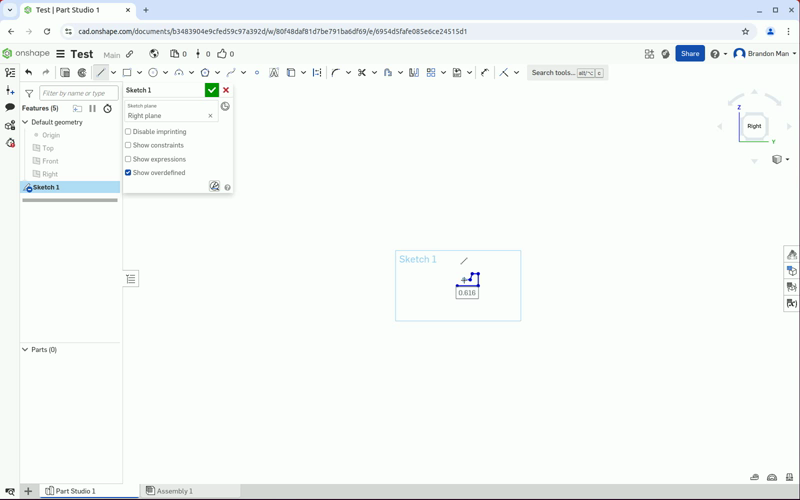
scroll(-6)
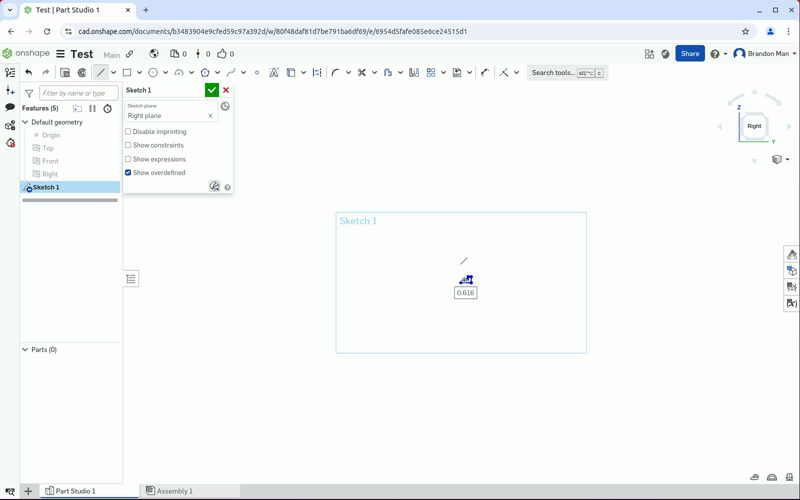
key_up(shift)
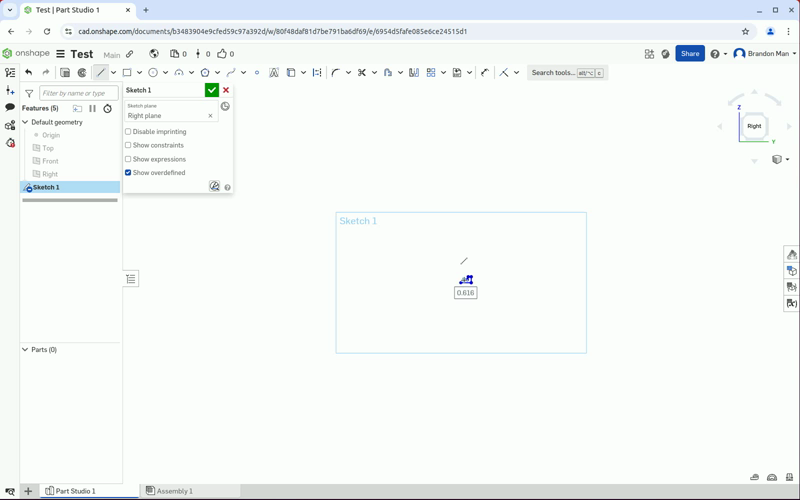
key_down(shift)
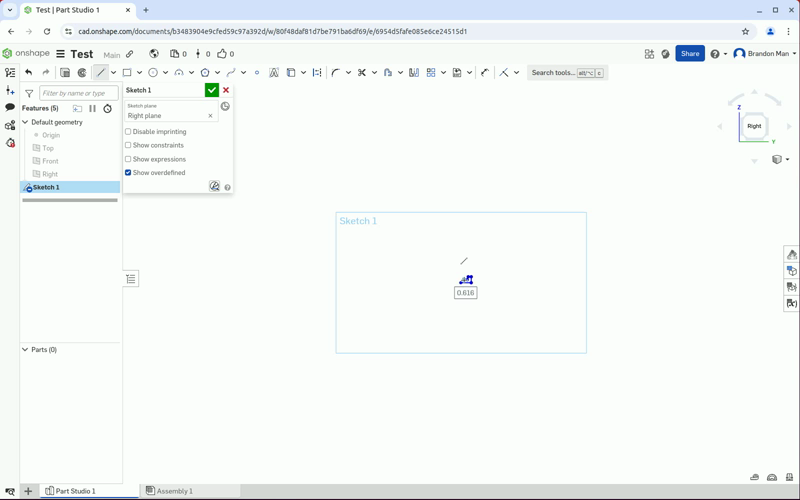
mouse_move(494, 279)
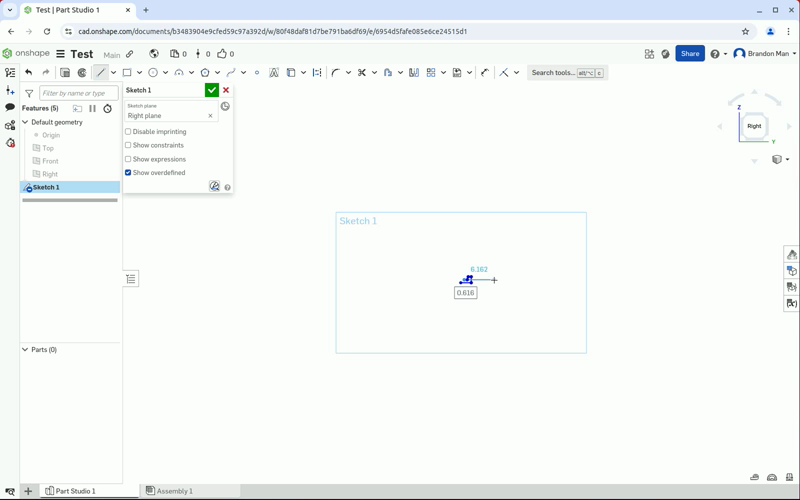
mouse_move(464, 270)
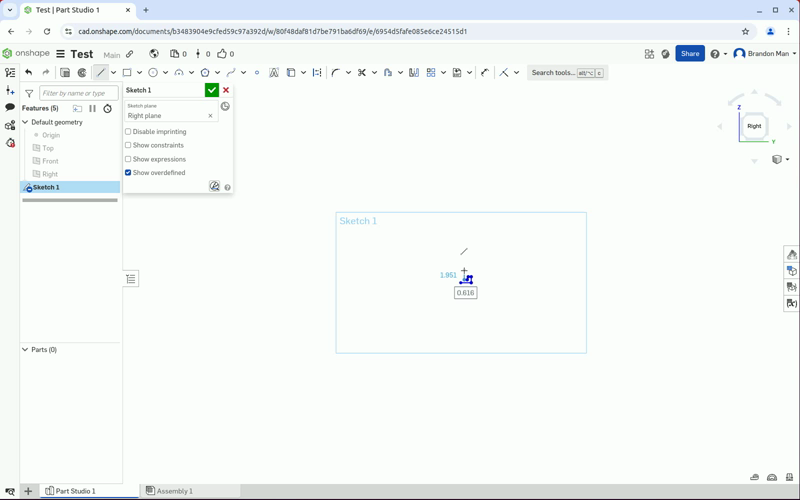
click(464, 270)
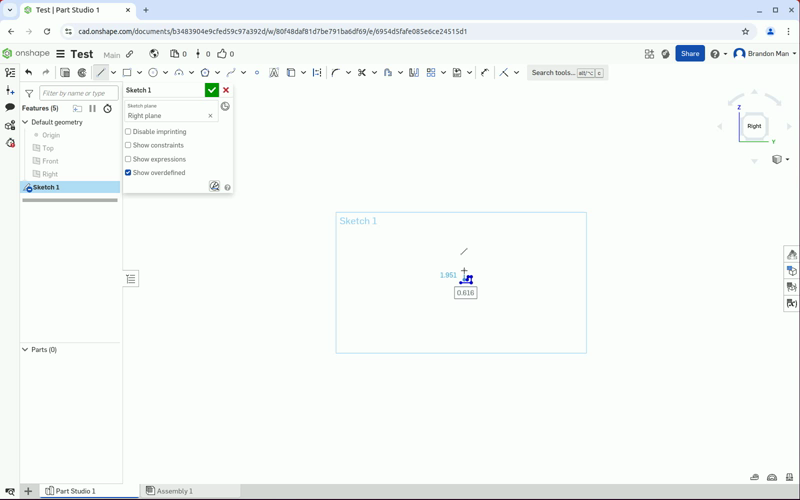
key_up(shift)
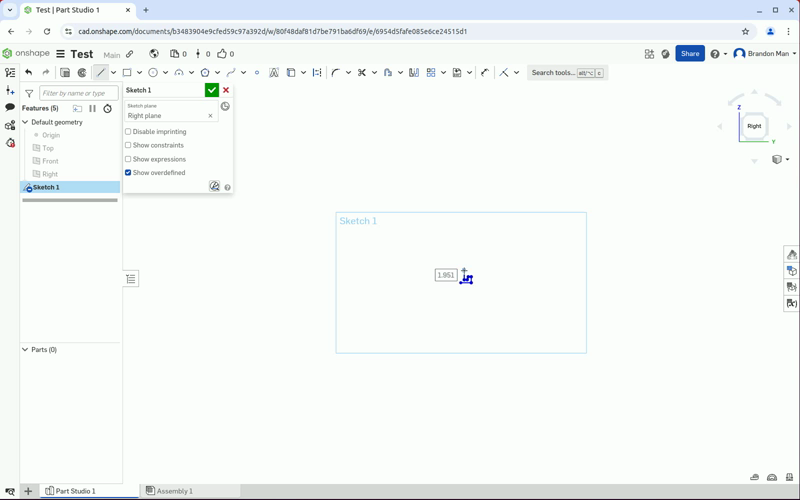
key_down(shift)
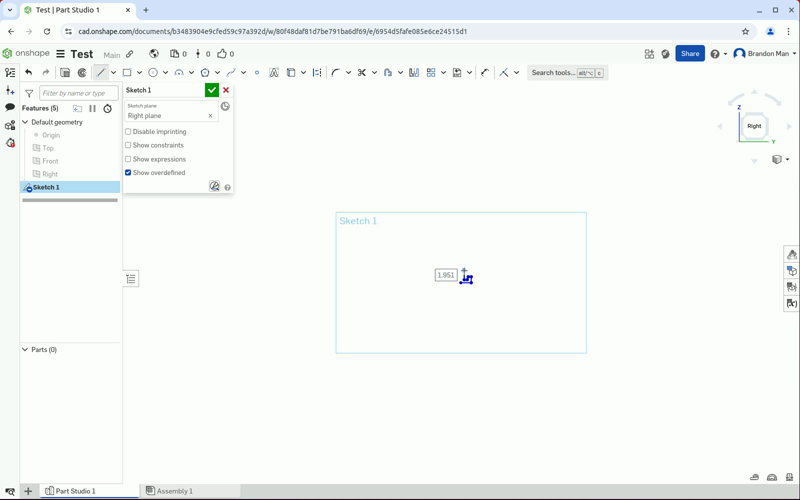
mouse_move(494, 270)
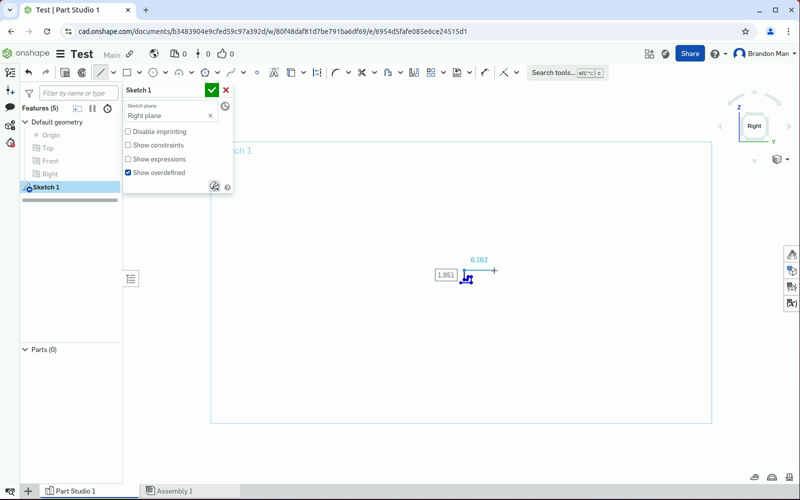
mouse_move(460, 270)
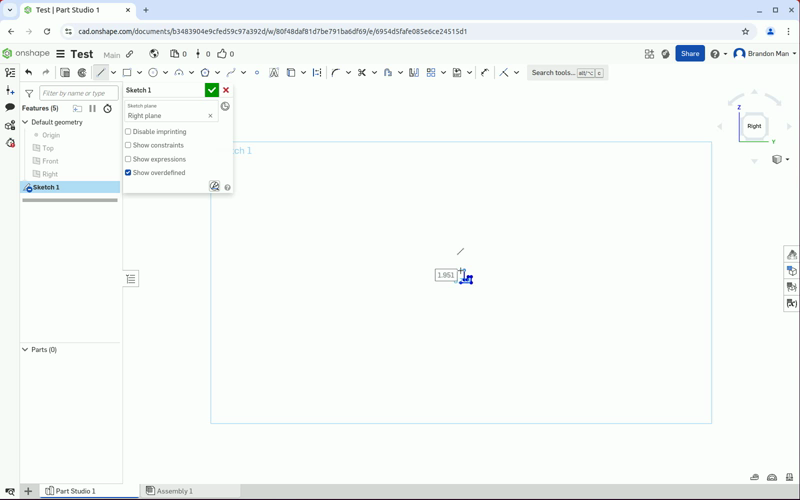
scroll(6)
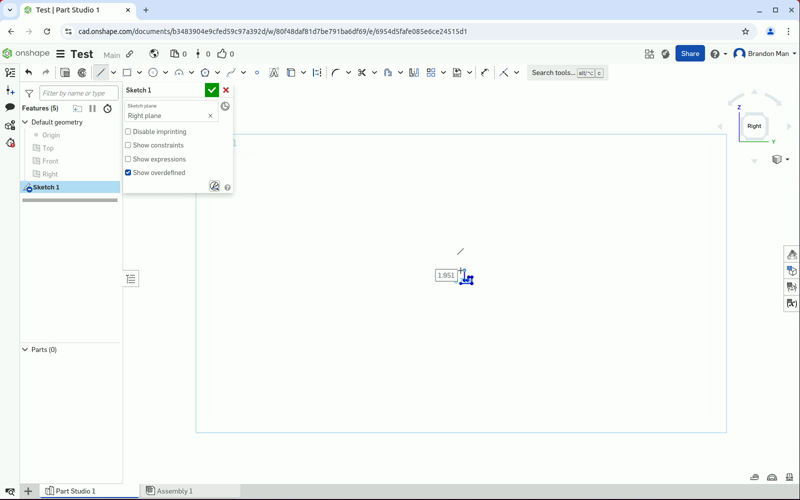
scroll(6)
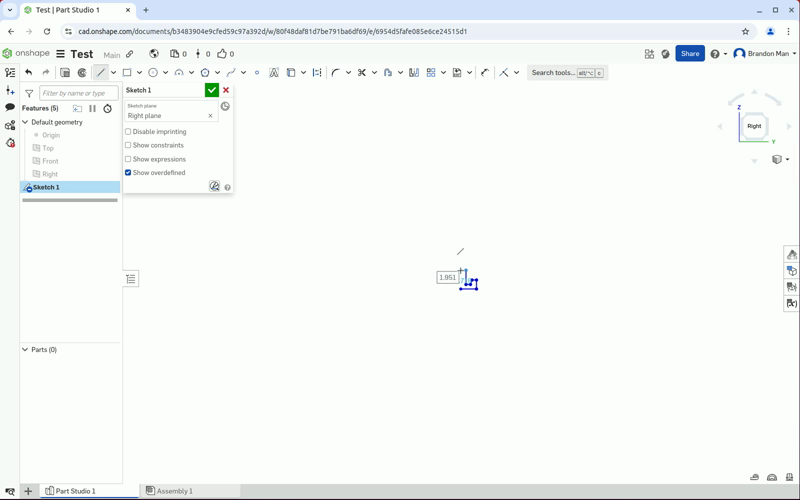
scroll(6)
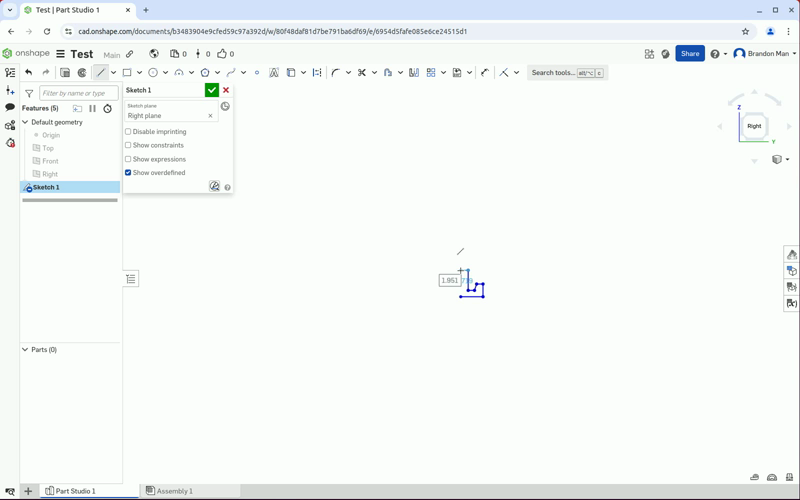
scroll(6)
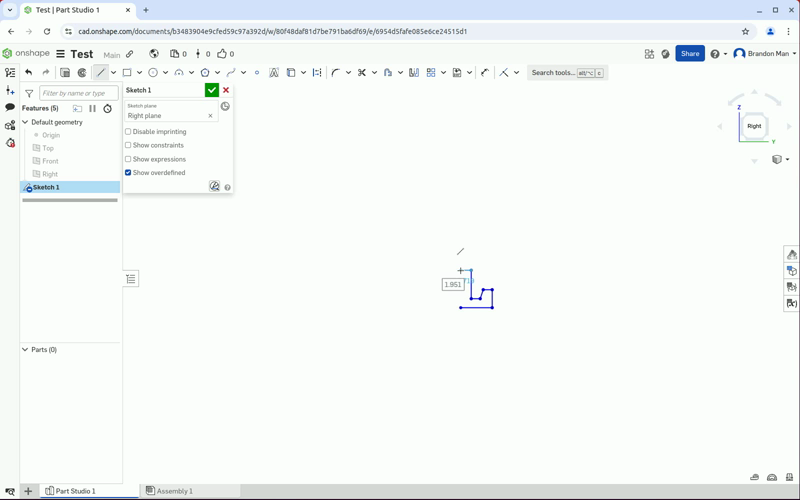
scroll(6)
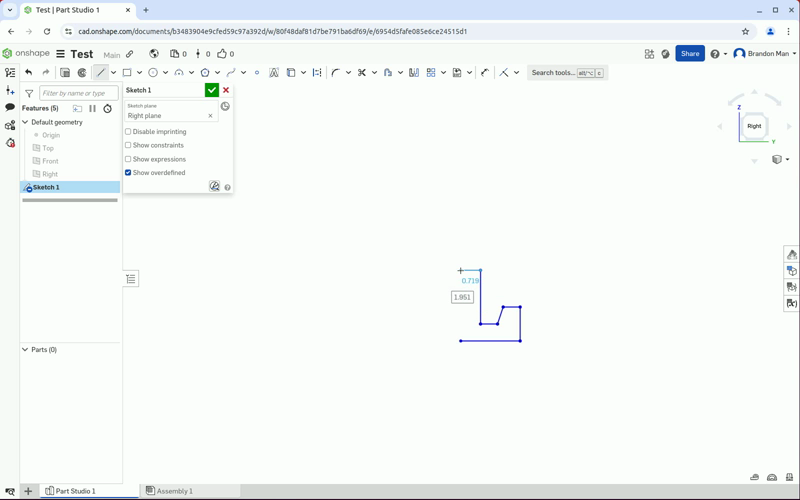
scroll(6)
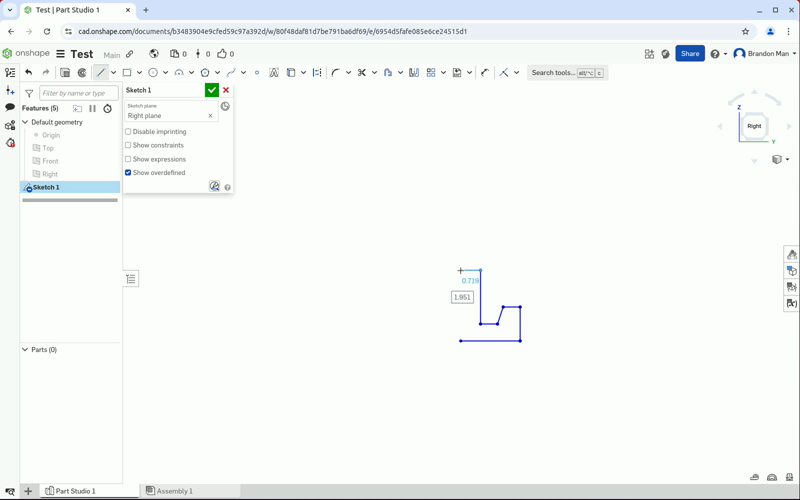
scroll(6)
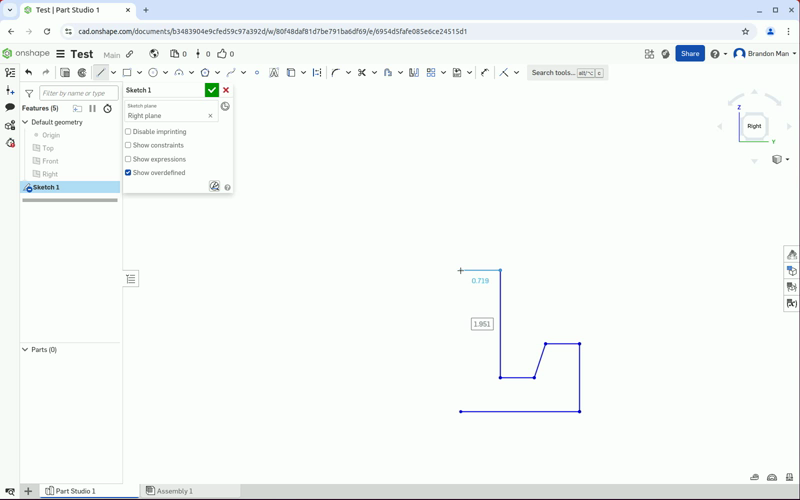
click(460, 270)
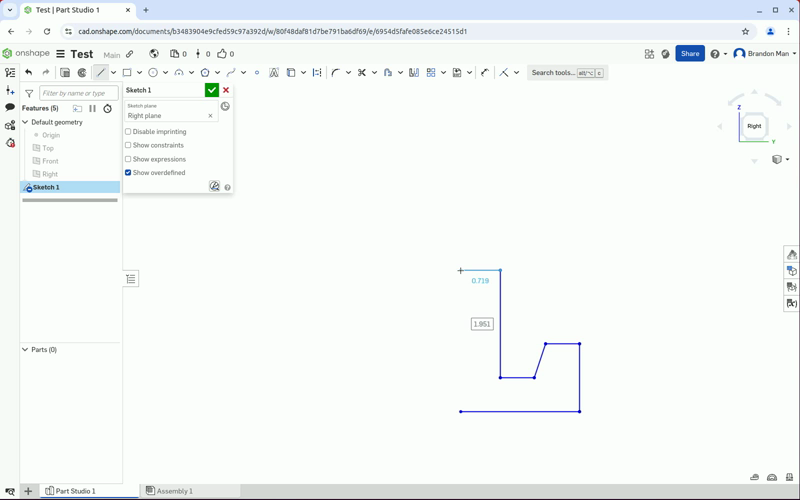
scroll(-6)
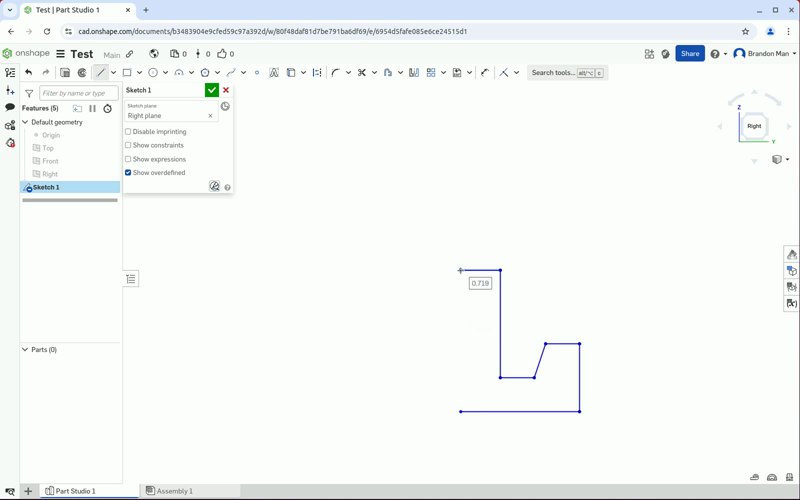
scroll(-6)
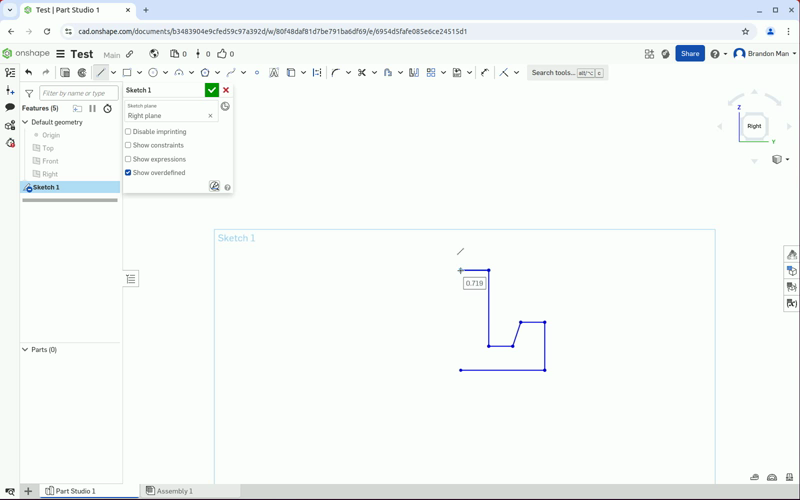
scroll(-6)
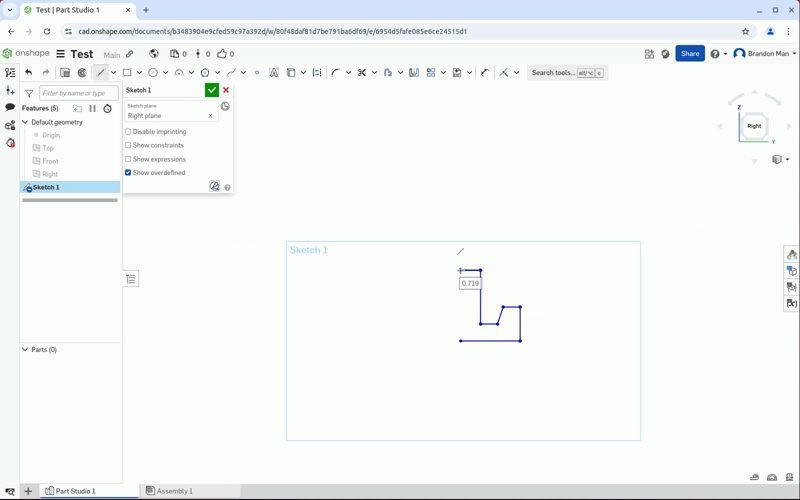
scroll(-6)
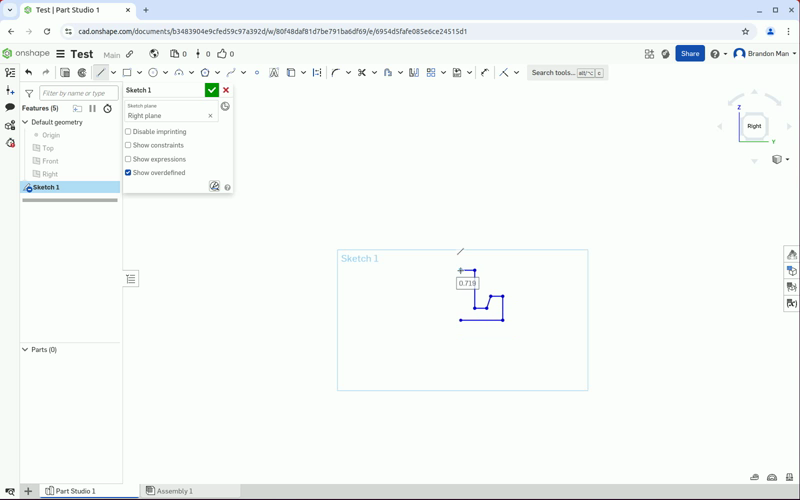
scroll(-6)
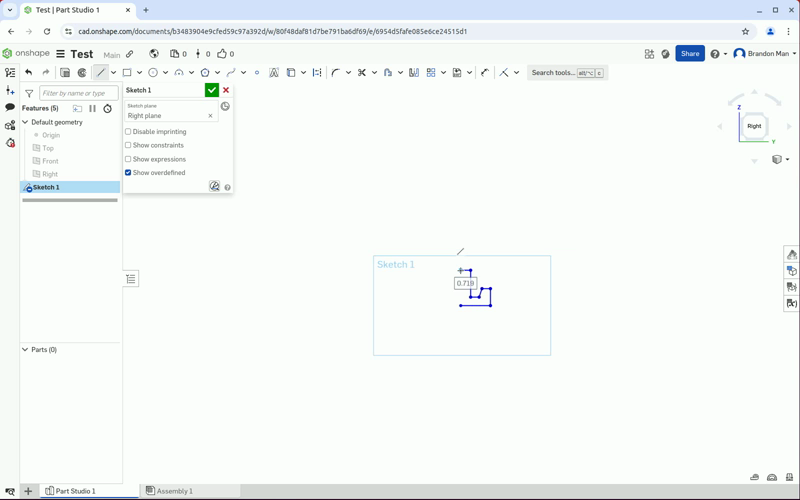
scroll(-6)
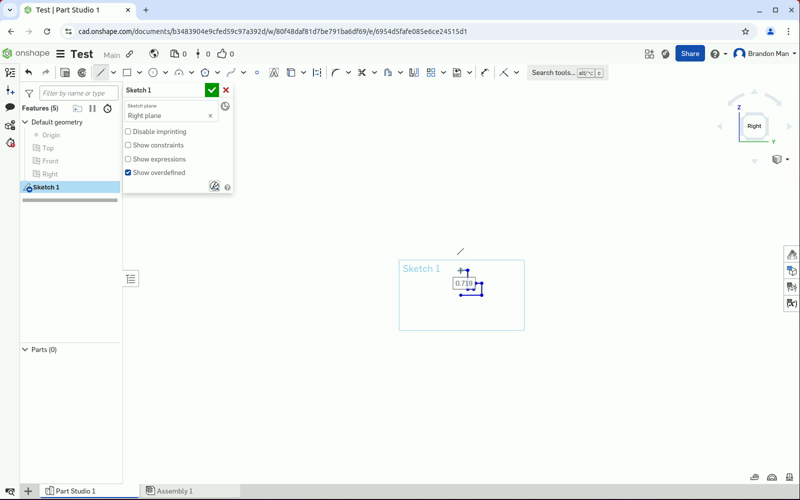
scroll(-6)
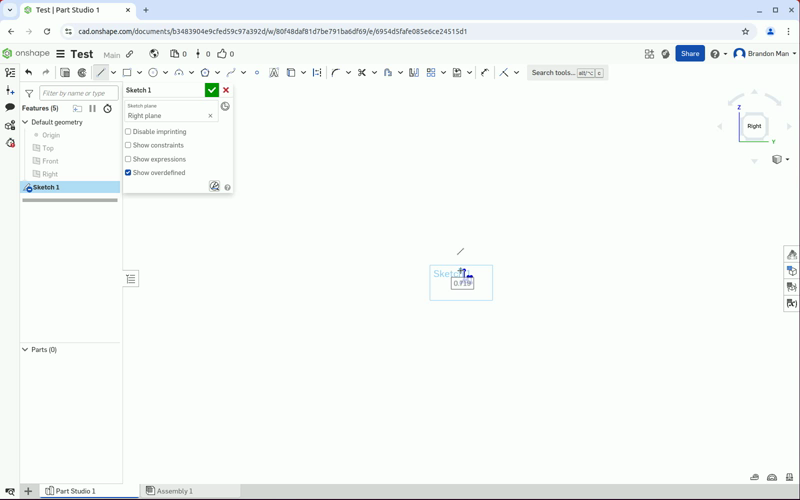
key_up(shift)
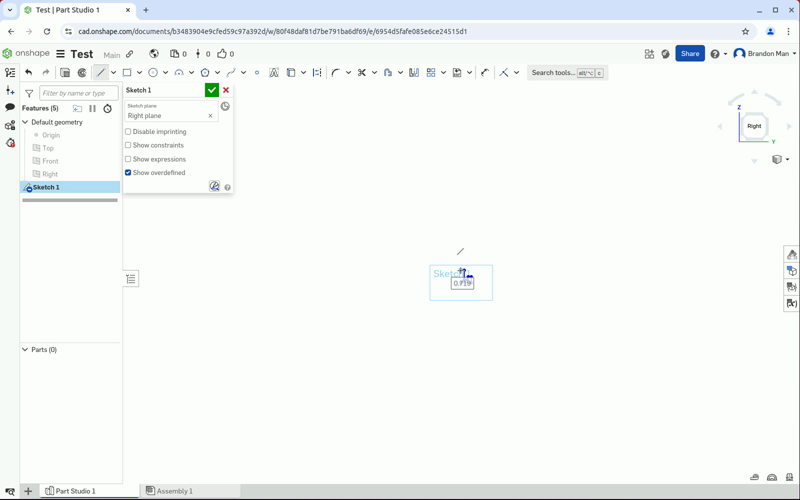
mouse_move(490, 270)
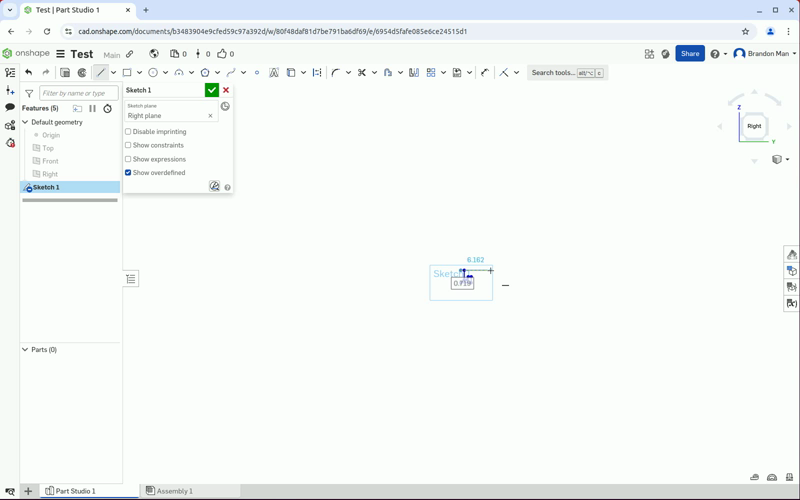
key_down(shift)
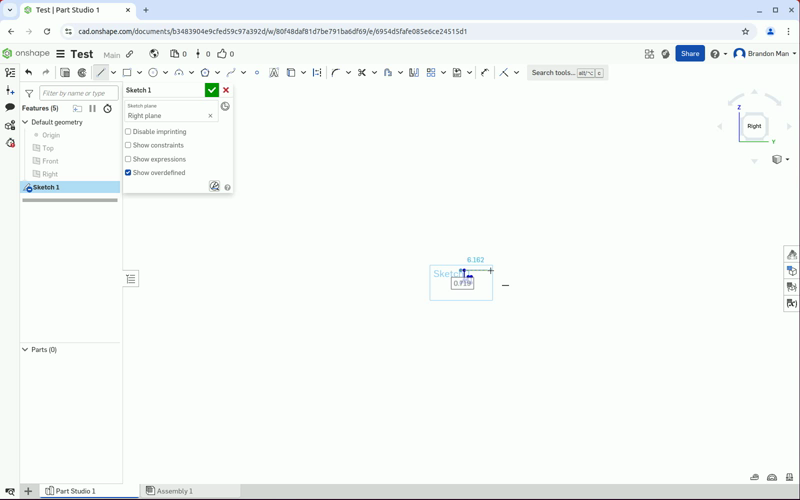
mouse_move(460, 282)
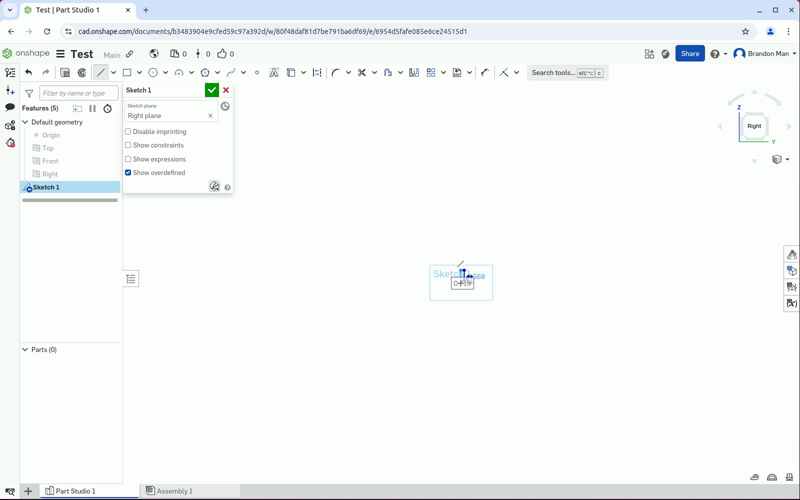
key_up(shift)
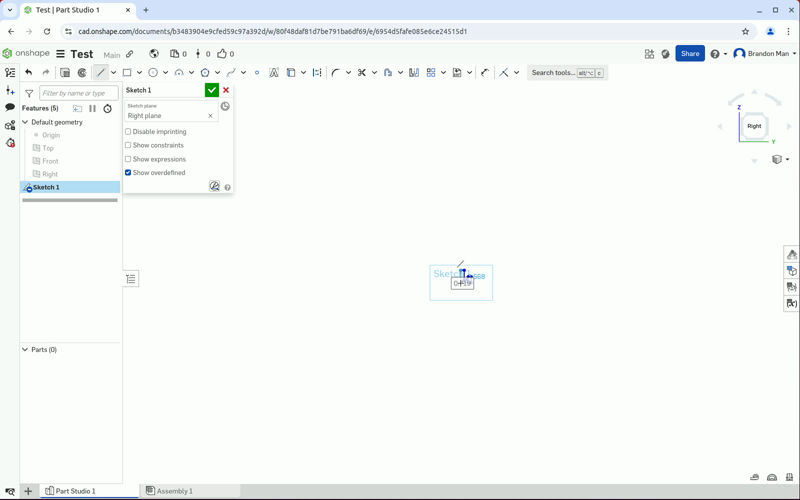
click(460, 282)
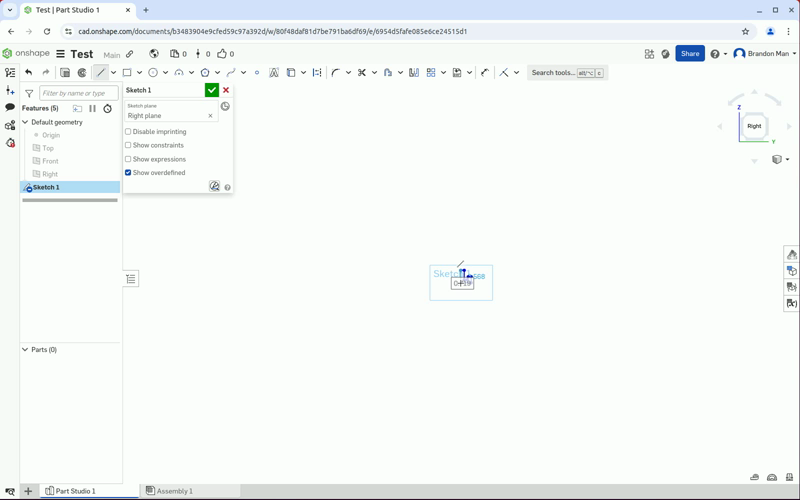
key(esc)
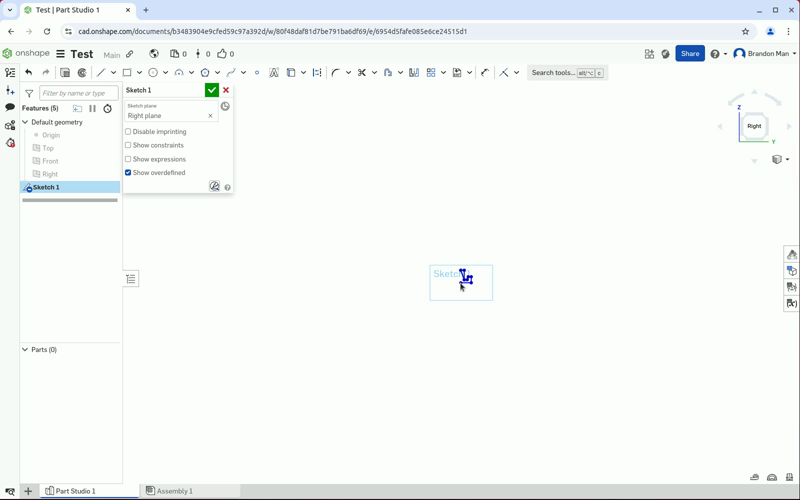
mouse_move(462, 274)
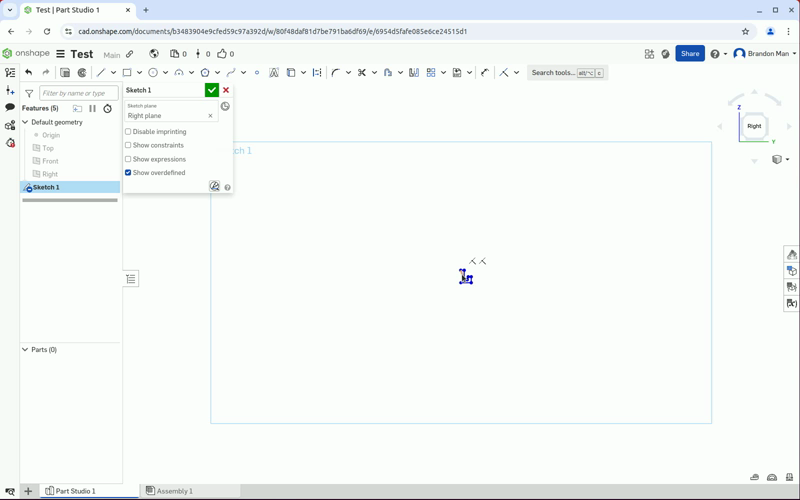
scroll(6)
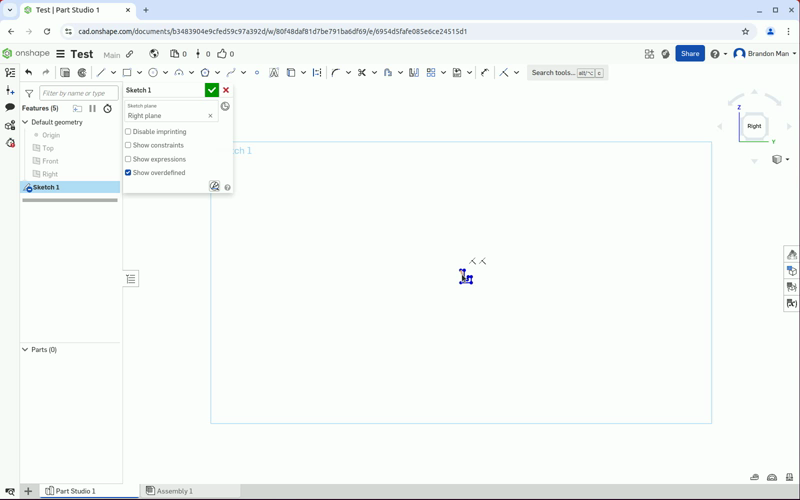
scroll(6)
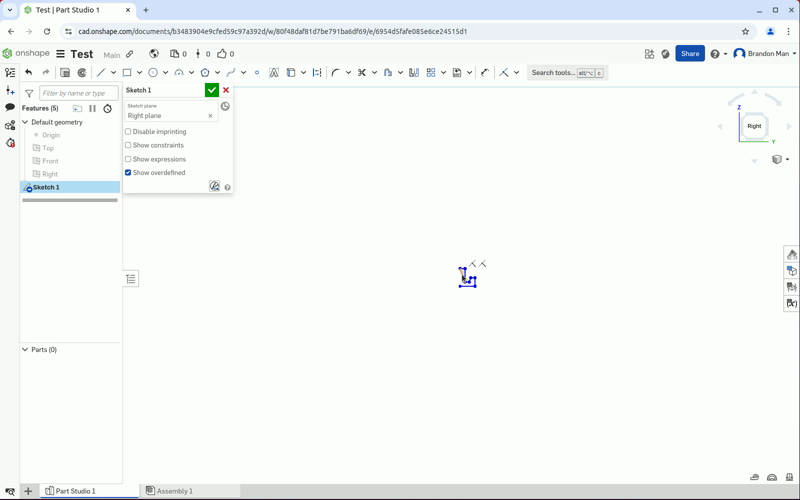
scroll(6)
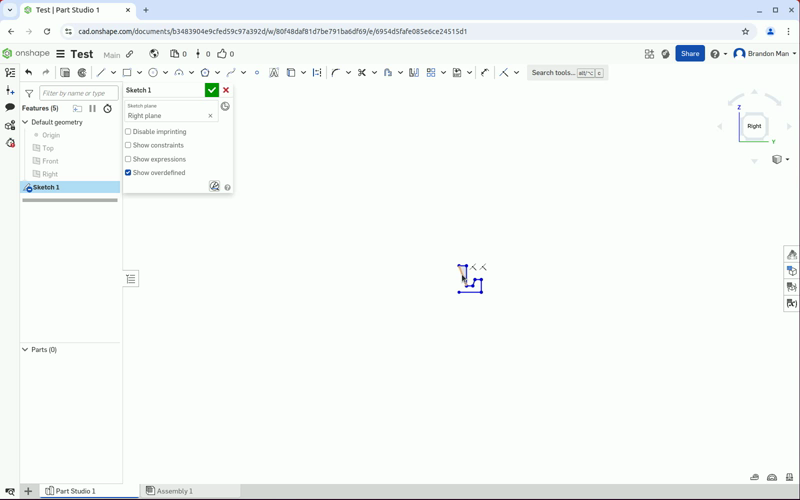
scroll(6)
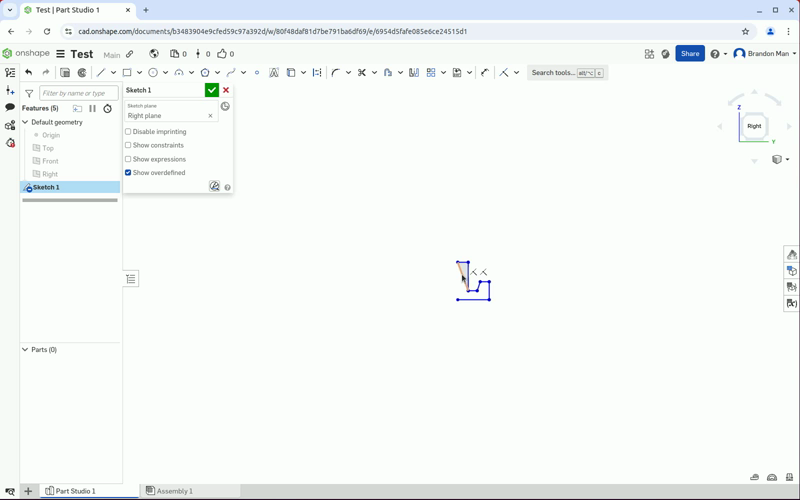
scroll(6)
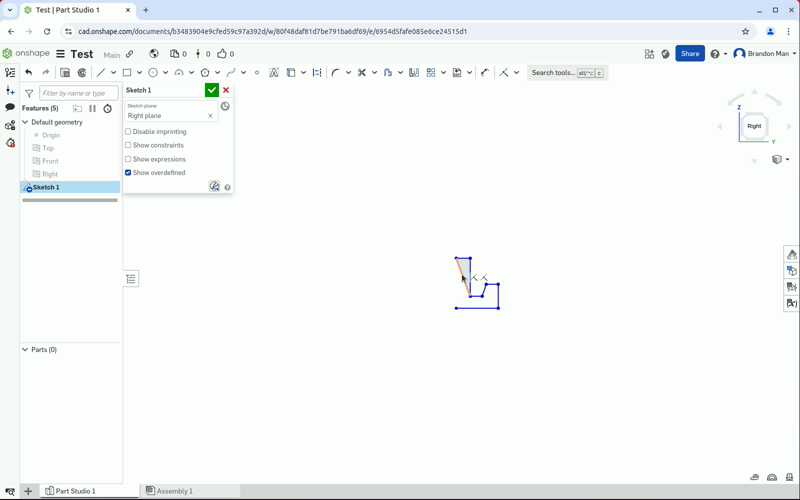
scroll(6)
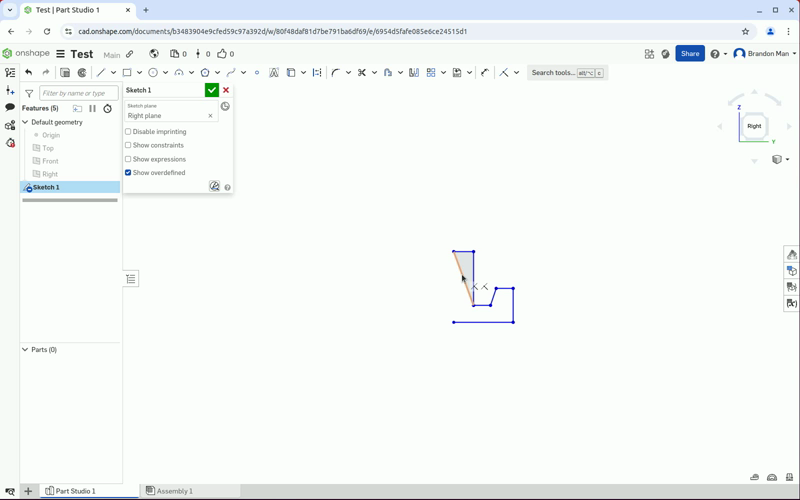
scroll(6)
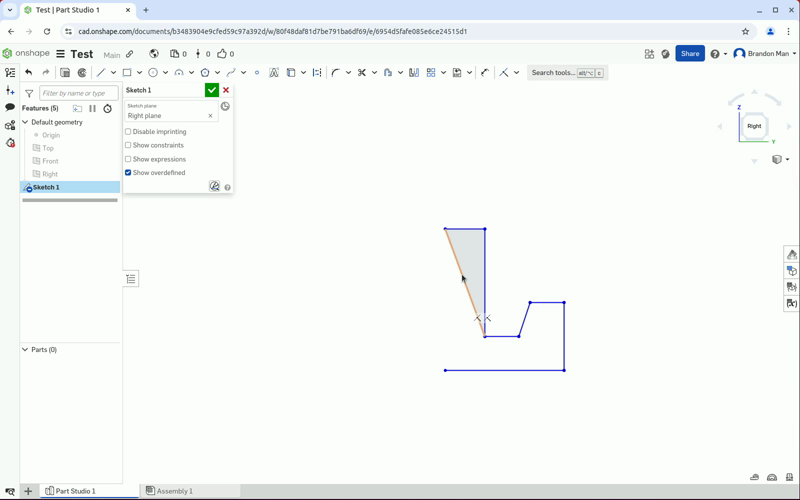
click(462, 274)
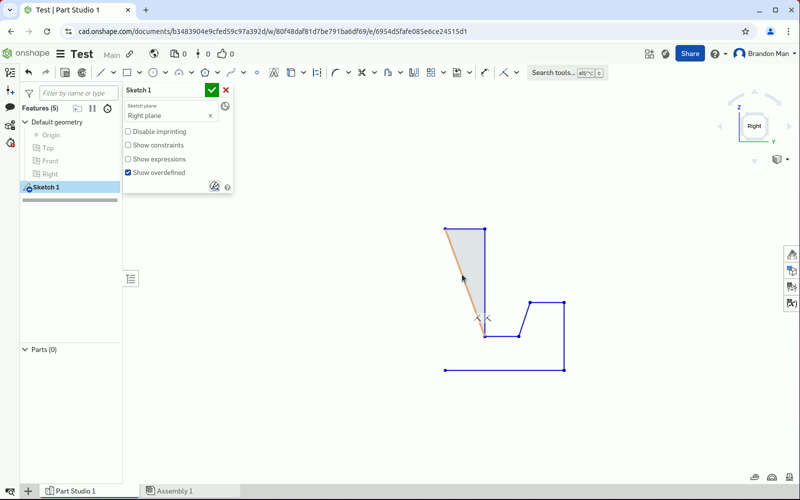
scroll(-6)
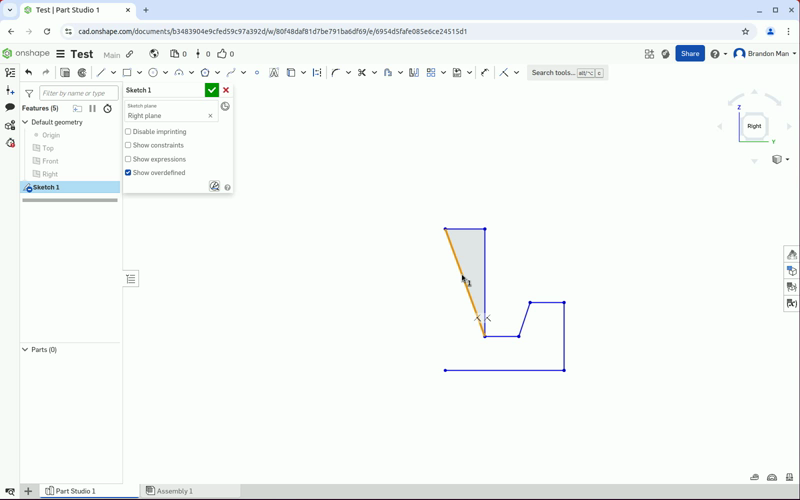
scroll(-6)
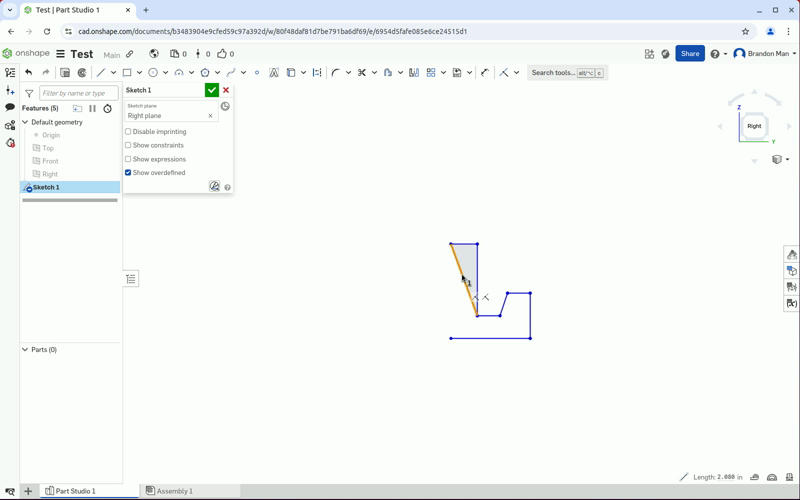
scroll(-6)
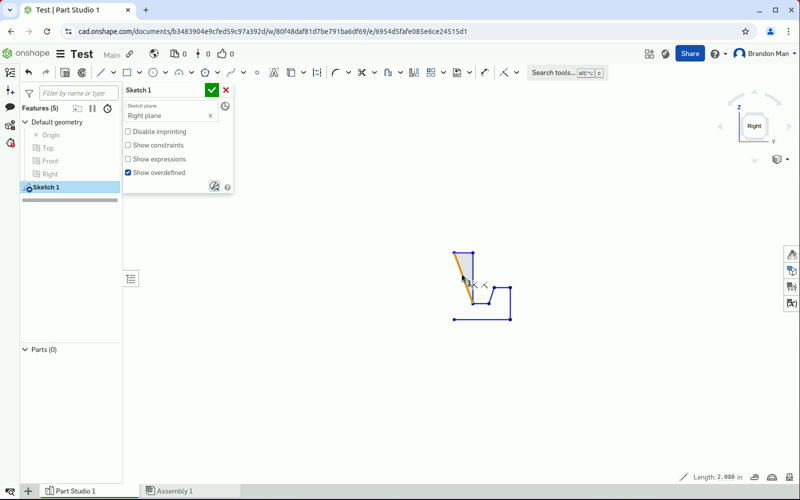
scroll(-6)
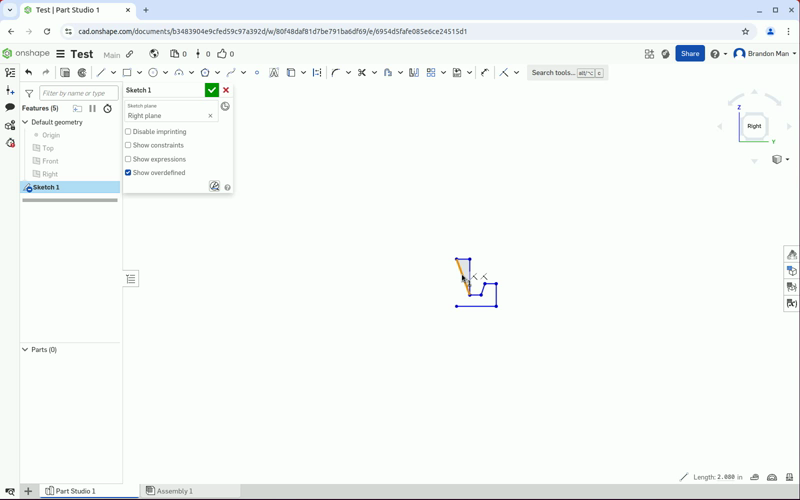
scroll(-6)
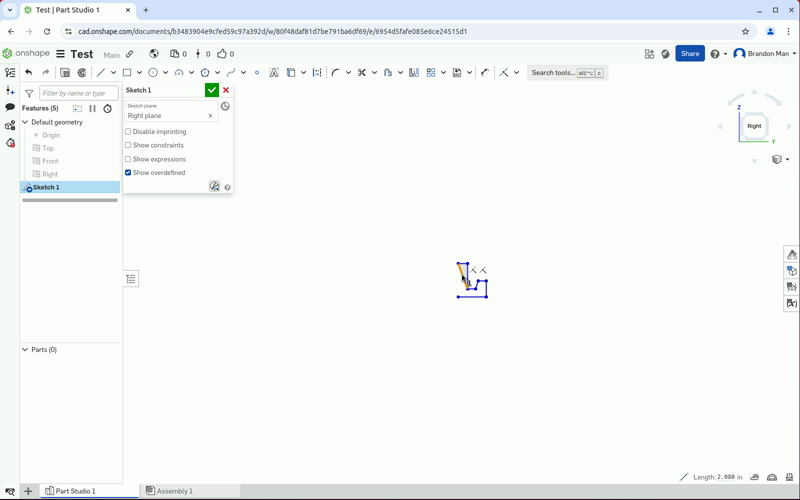
scroll(-6)
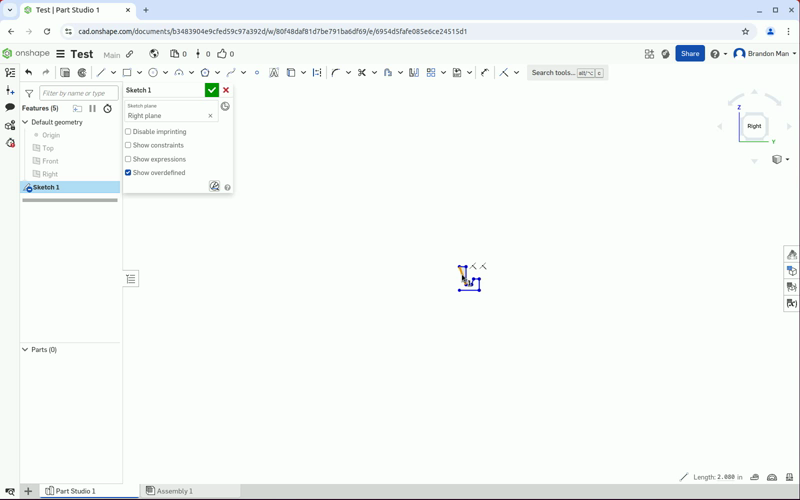
scroll(-6)
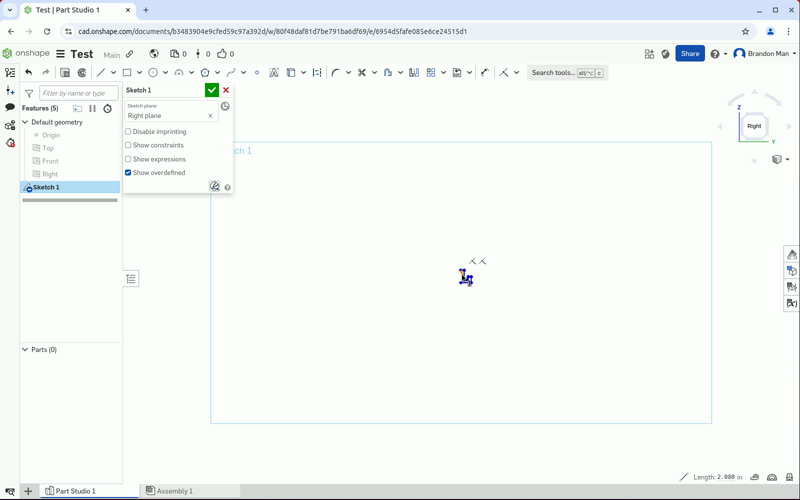
mouse_move(73, 352)
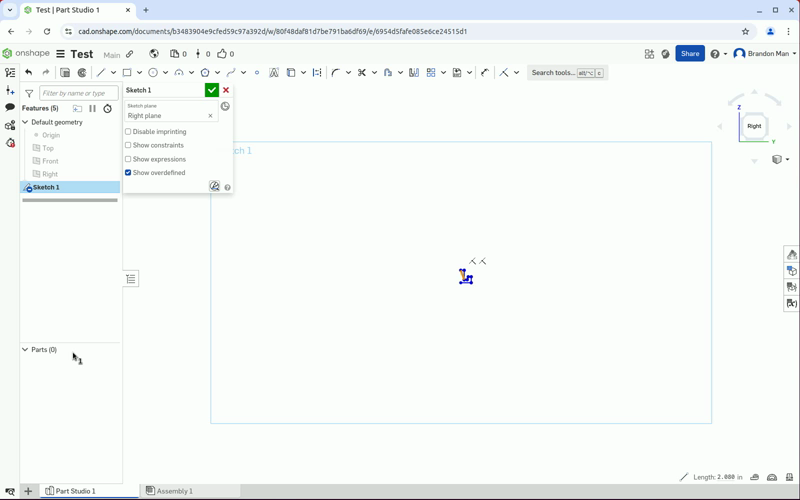
key(shift+y)
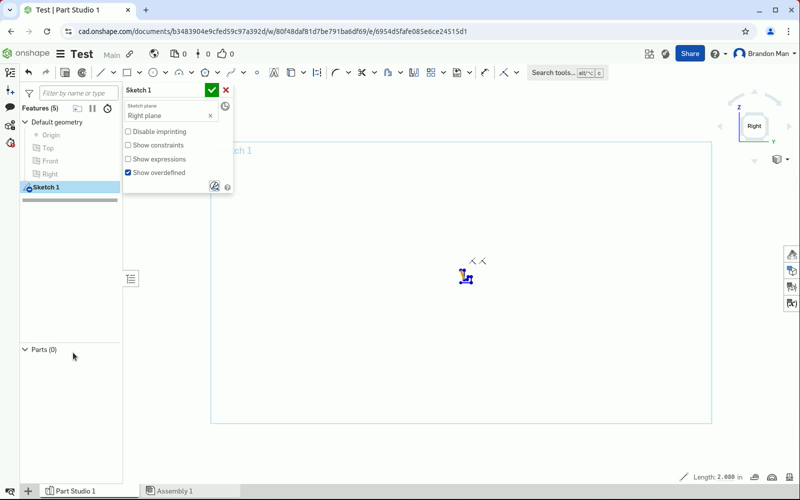
key(shift+e)
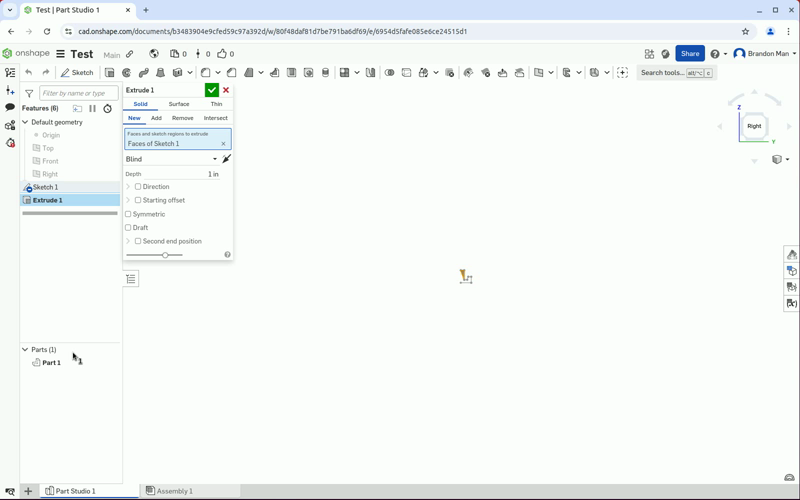
mouse_move(143, 106)
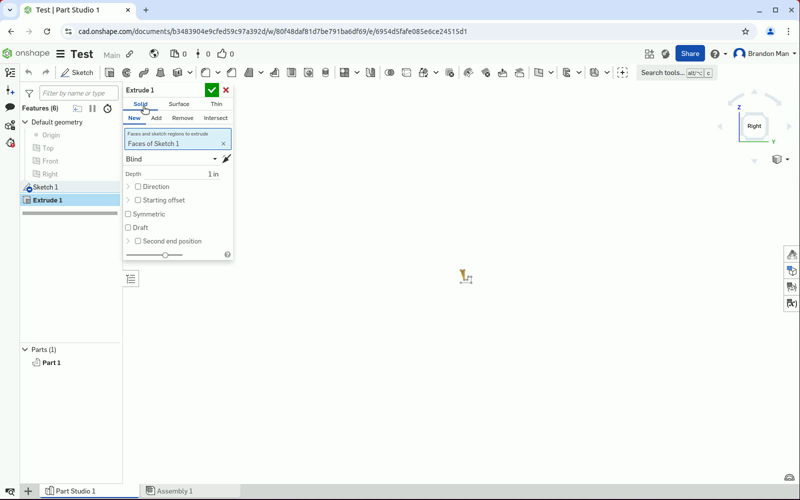
click(143, 106)
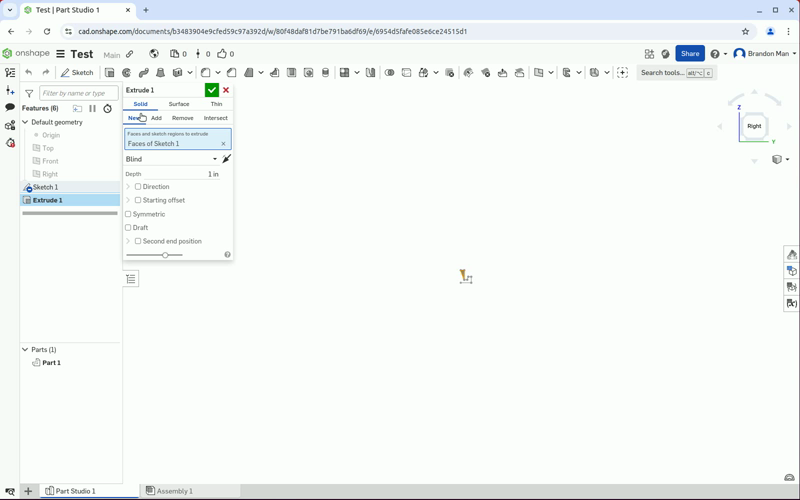
mouse_move(137, 120)
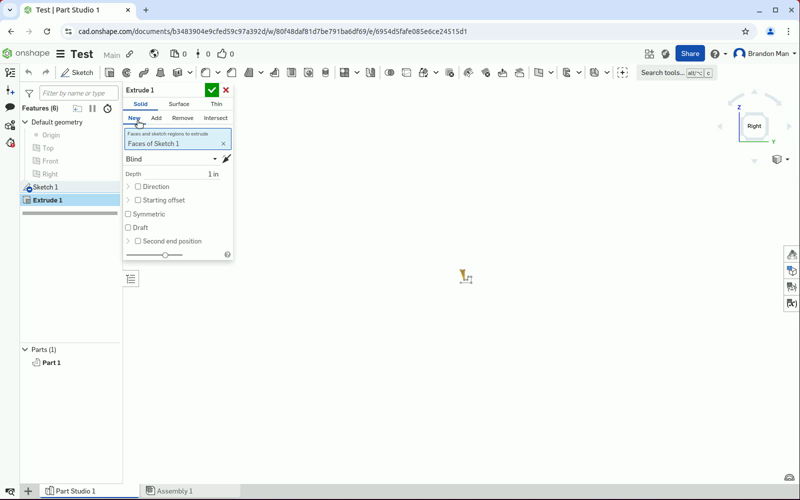
click(137, 120)
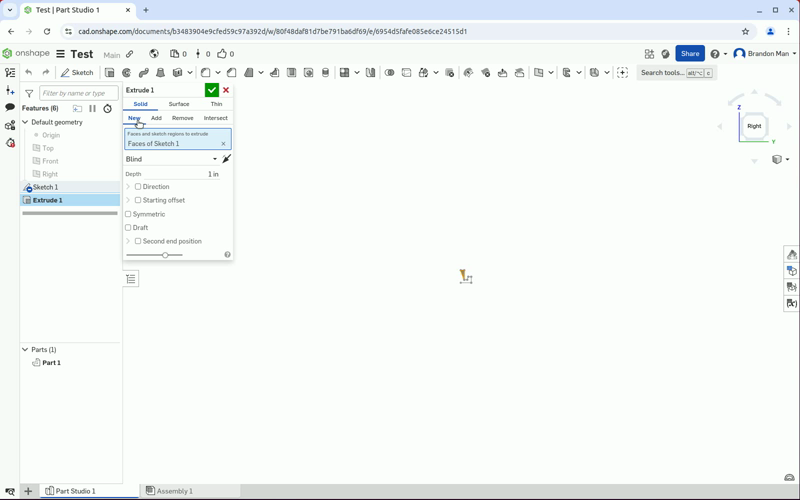
key(tab, 4)
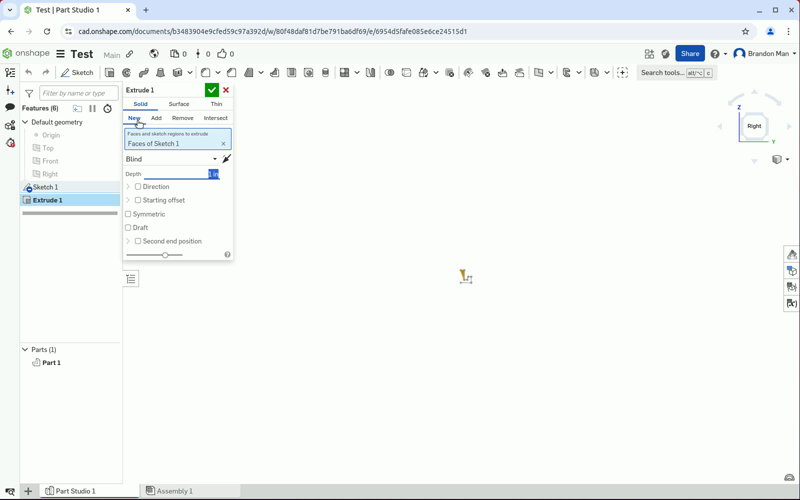
text(23.108)
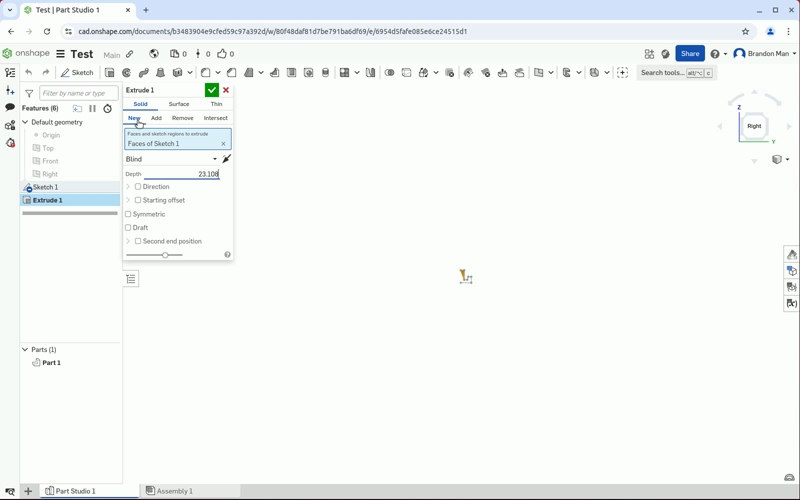
key(enter)
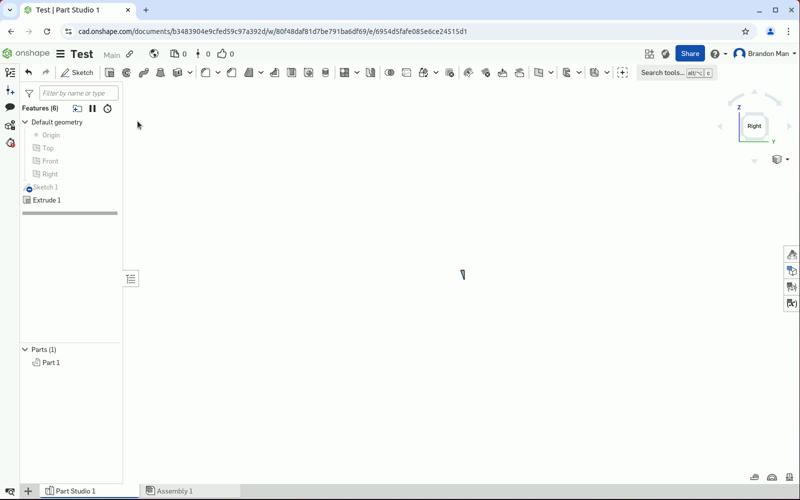
key(shift+h)
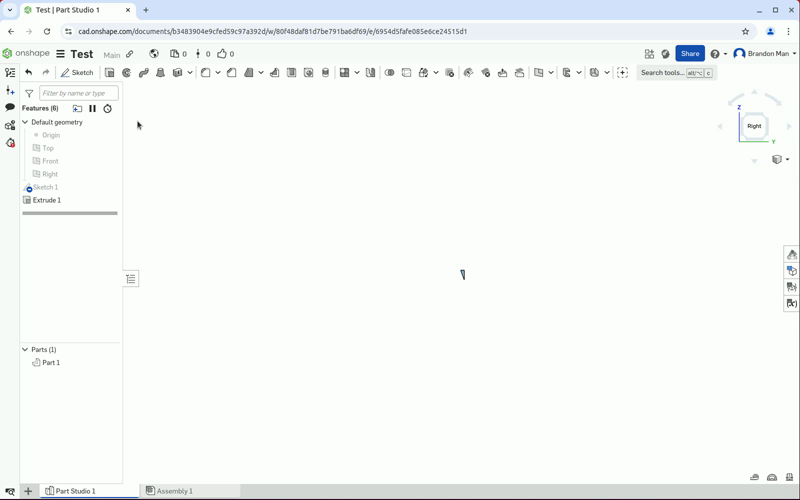
key(shift+h)
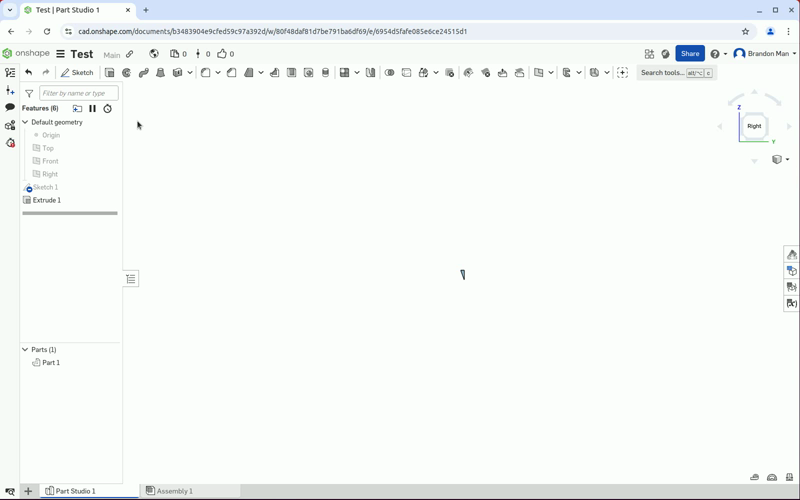
mouse_move(73, 189)
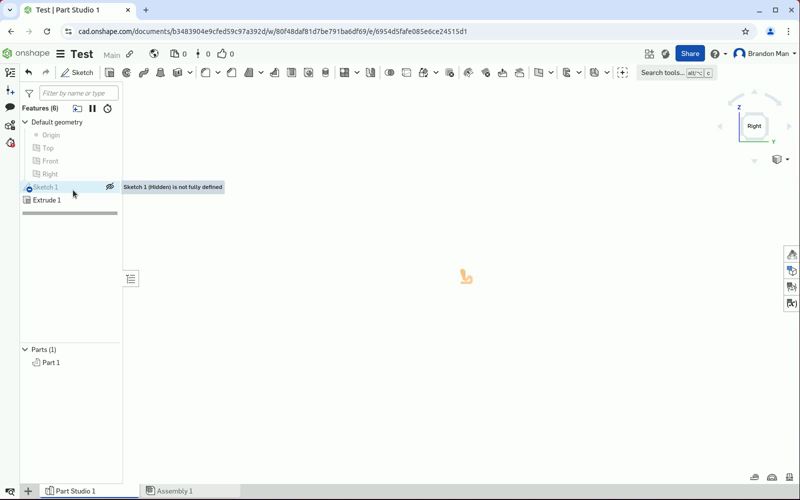
click(73, 189)
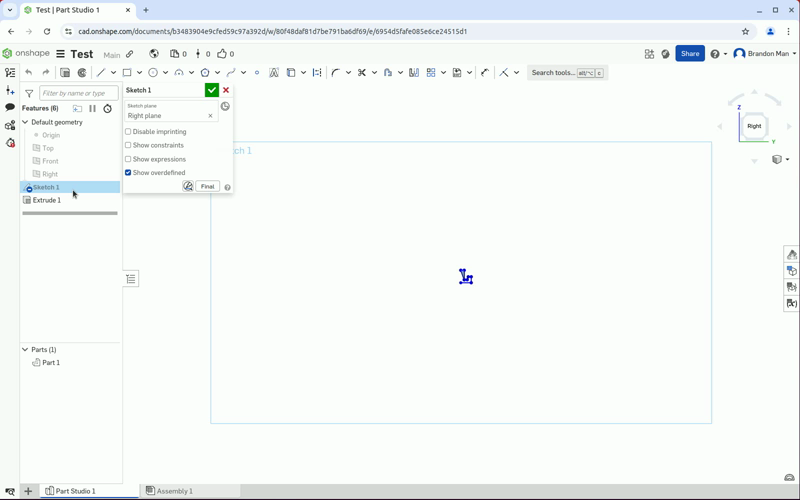
mouse_move(229, 92)
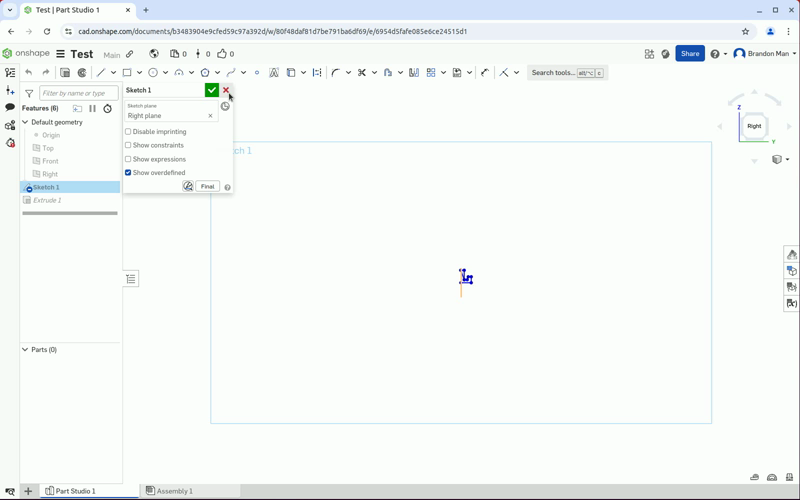
click(229, 92)
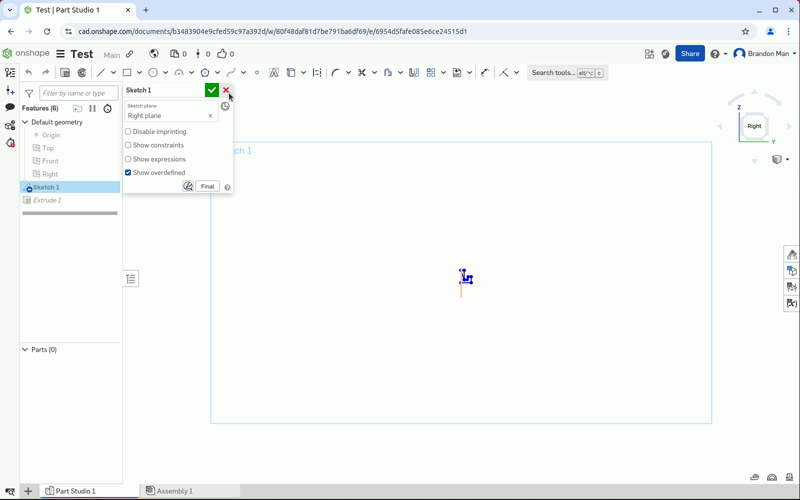
key(shift+s)
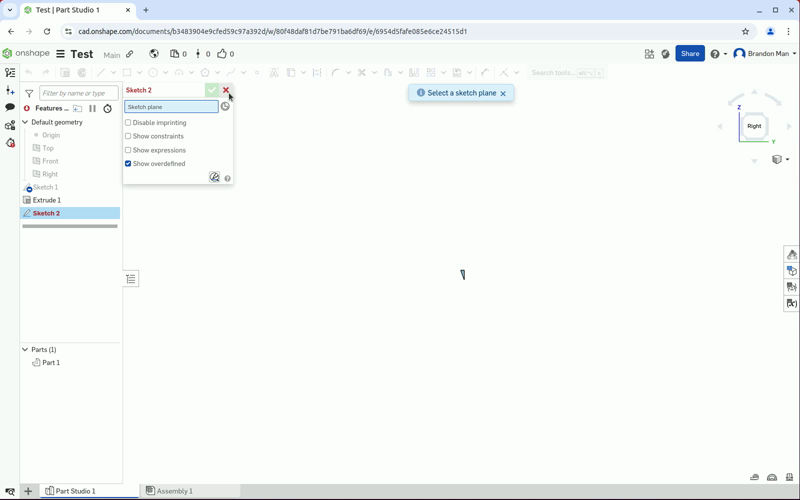
mouse_move(73, 176)
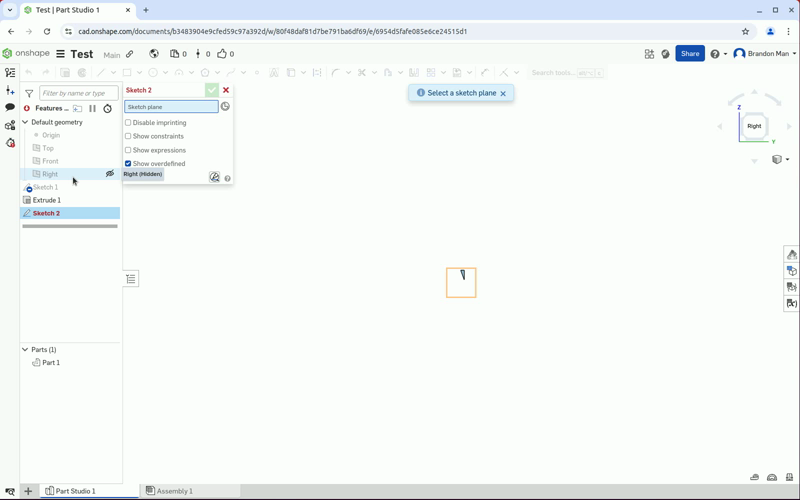
click(73, 176)
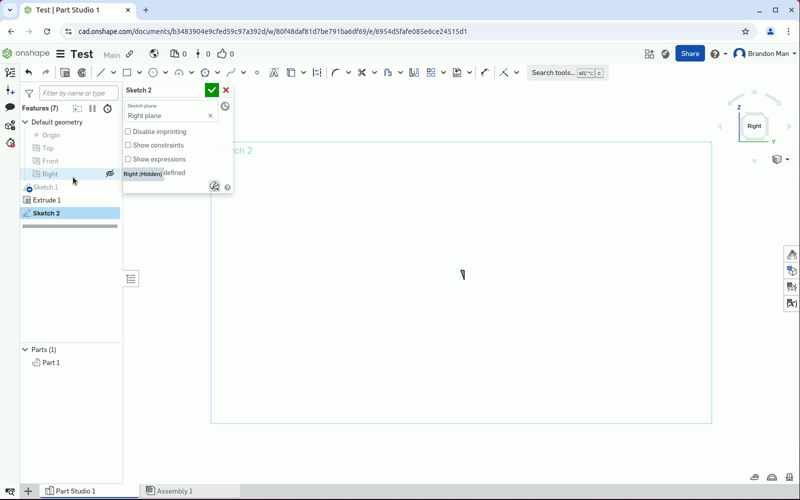
mouse_move(73, 352)
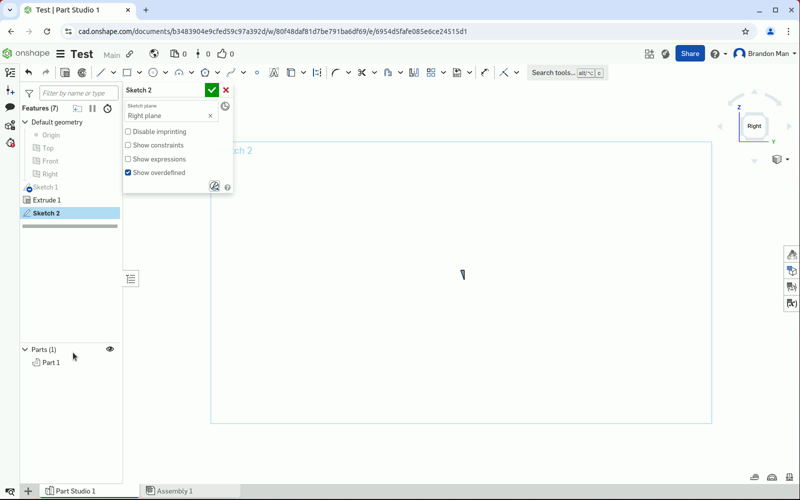
key(y)
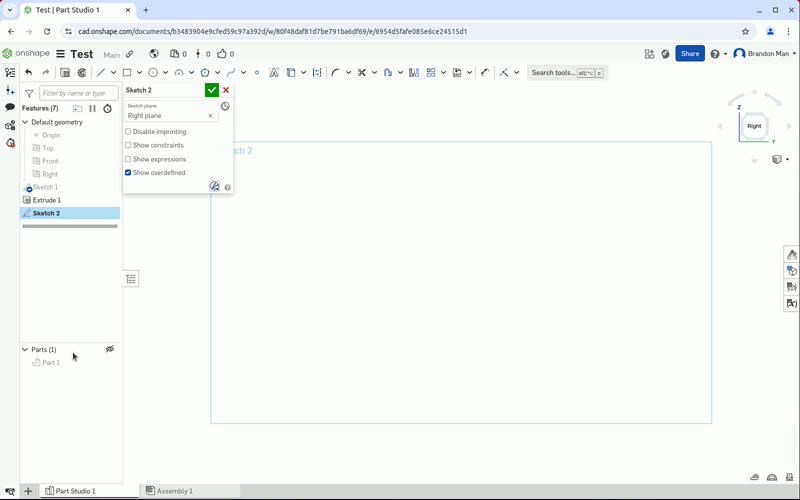
key(l)
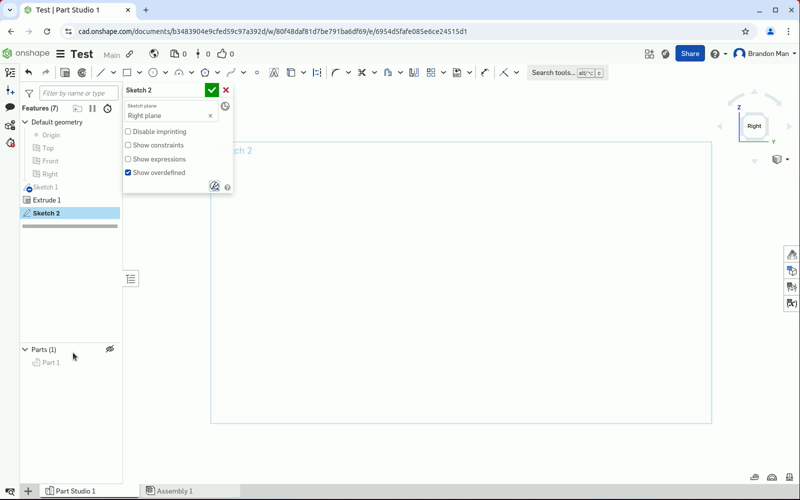
key_down(shift)
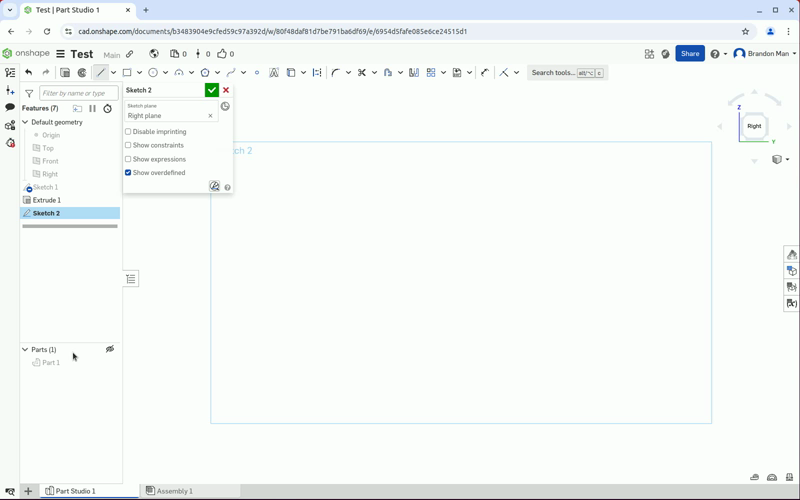
mouse_move(463, 280)
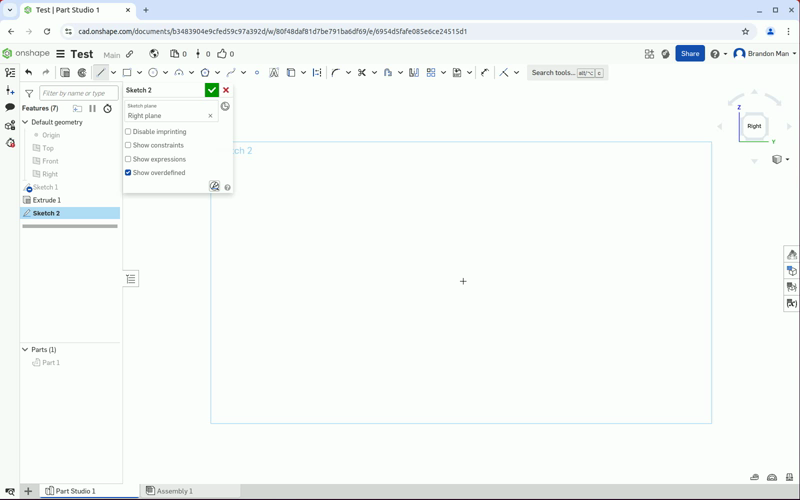
click(463, 280)
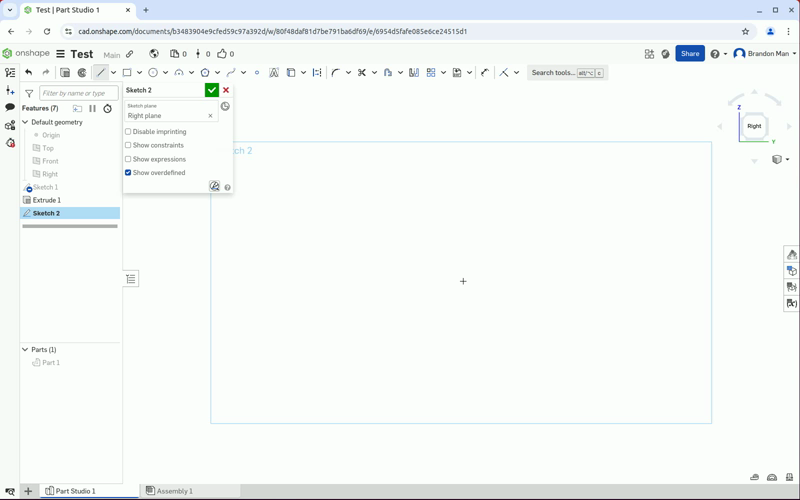
key_up(shift)
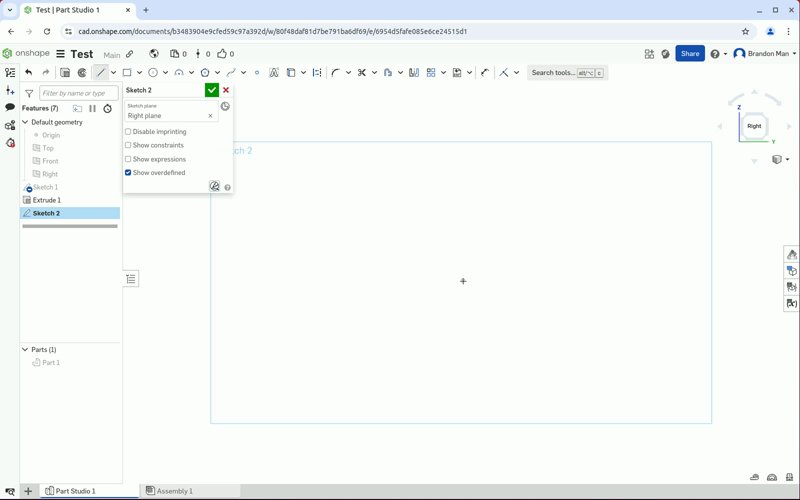
key_down(shift)
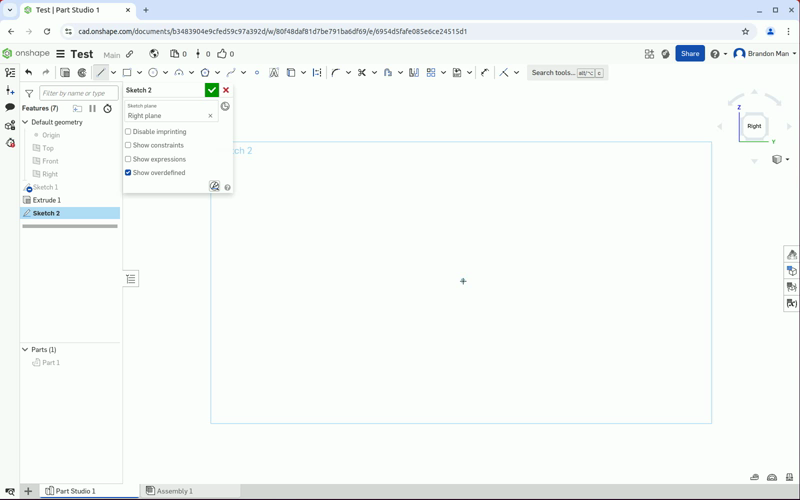
mouse_move(493, 280)
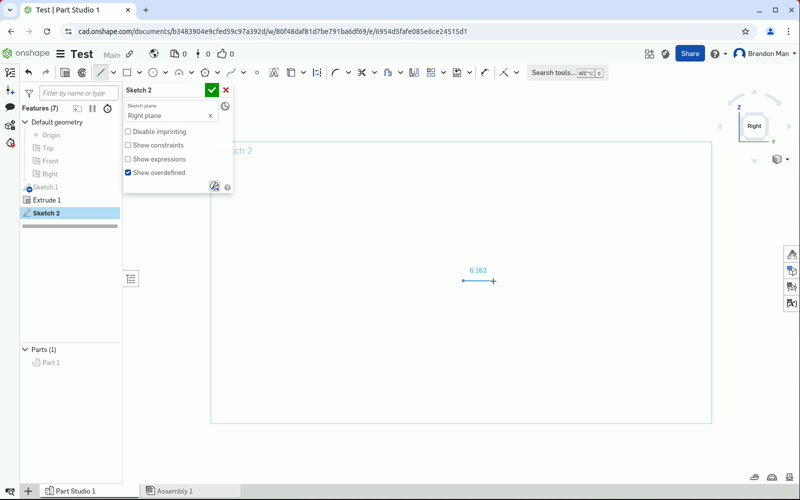
mouse_move(466, 280)
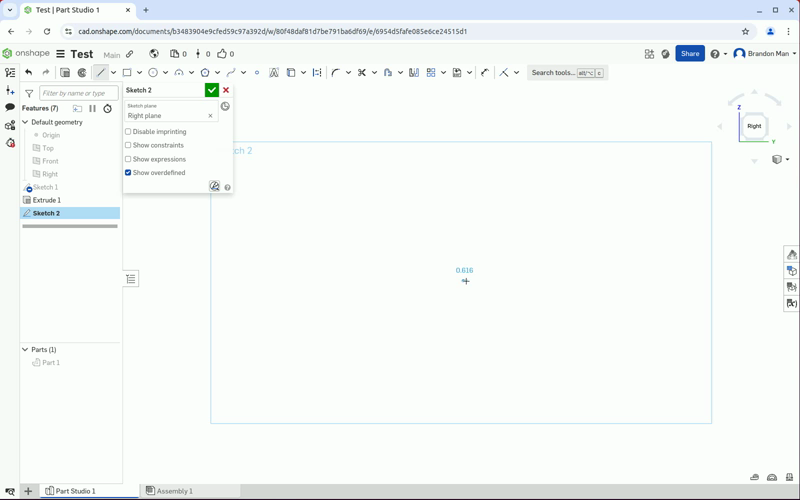
scroll(6)
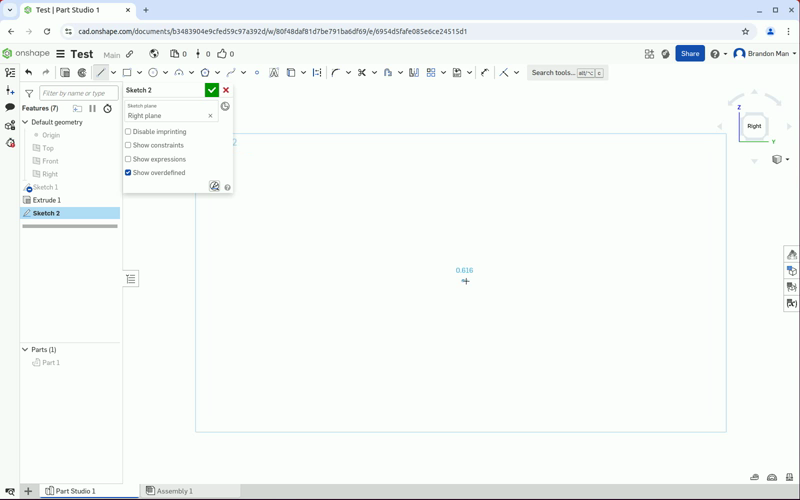
scroll(6)
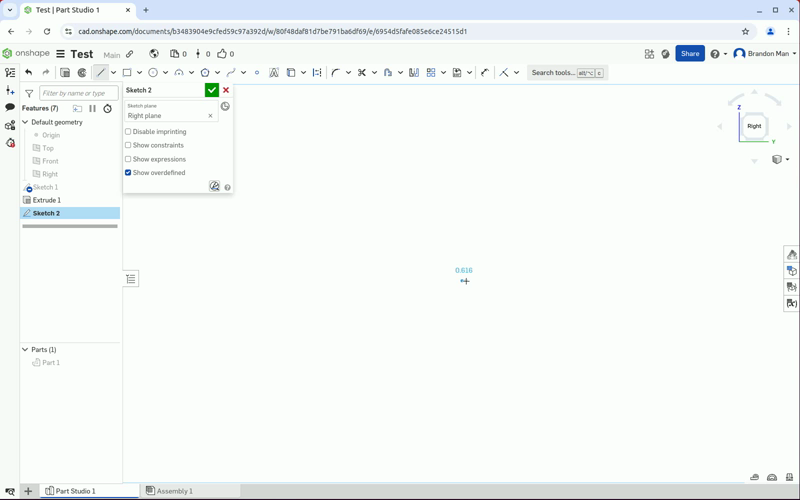
scroll(6)
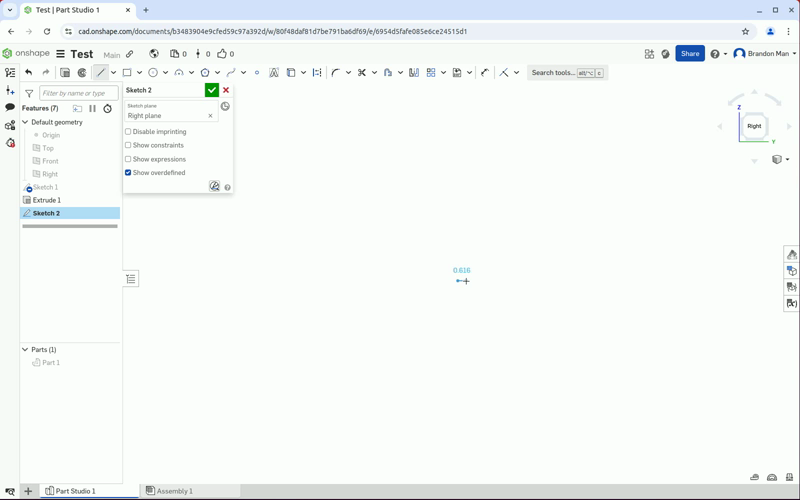
scroll(6)
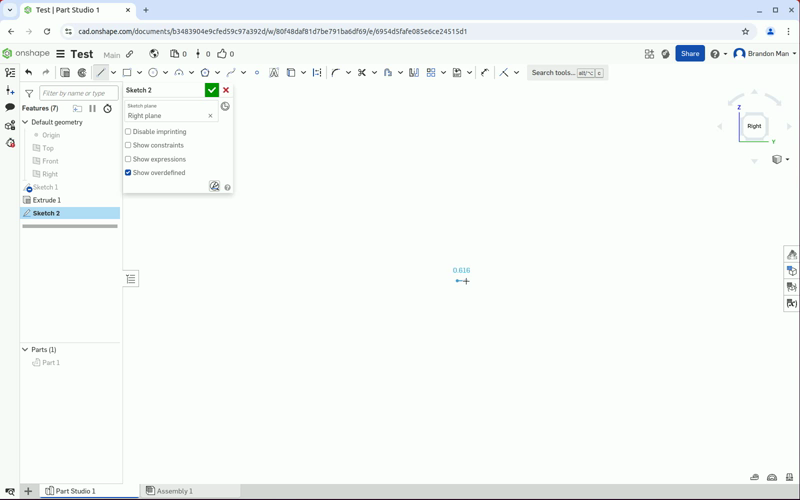
scroll(6)
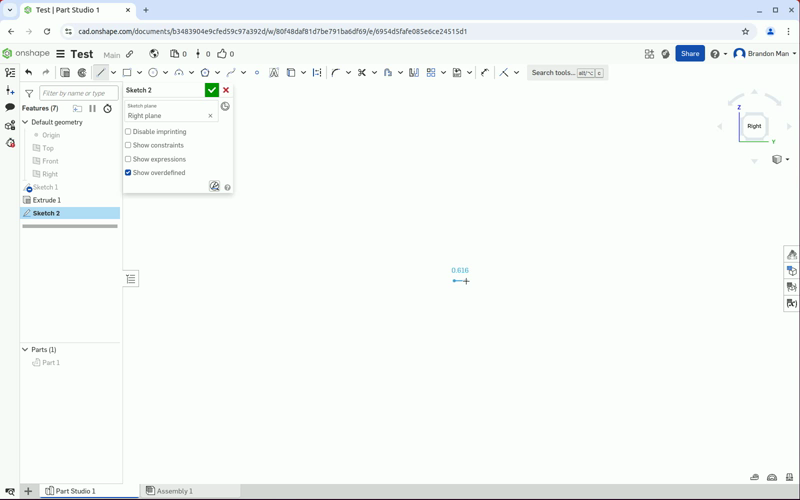
scroll(6)
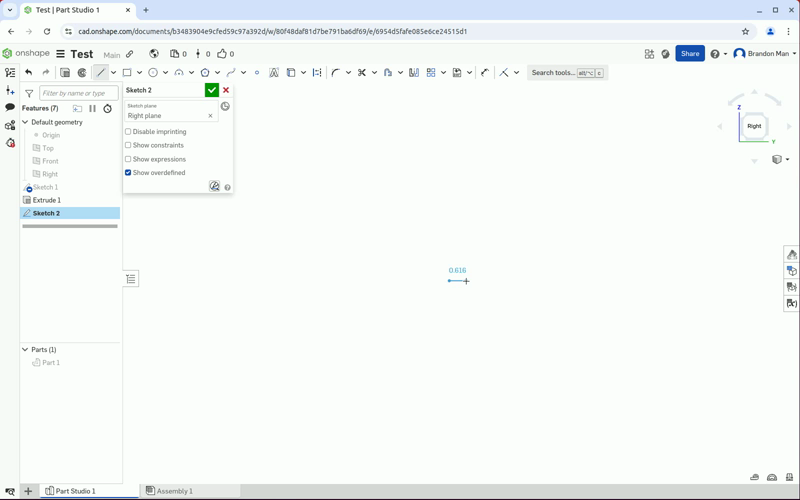
scroll(6)
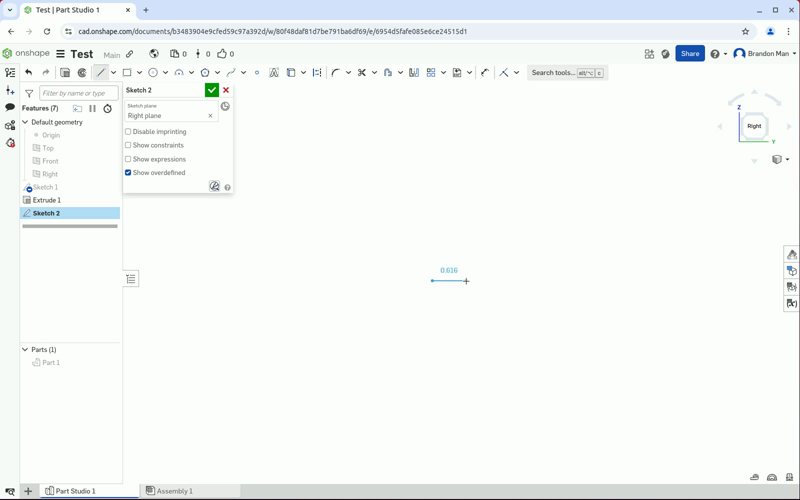
click(466, 280)
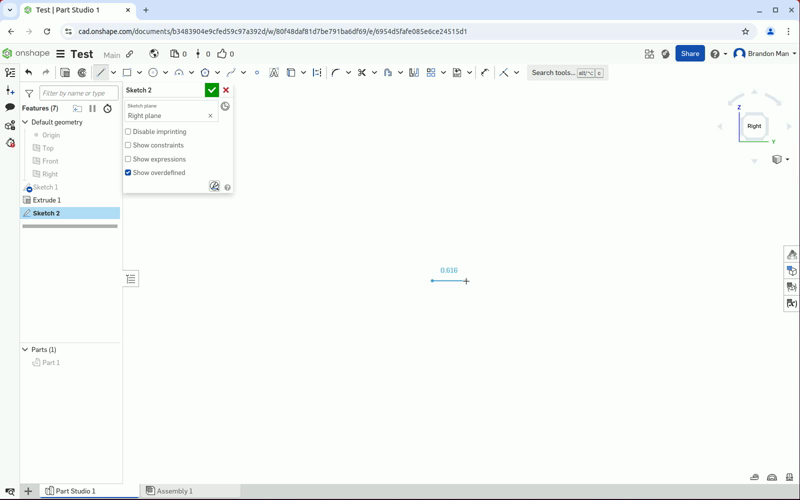
scroll(-6)
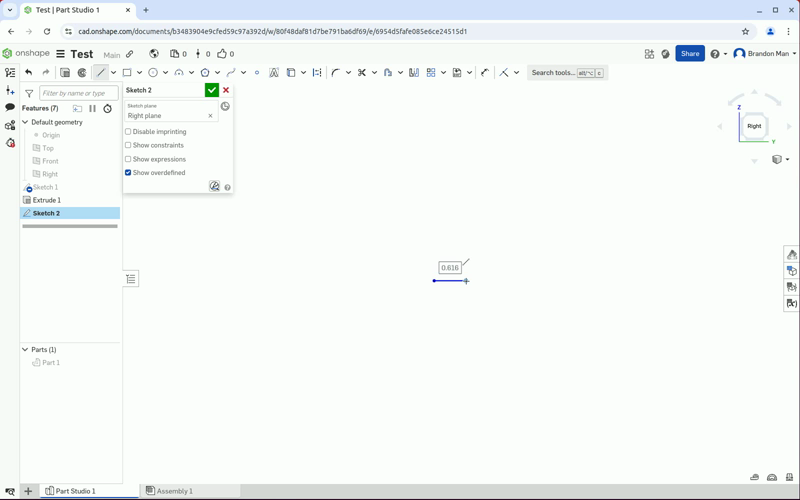
scroll(-6)
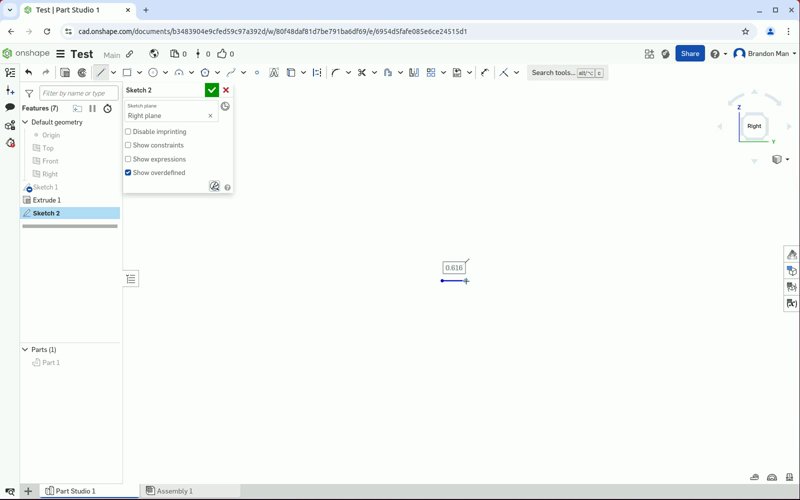
scroll(-6)
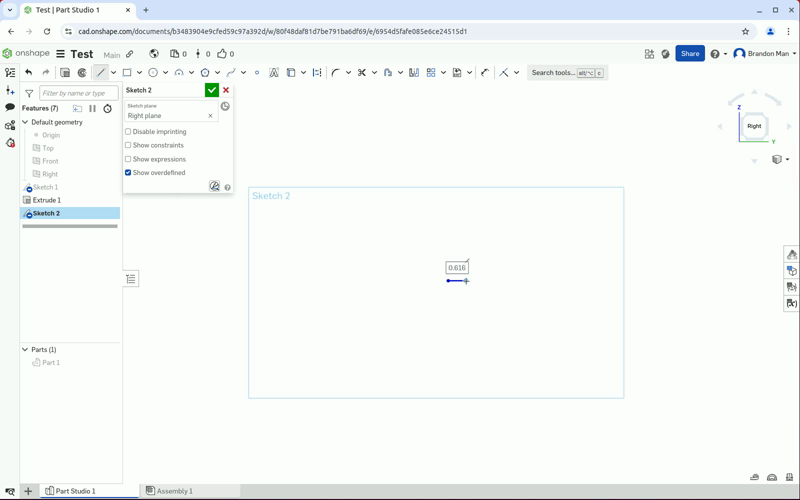
scroll(-6)
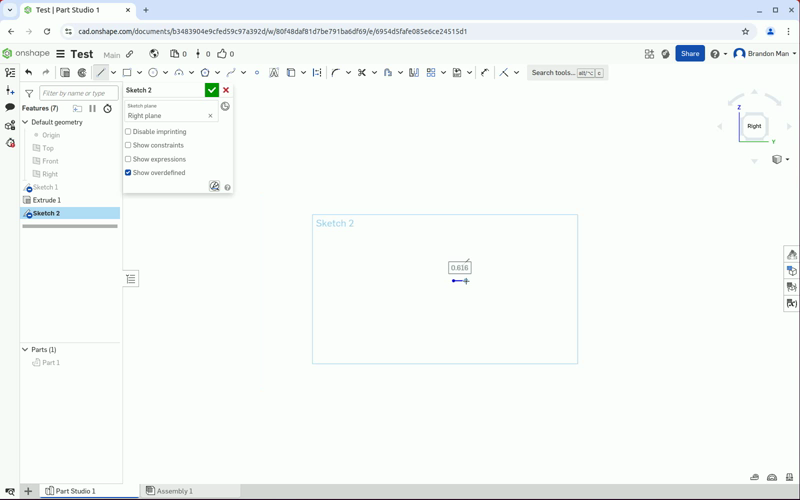
scroll(-6)
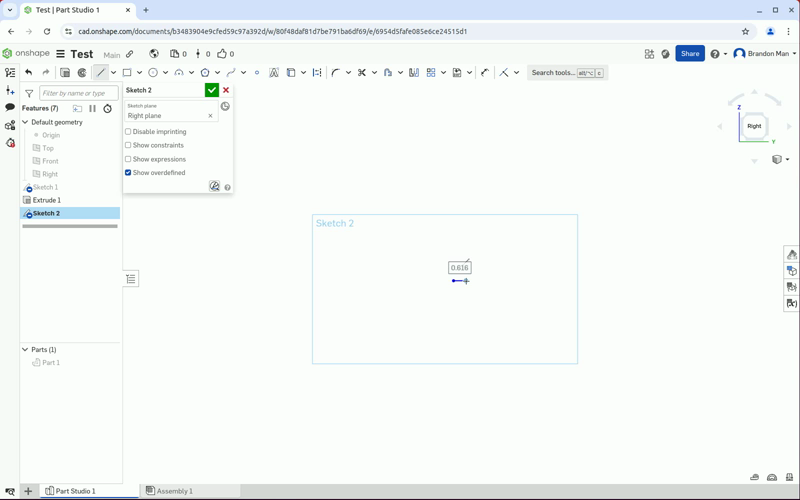
scroll(-6)
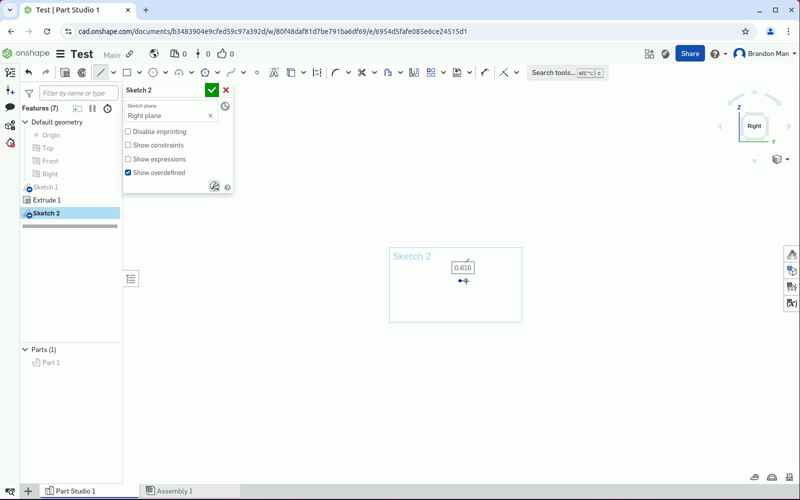
scroll(-6)
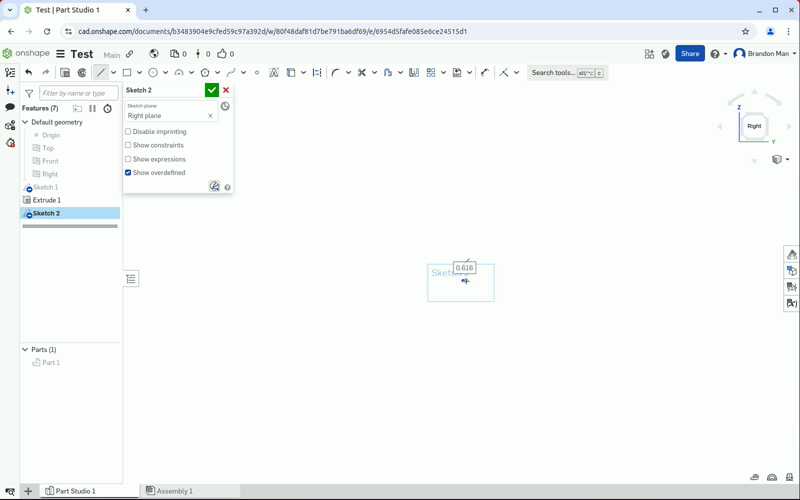
key_up(shift)
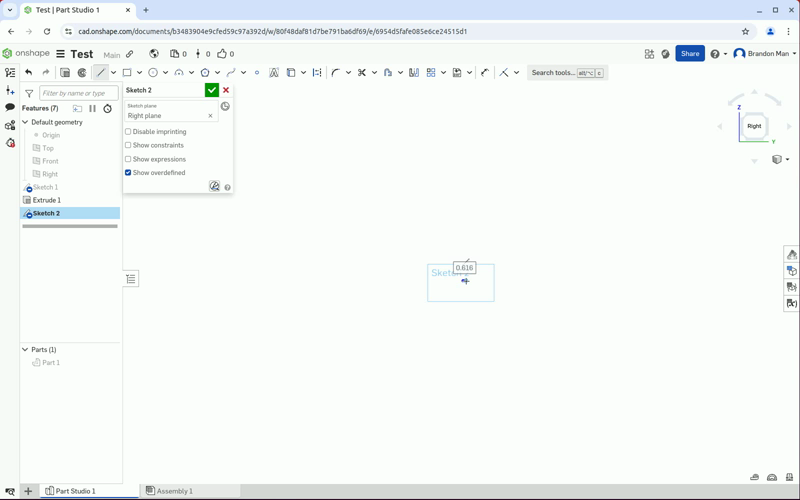
key_down(shift)
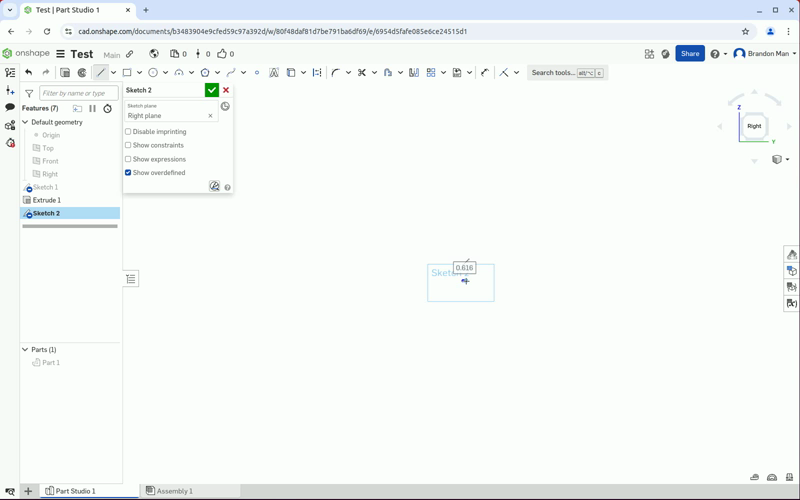
mouse_move(496, 280)
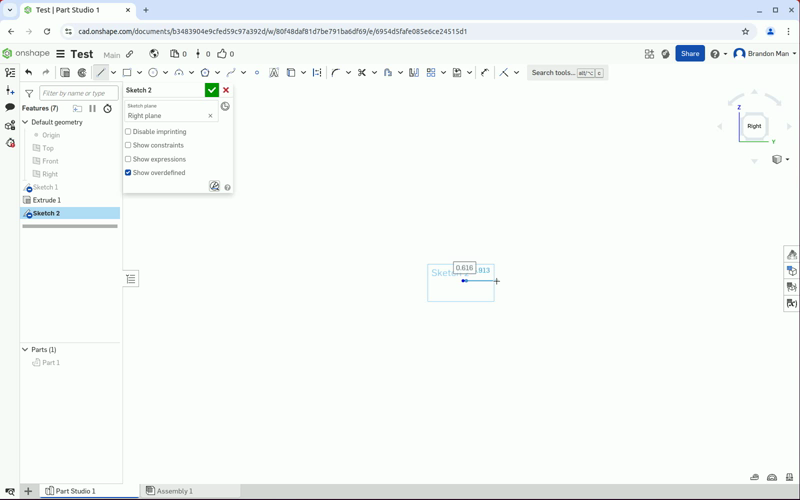
mouse_move(467, 277)
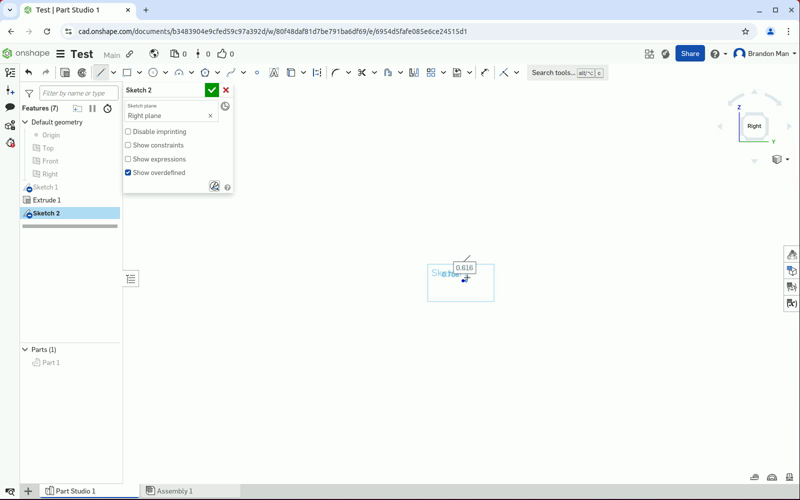
scroll(6)
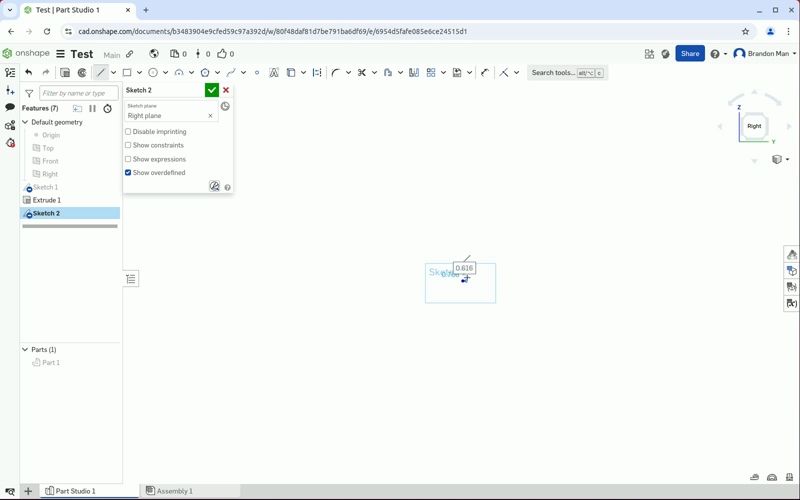
scroll(6)
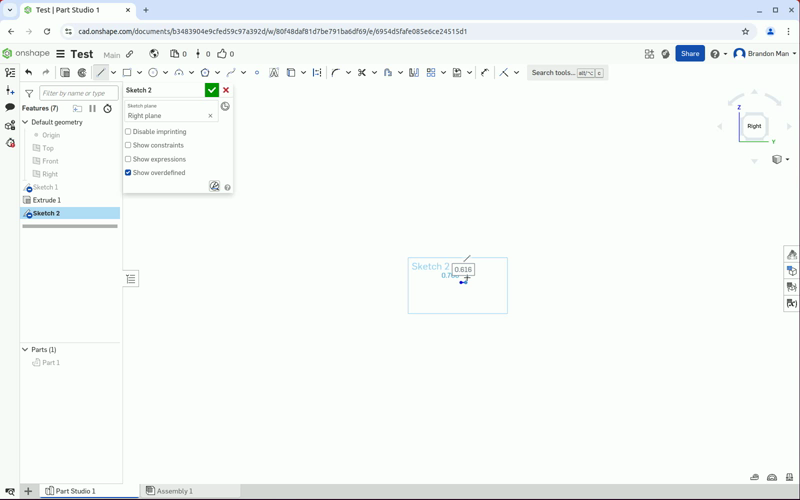
scroll(6)
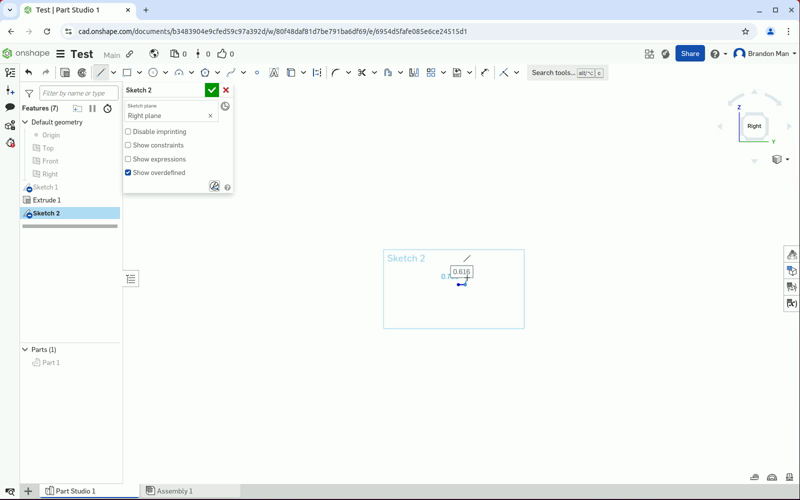
scroll(6)
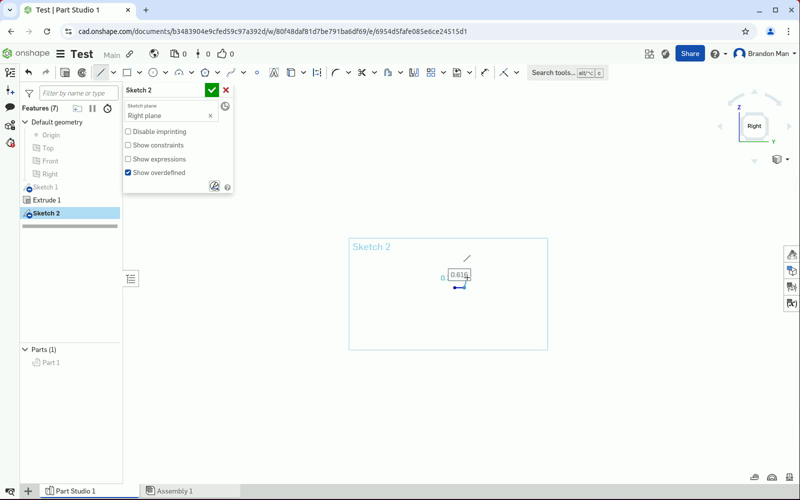
scroll(6)
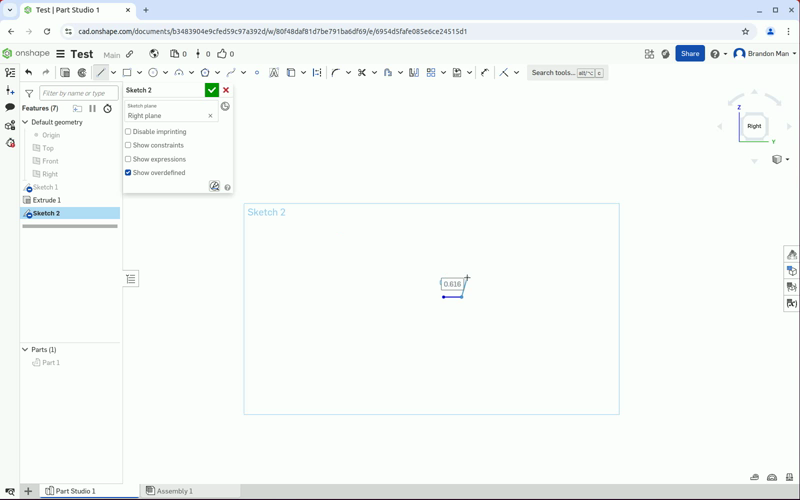
scroll(6)
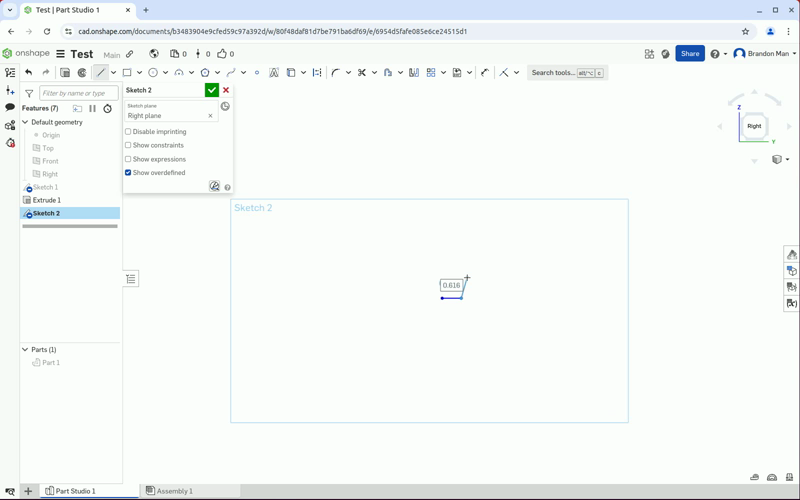
scroll(6)
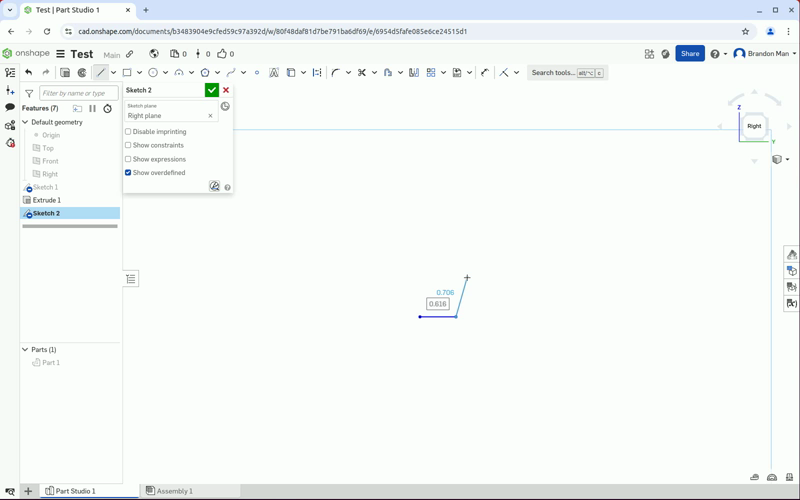
click(467, 277)
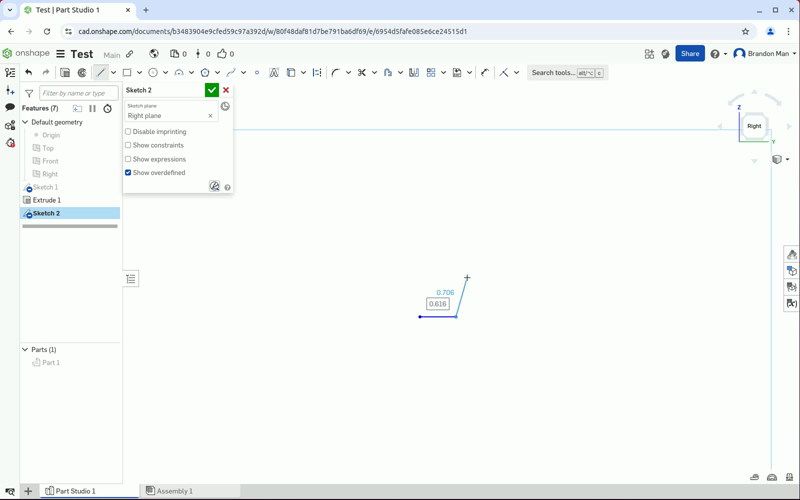
scroll(-6)
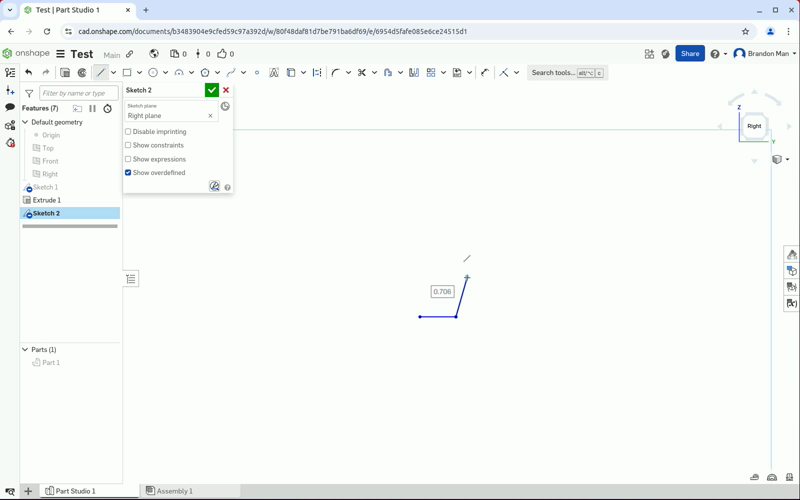
scroll(-6)
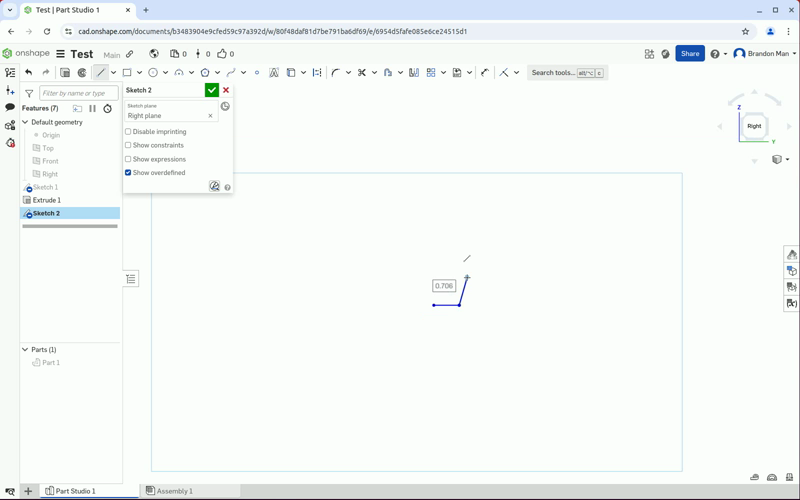
scroll(-6)
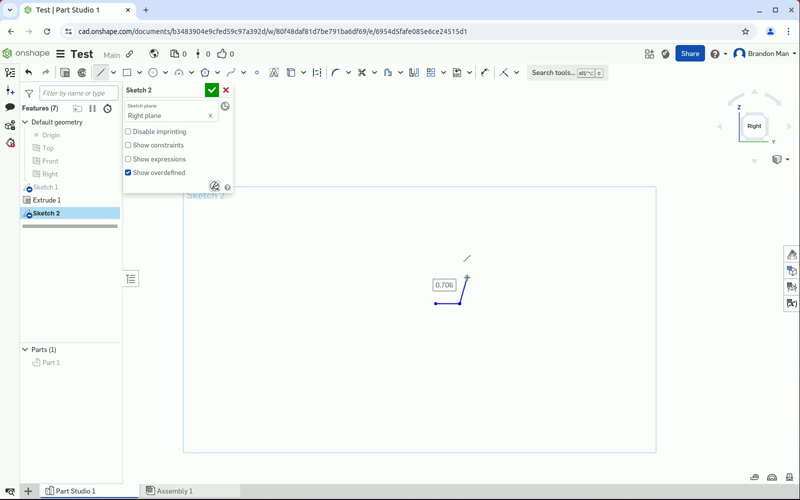
scroll(-6)
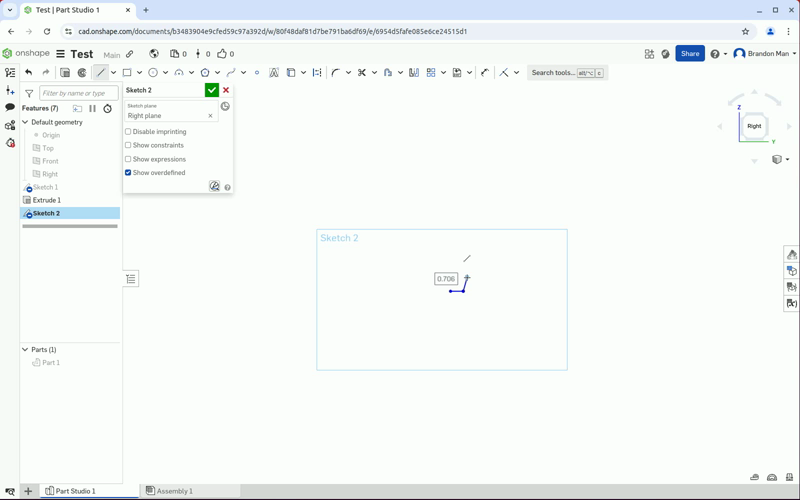
scroll(-6)
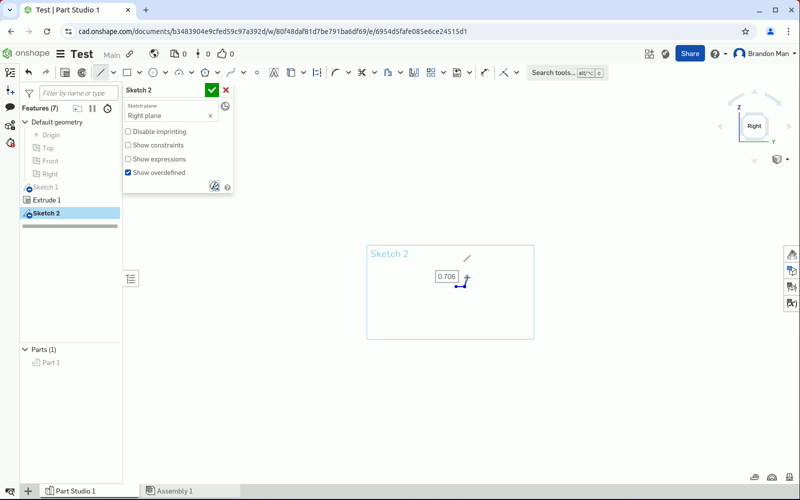
scroll(-6)
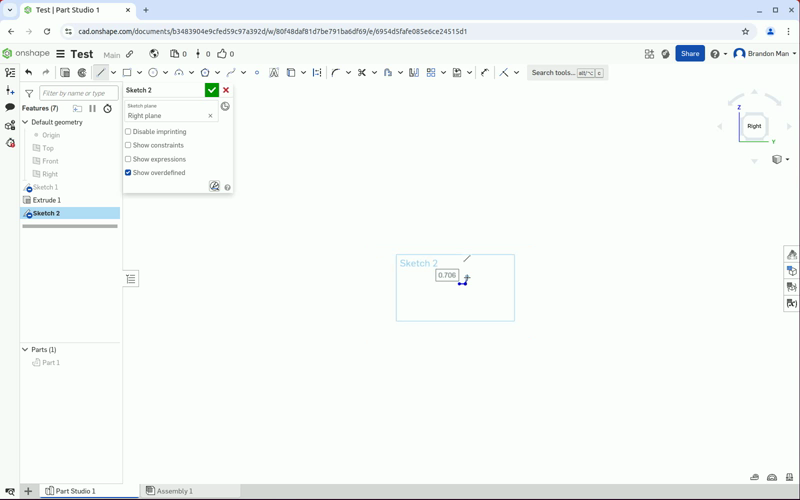
scroll(-6)
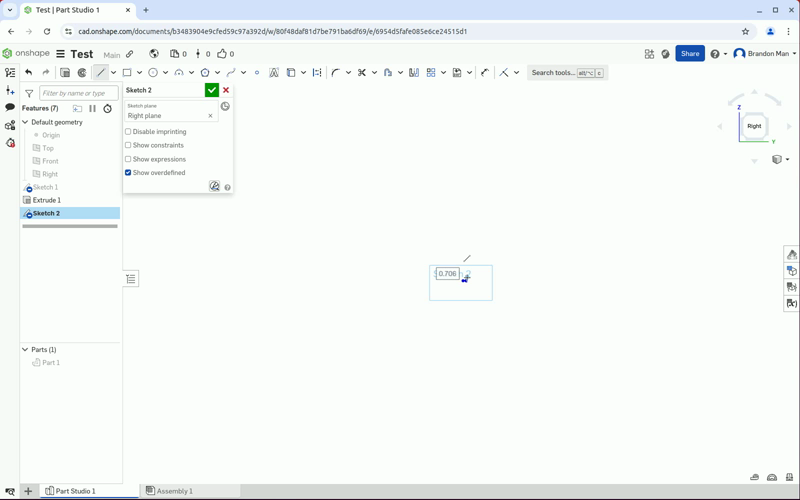
key_up(shift)
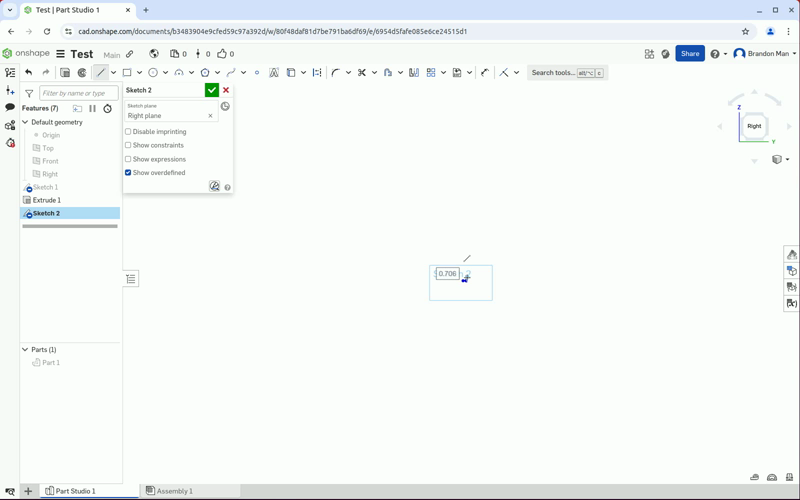
key_down(shift)
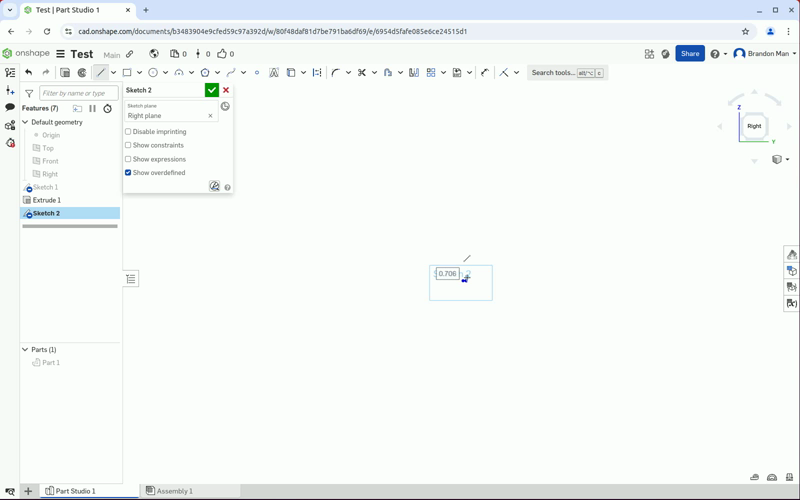
mouse_move(497, 277)
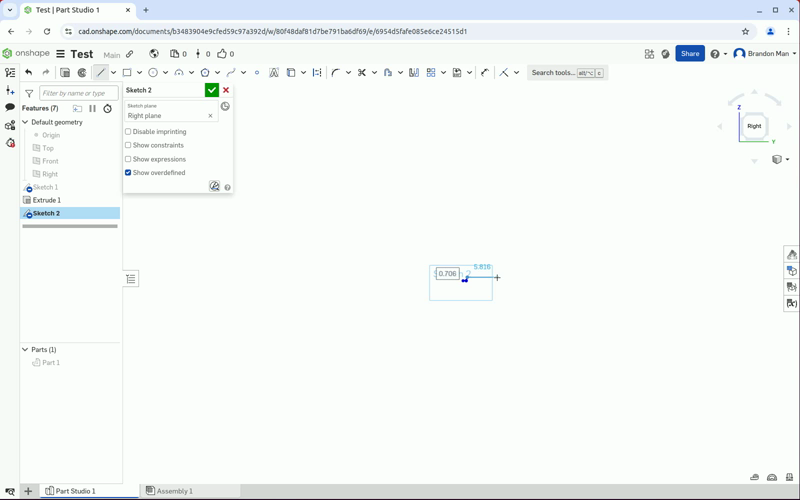
mouse_move(470, 277)
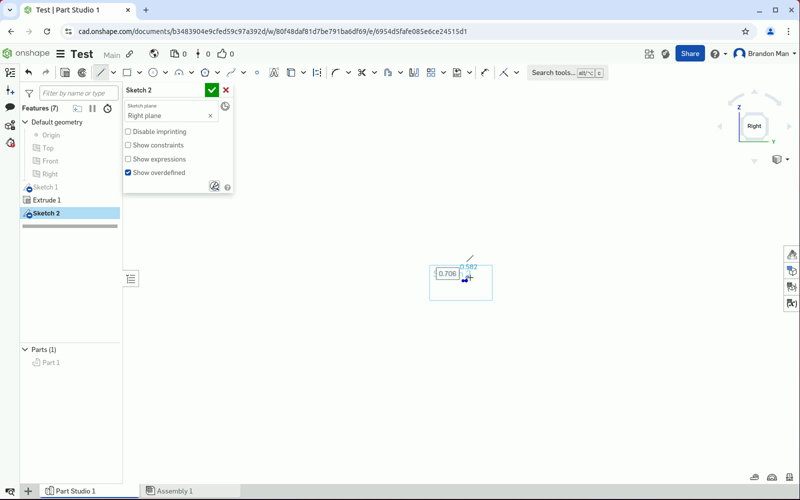
scroll(6)
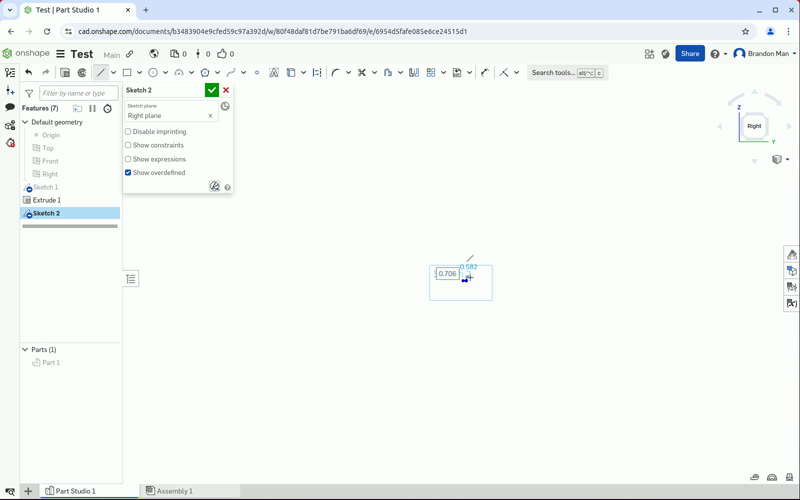
scroll(6)
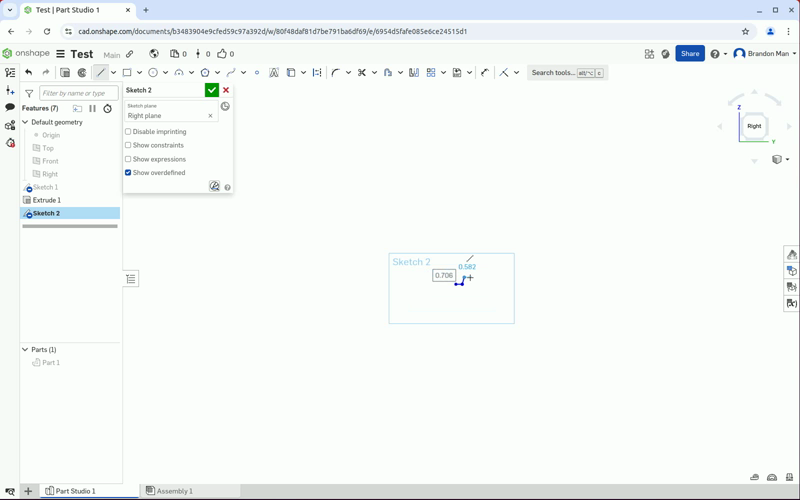
scroll(6)
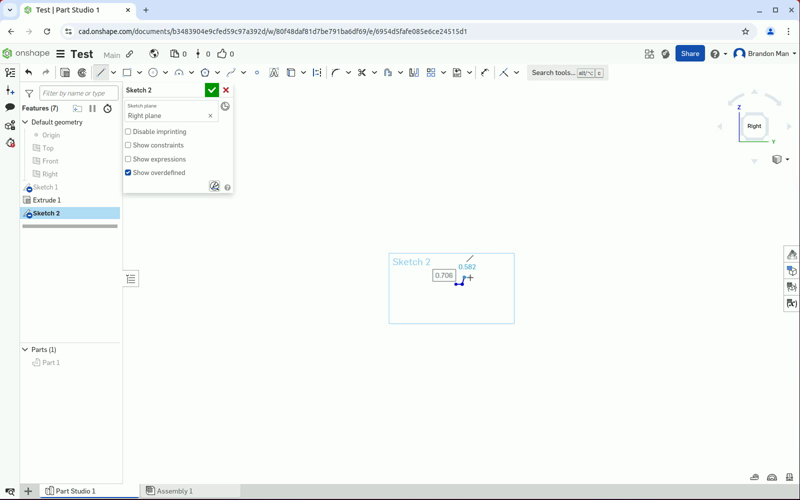
scroll(6)
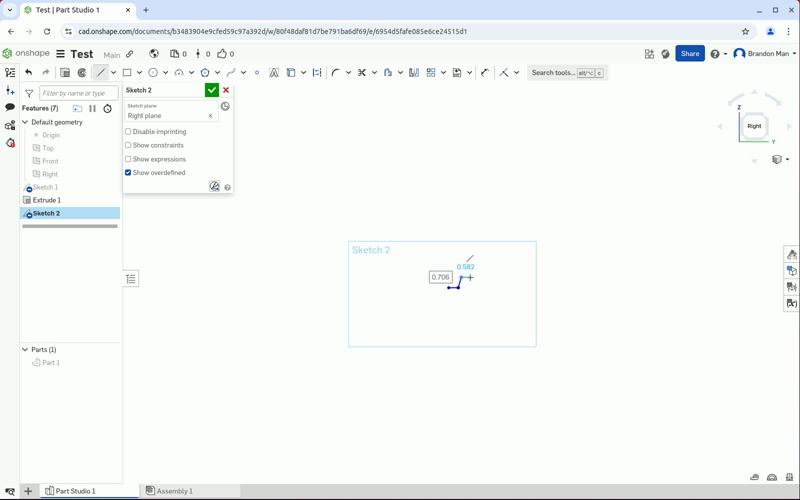
scroll(6)
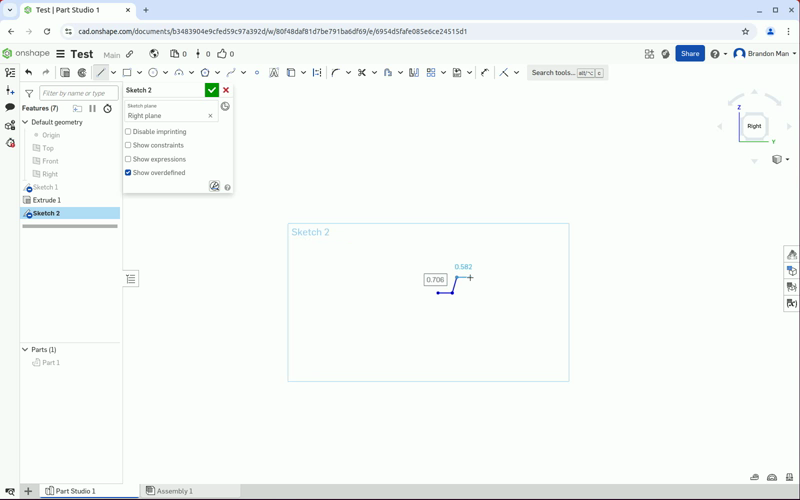
scroll(6)
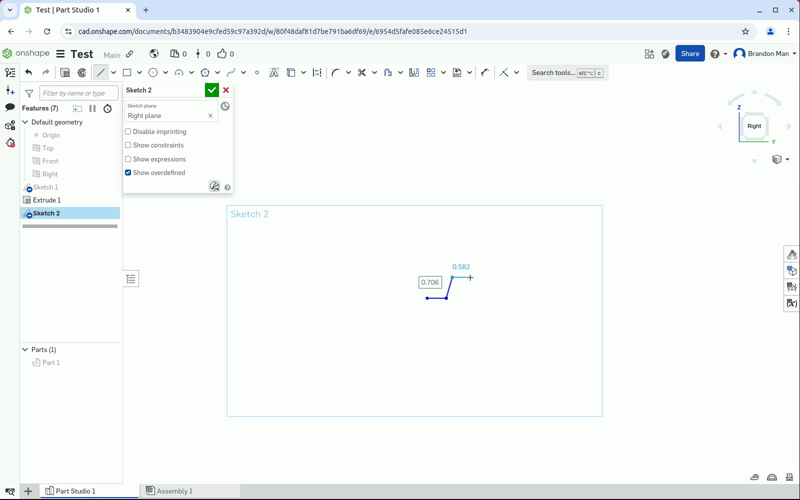
scroll(6)
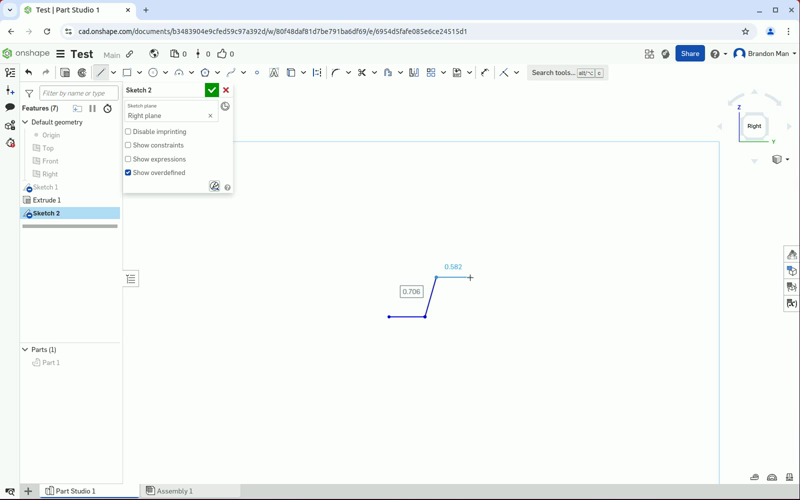
click(470, 277)
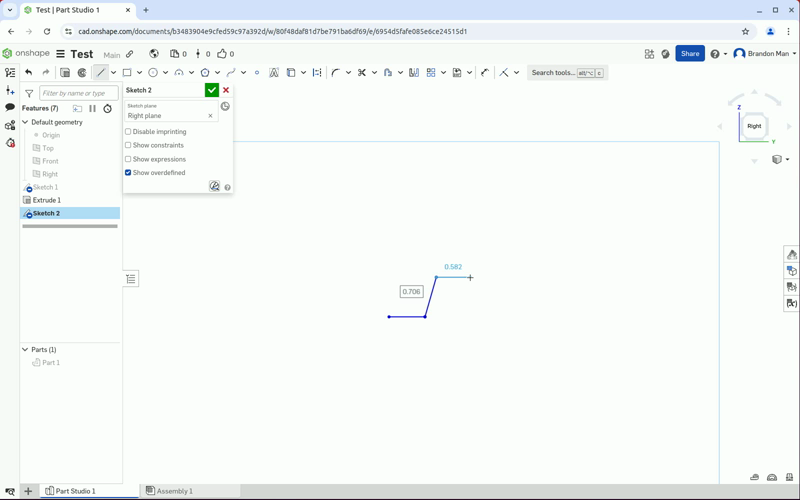
scroll(-6)
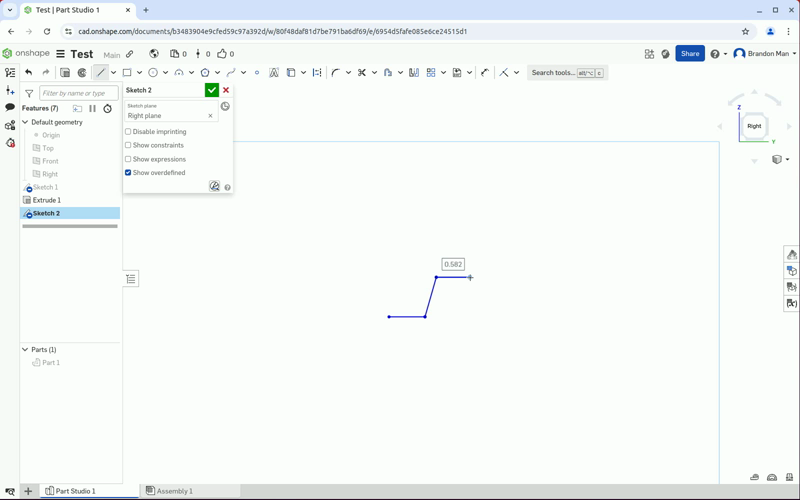
scroll(-6)
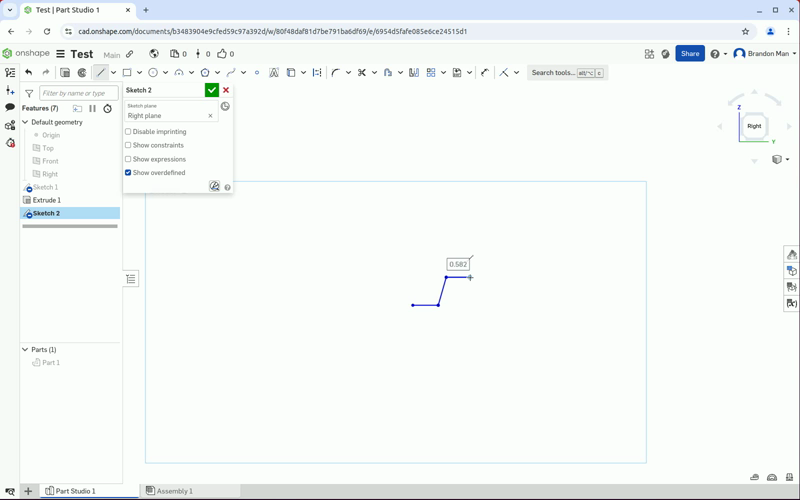
scroll(-6)
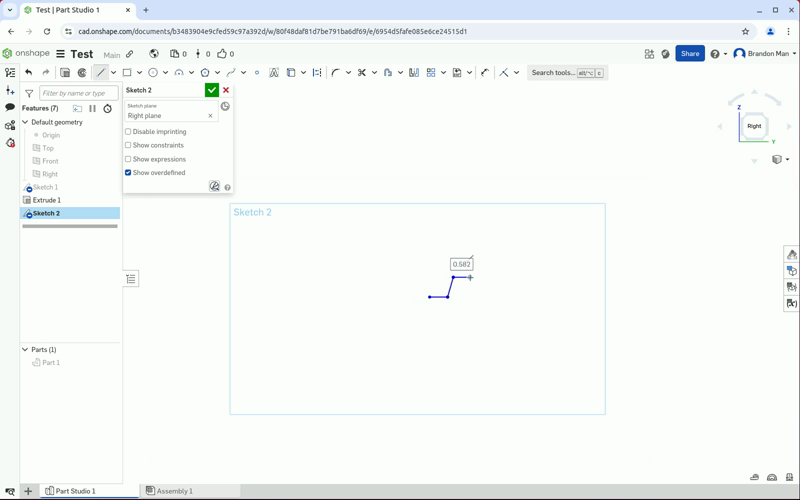
scroll(-6)
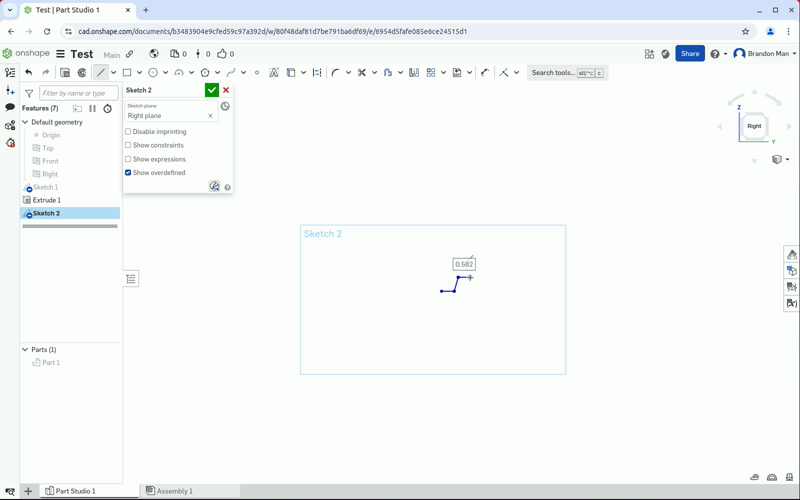
scroll(-6)
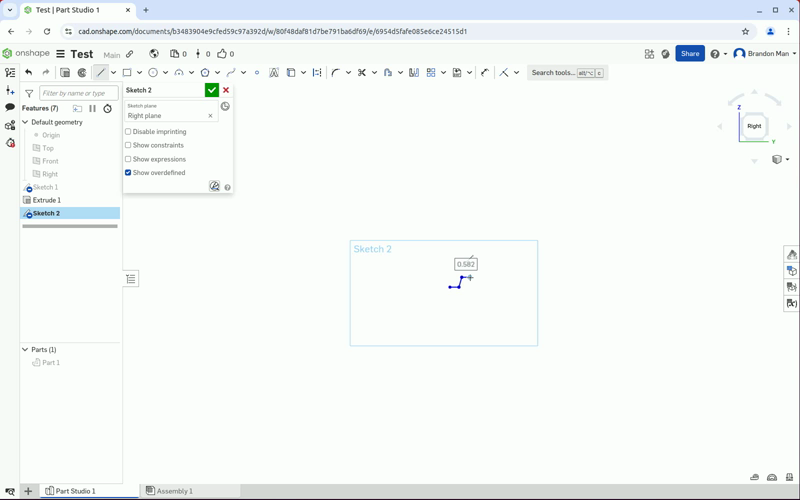
scroll(-6)
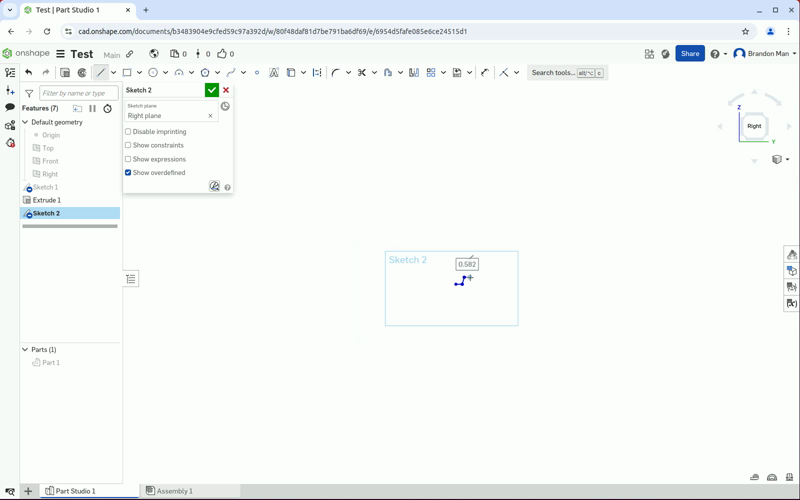
scroll(-6)
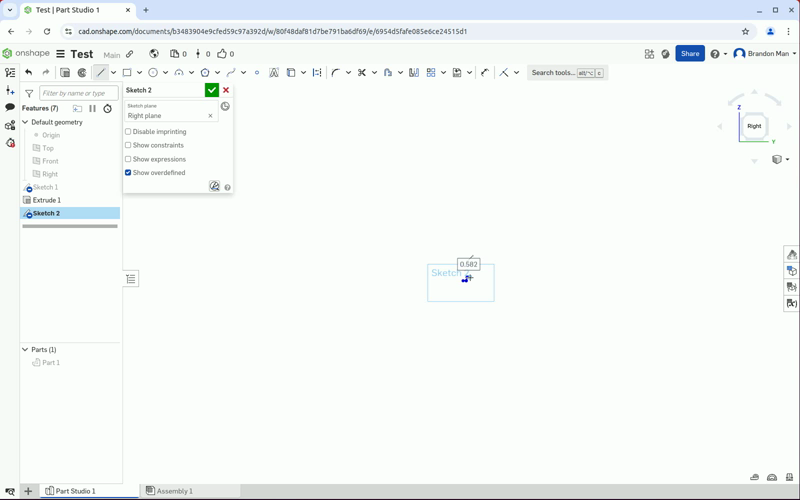
key_up(shift)
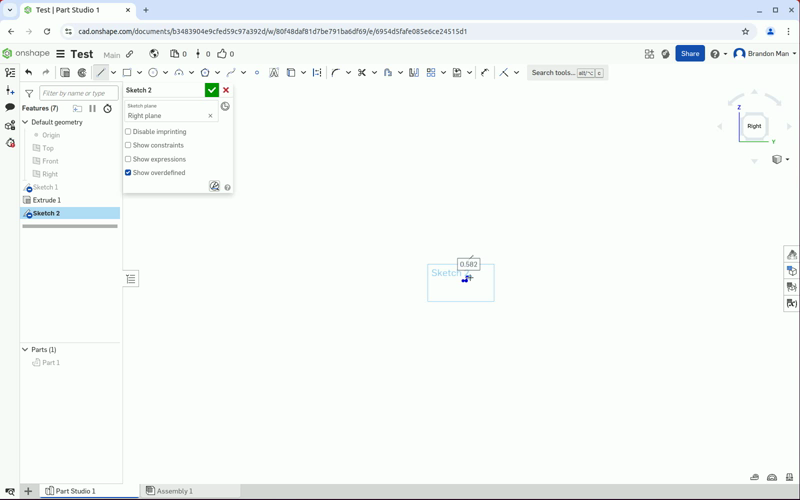
key_down(shift)
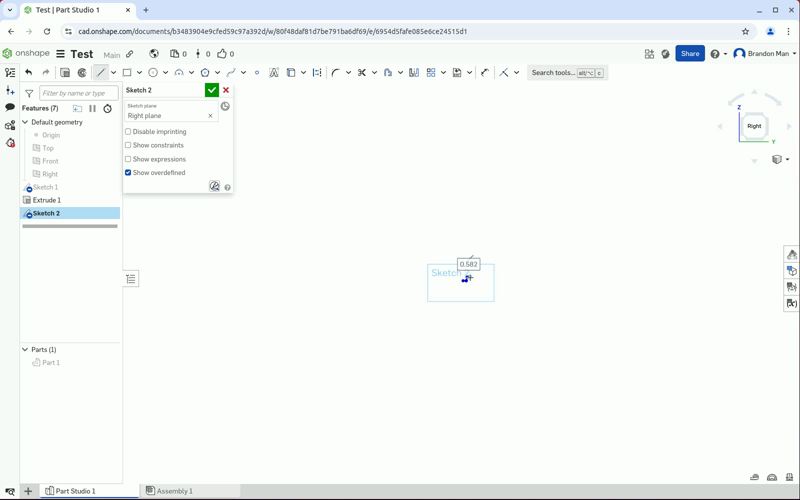
mouse_move(500, 277)
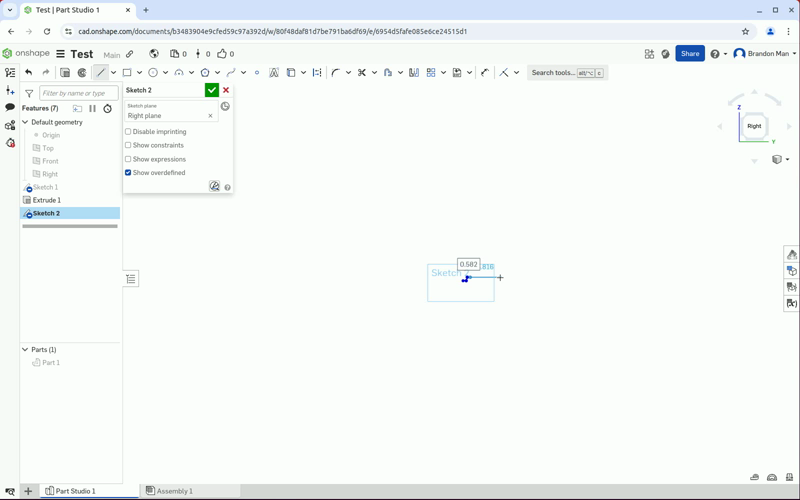
mouse_move(470, 283)
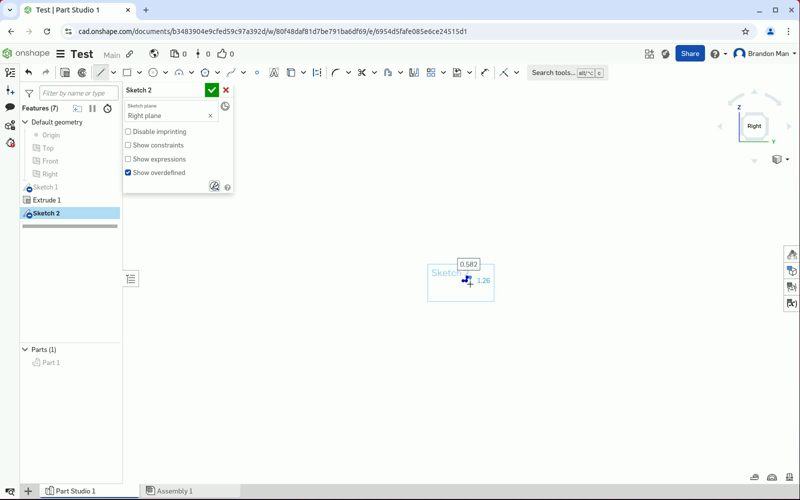
scroll(6)
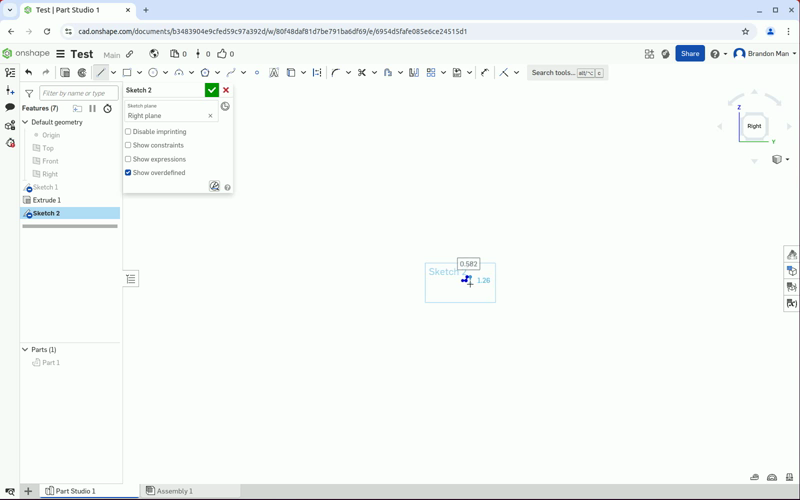
scroll(6)
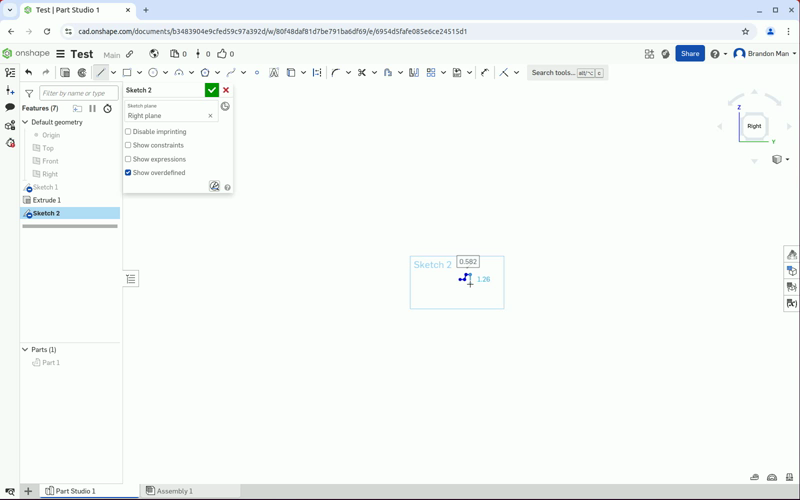
scroll(6)
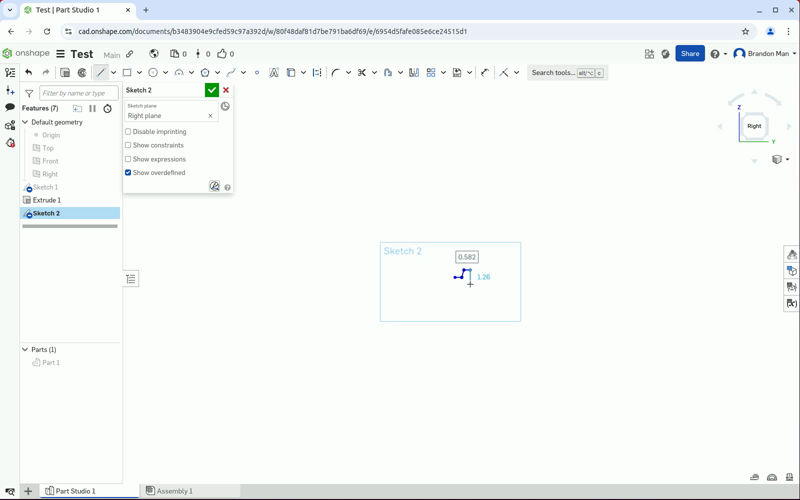
scroll(6)
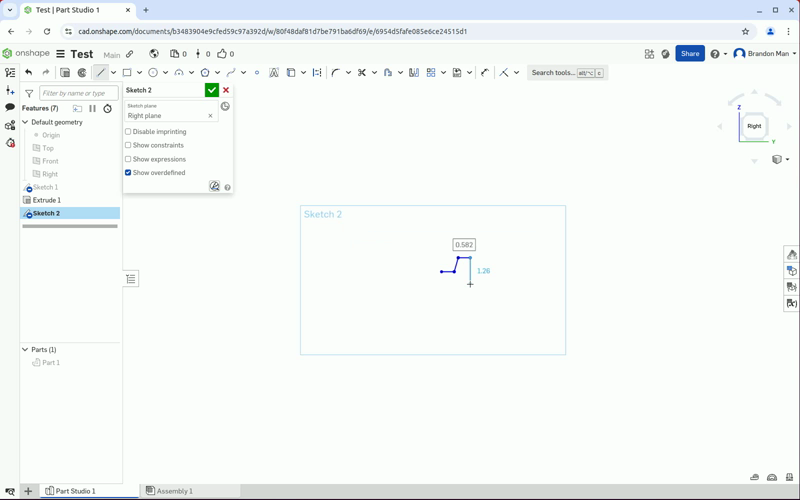
scroll(6)
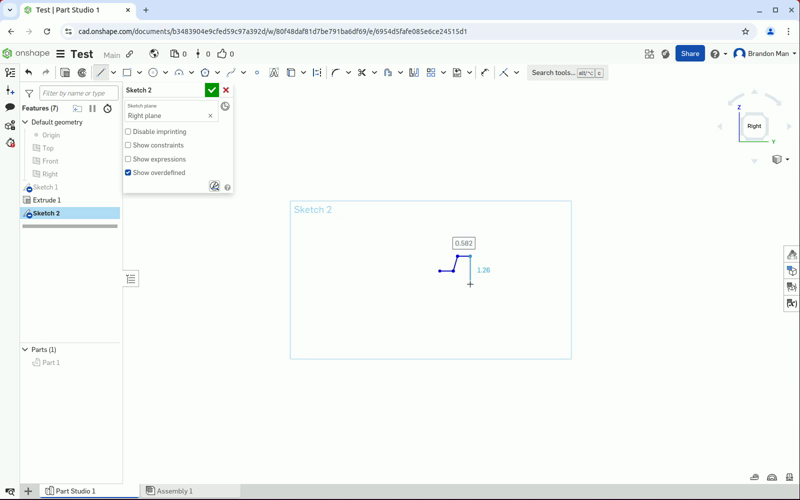
scroll(6)
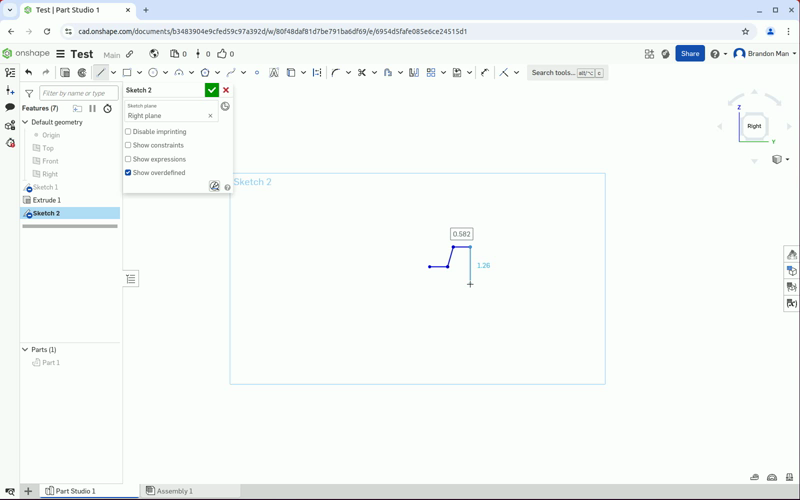
scroll(6)
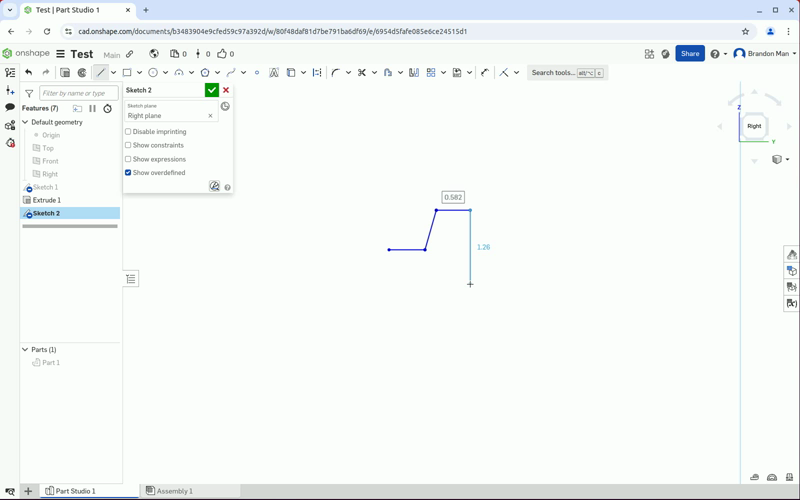
click(470, 283)
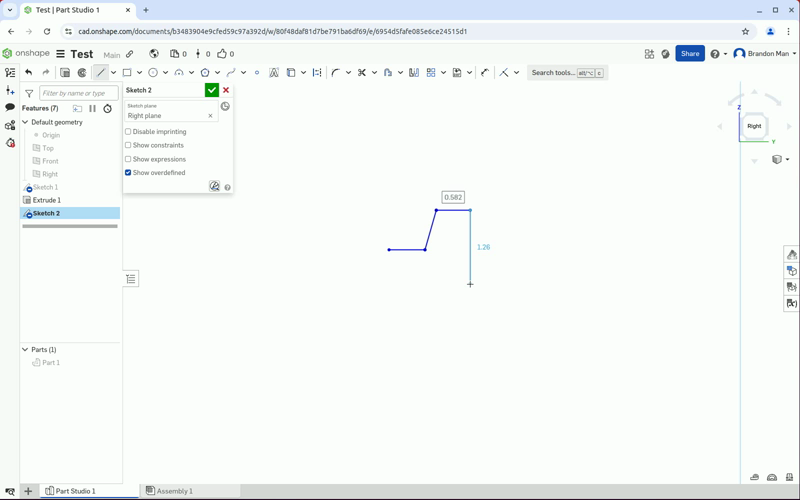
scroll(-6)
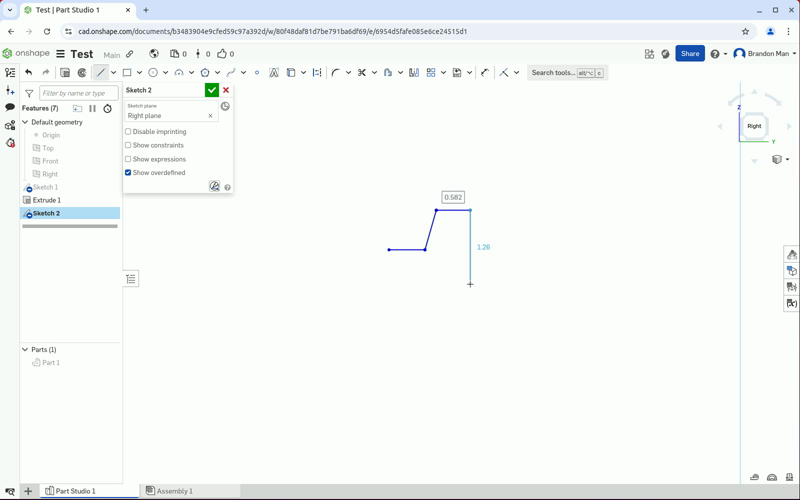
scroll(-6)
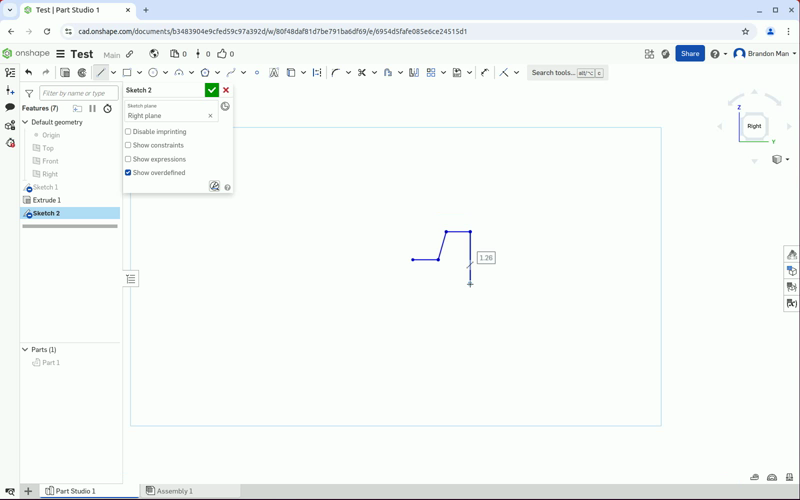
scroll(-6)
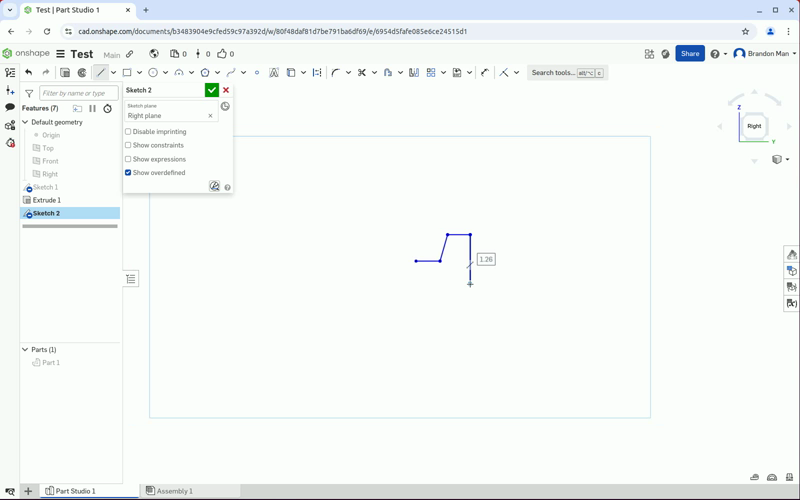
scroll(-6)
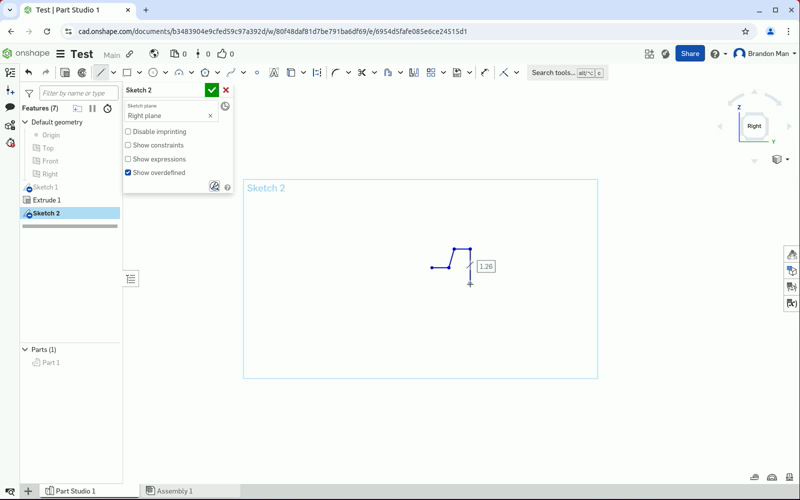
scroll(-6)
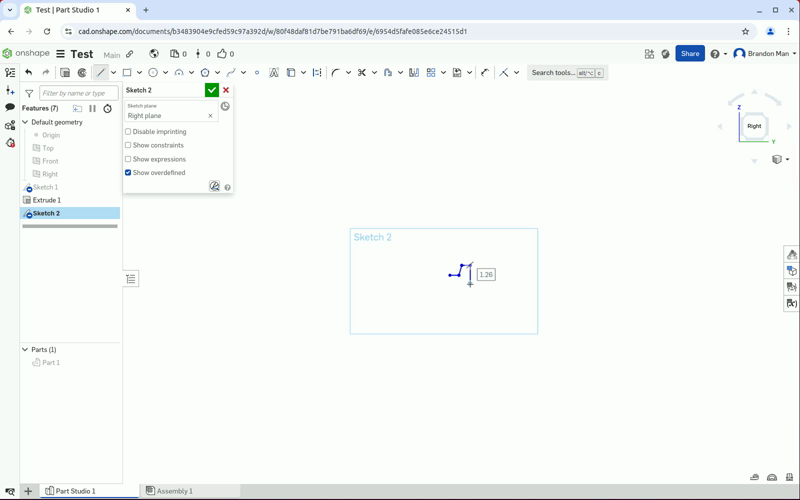
scroll(-6)
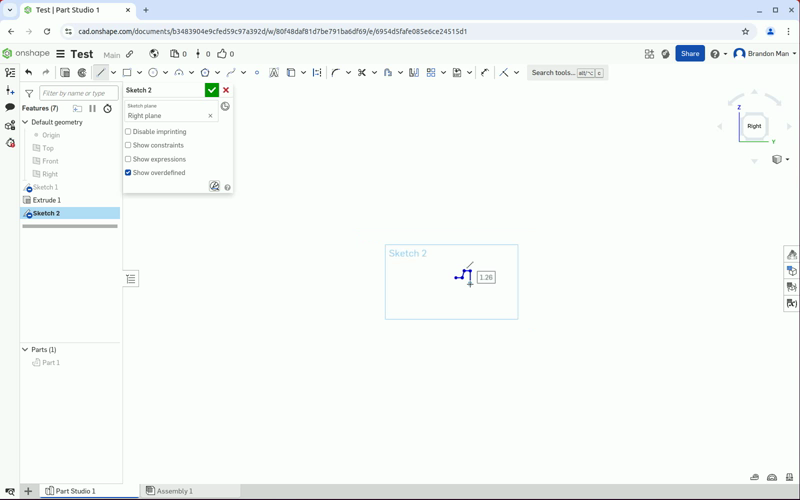
scroll(-6)
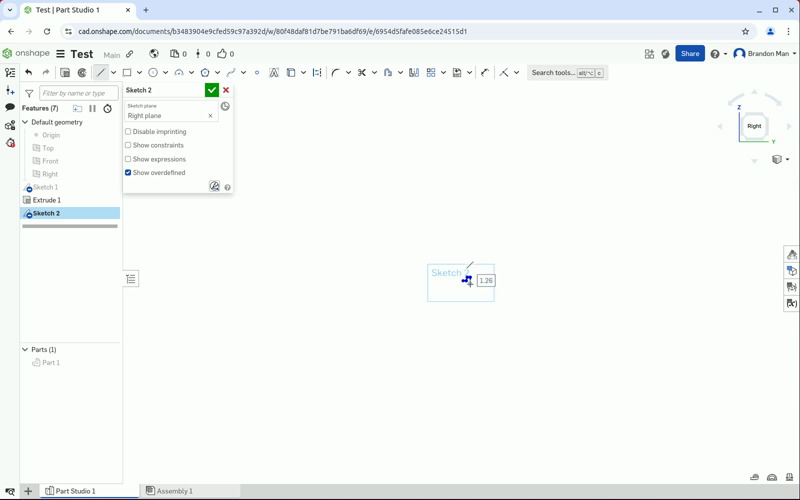
key_up(shift)
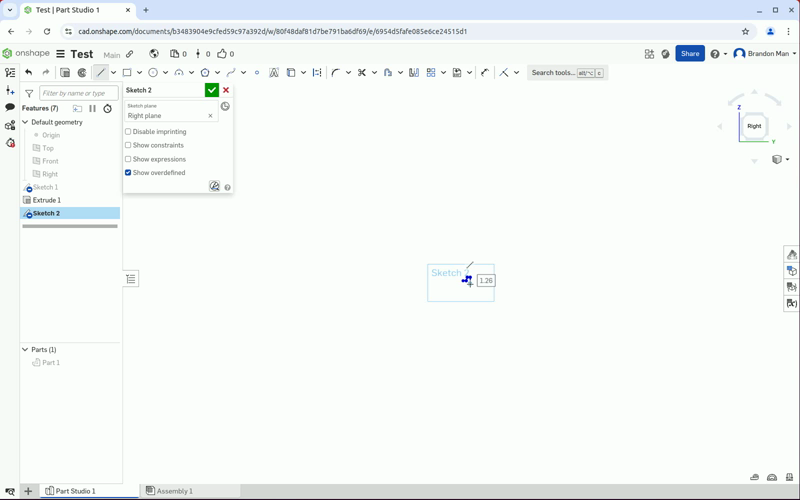
key_down(shift)
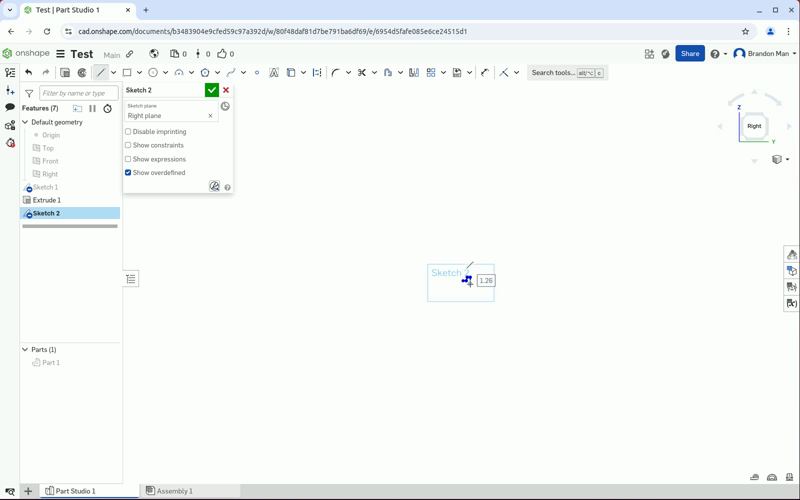
mouse_move(500, 283)
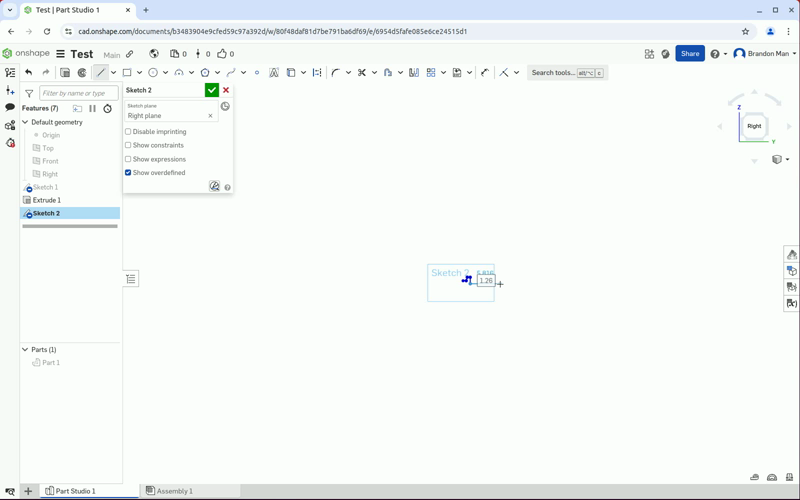
mouse_move(473, 283)
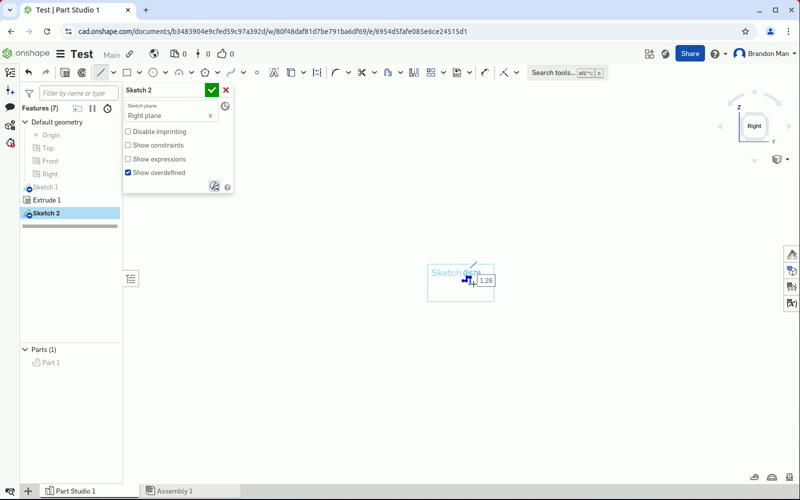
scroll(6)
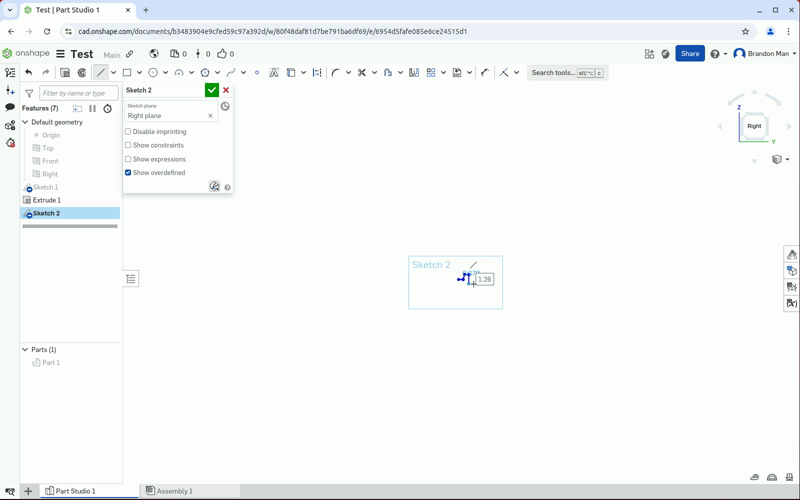
scroll(6)
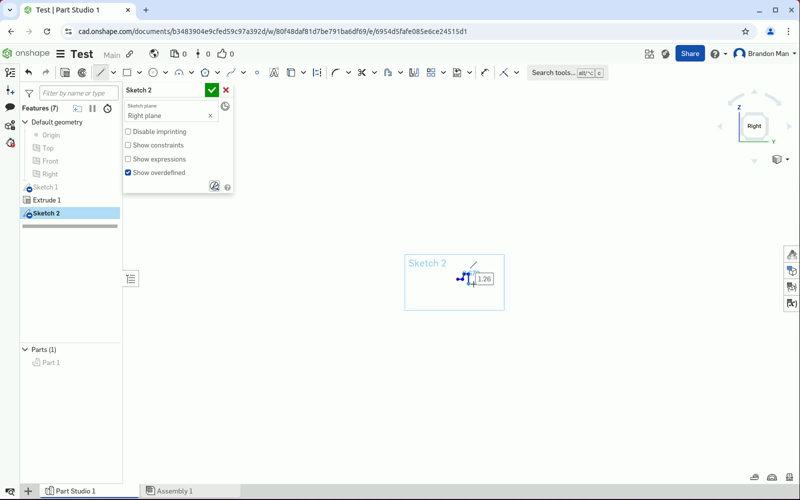
scroll(6)
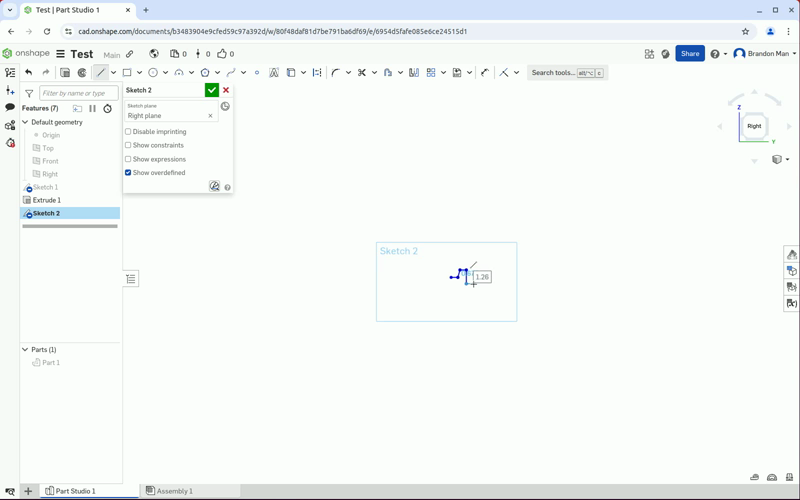
scroll(6)
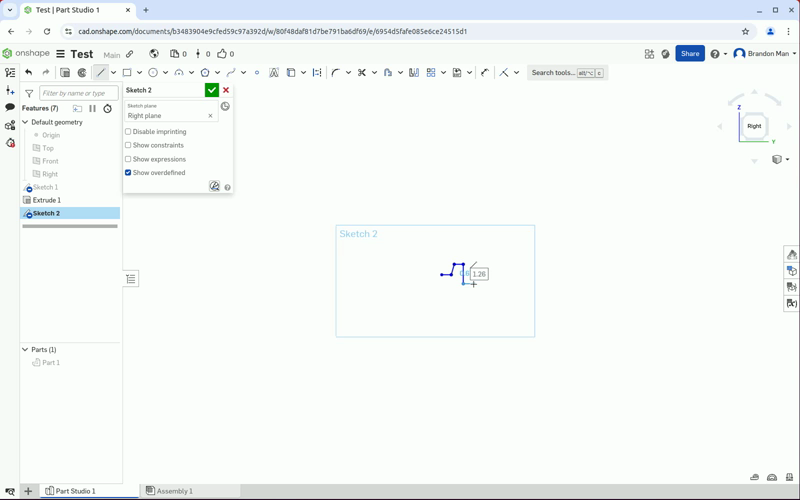
scroll(6)
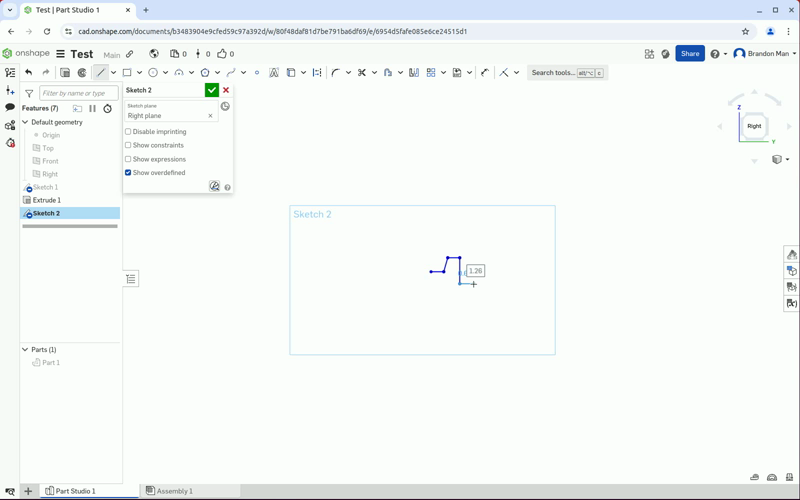
scroll(6)
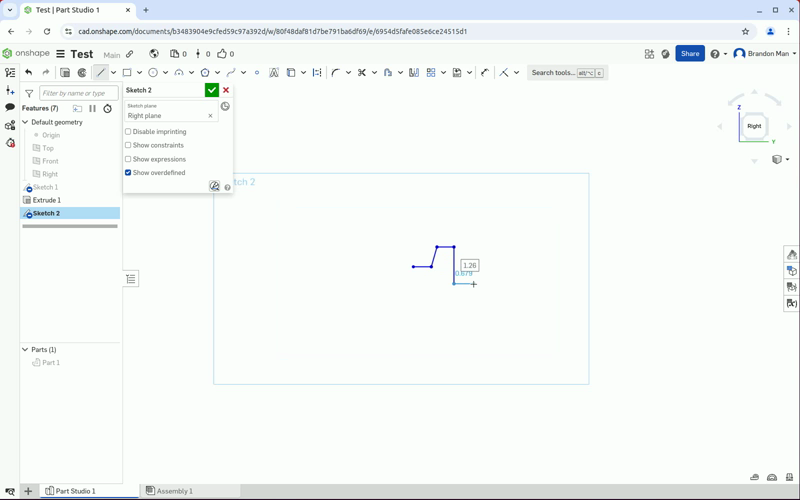
scroll(6)
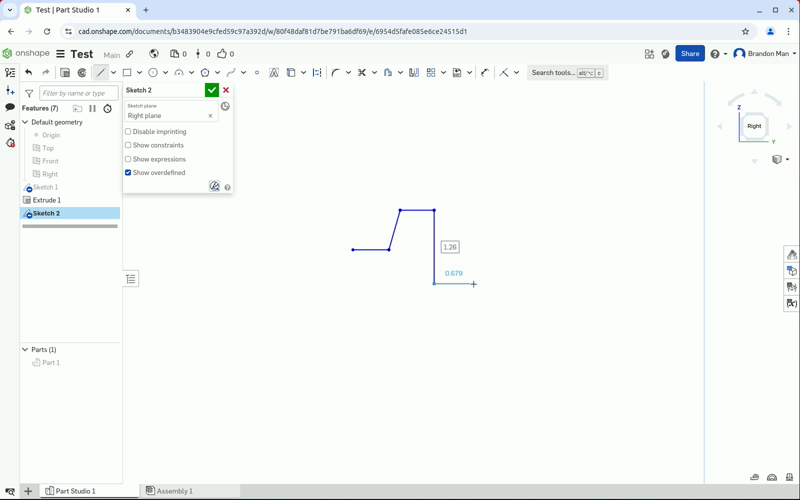
click(473, 283)
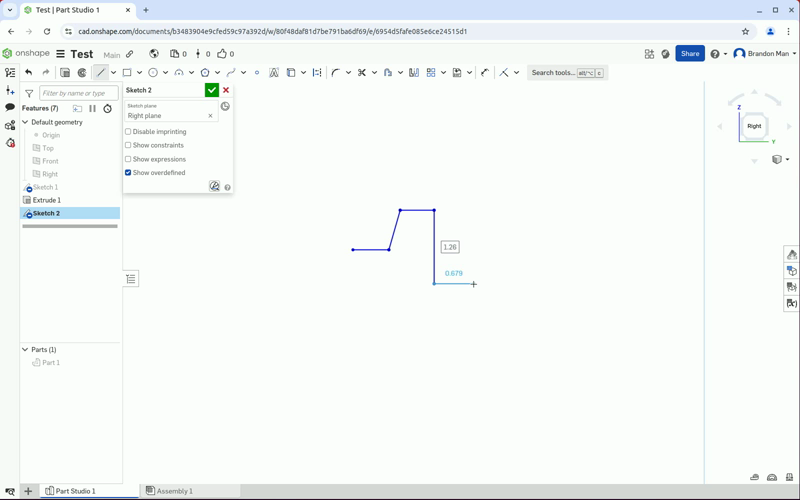
scroll(-6)
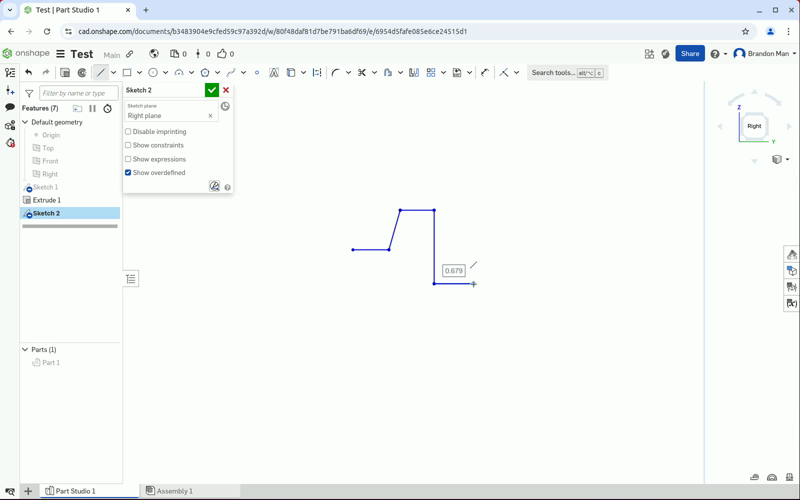
scroll(-6)
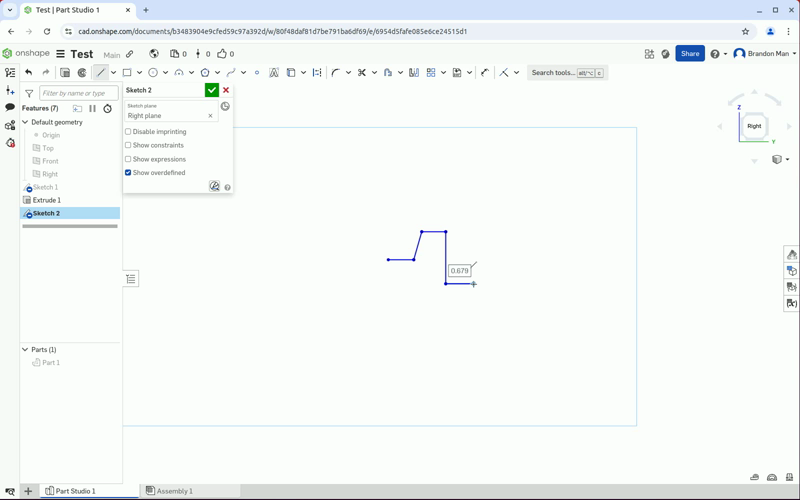
scroll(-6)
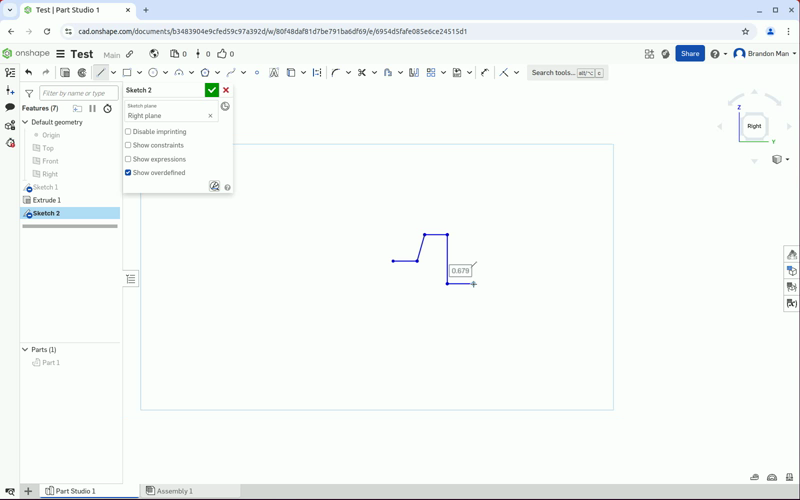
scroll(-6)
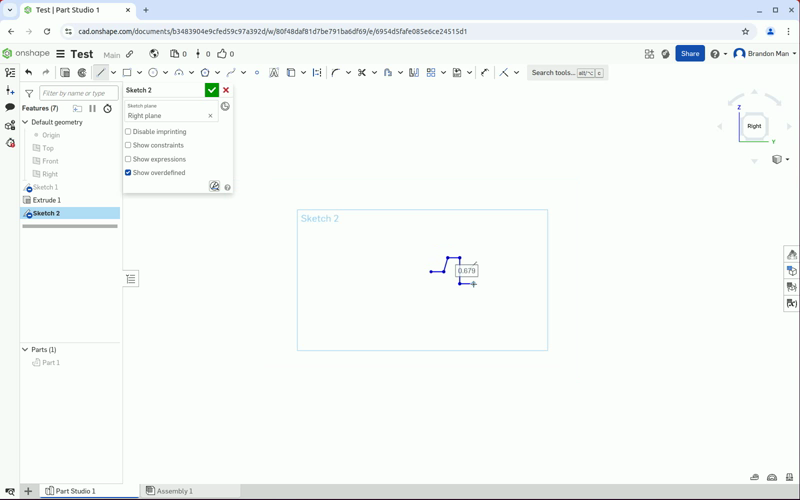
scroll(-6)
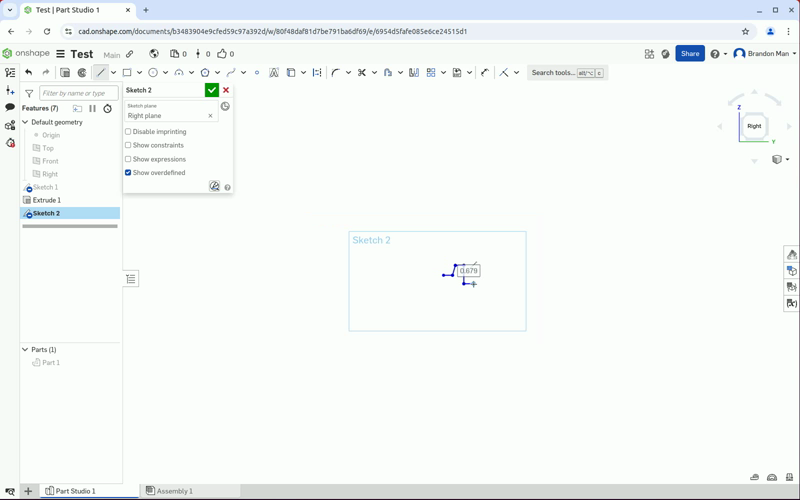
scroll(-6)
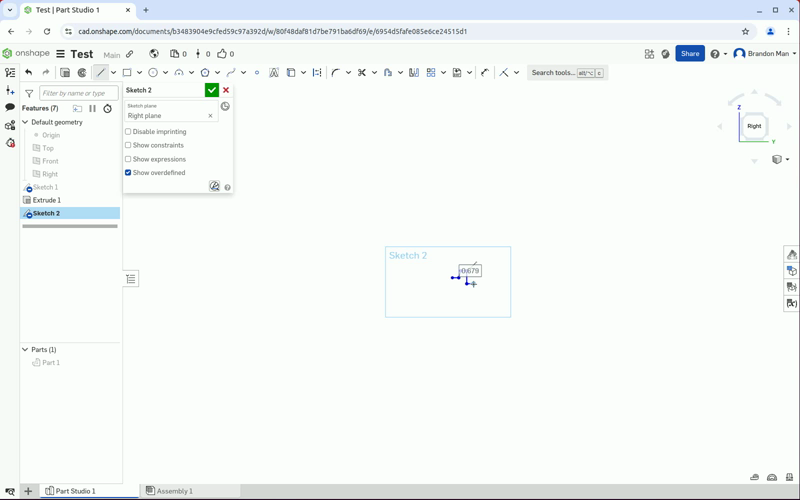
scroll(-6)
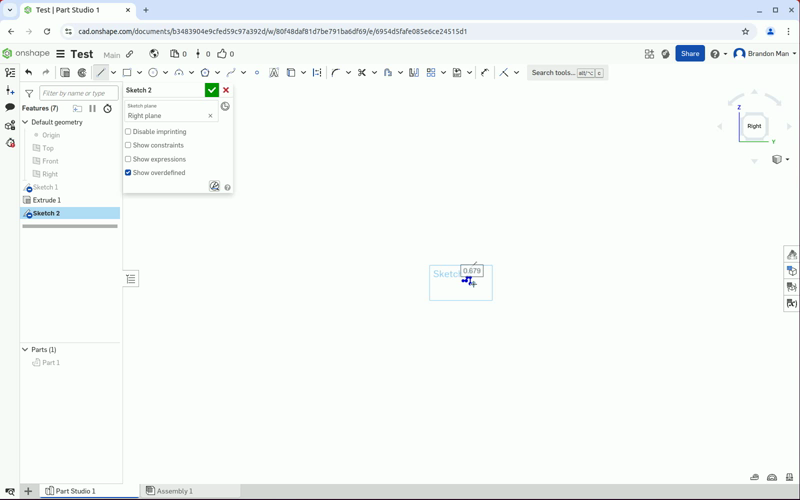
key_up(shift)
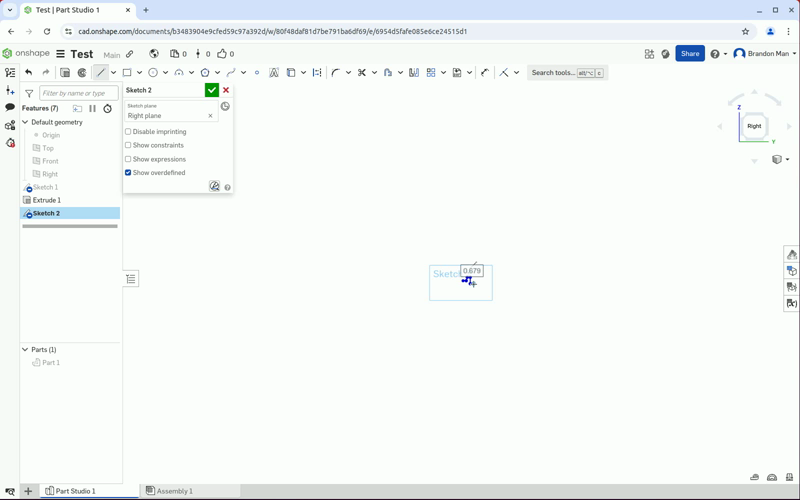
key_down(shift)
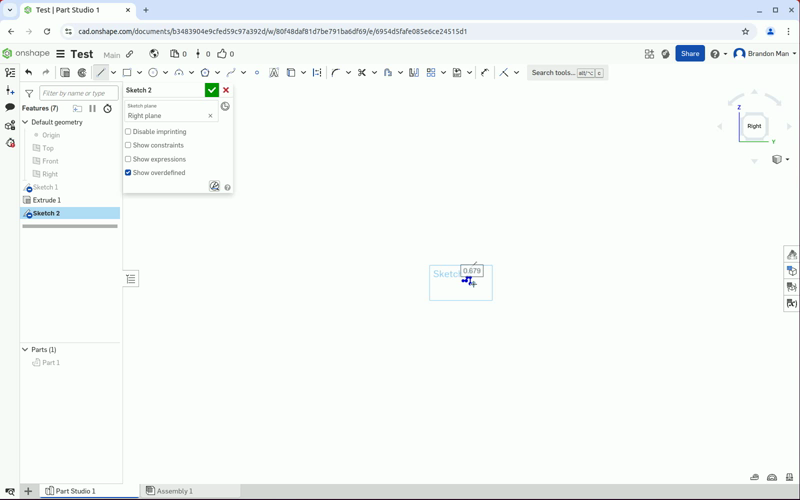
mouse_move(503, 283)
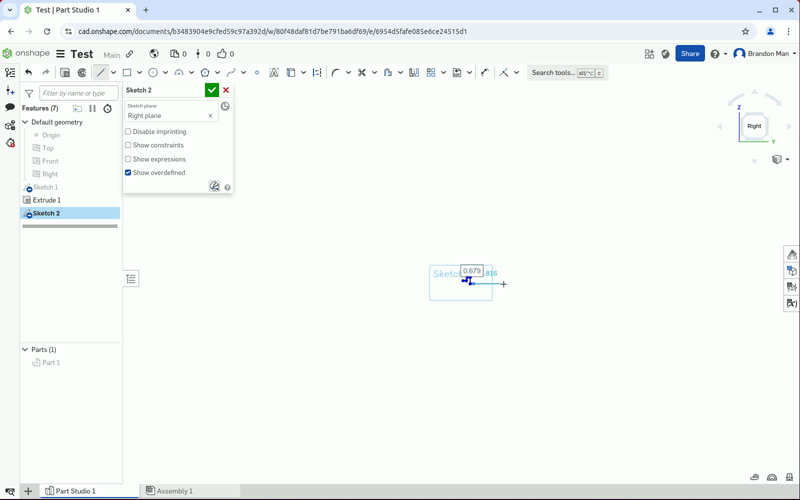
mouse_move(473, 271)
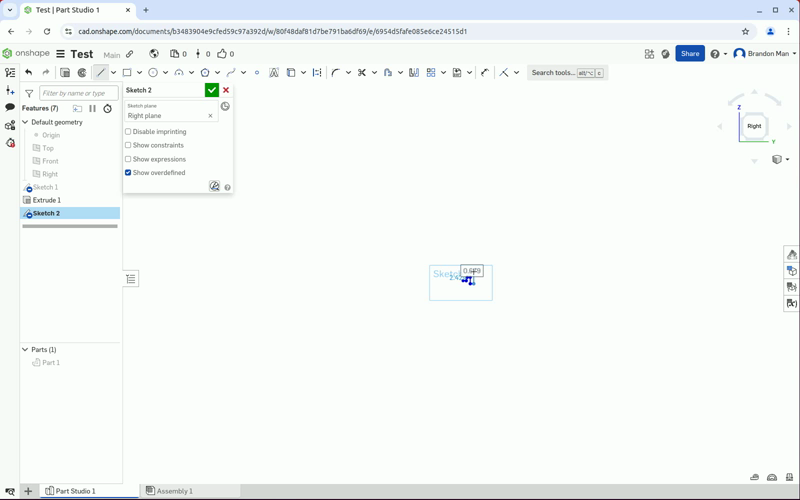
click(473, 271)
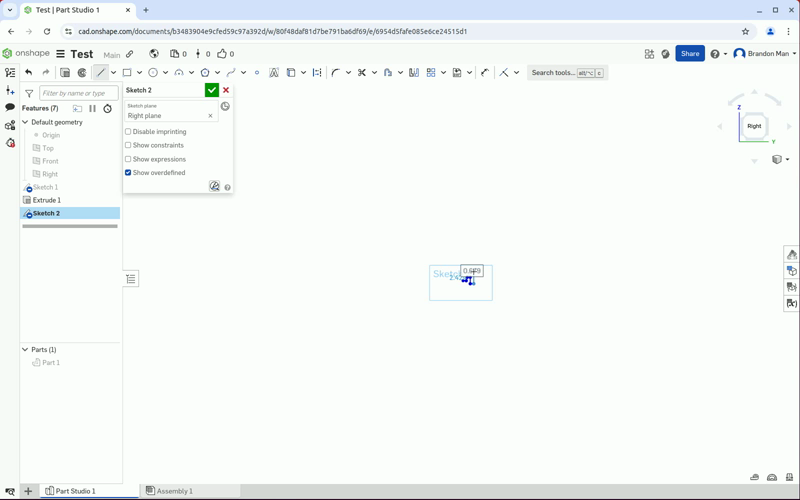
key_up(shift)
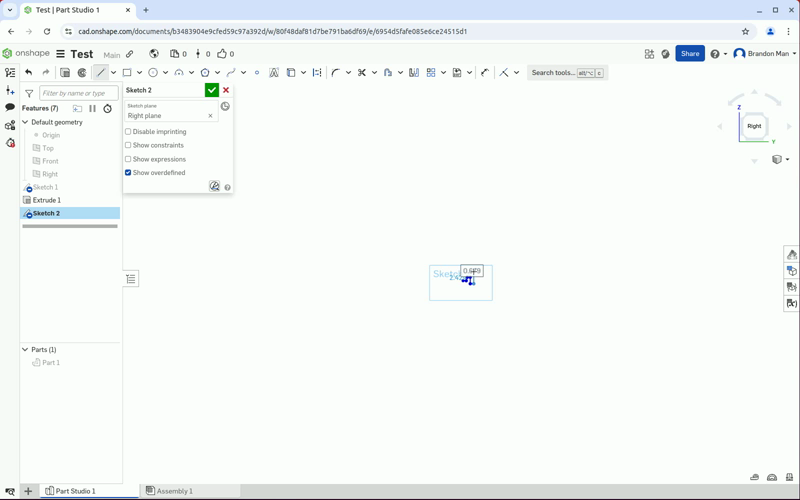
key_down(shift)
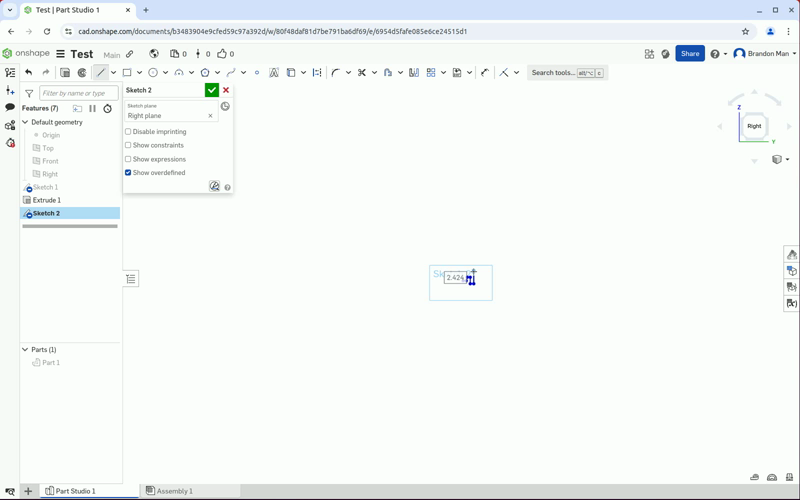
mouse_move(503, 271)
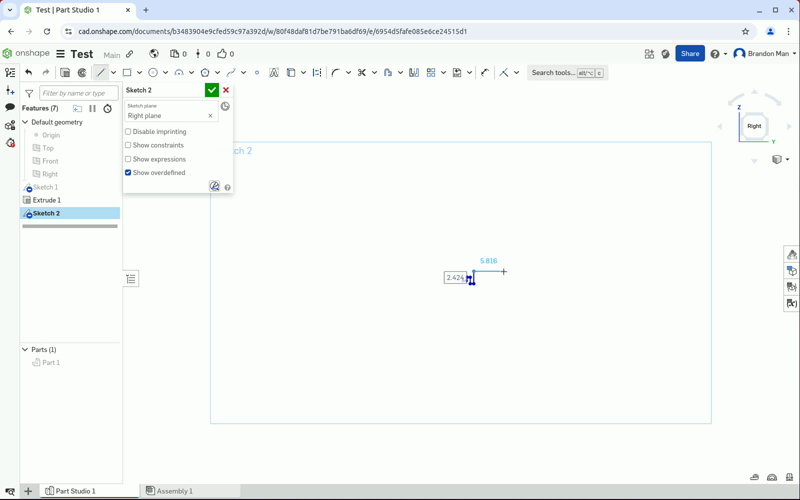
mouse_move(463, 271)
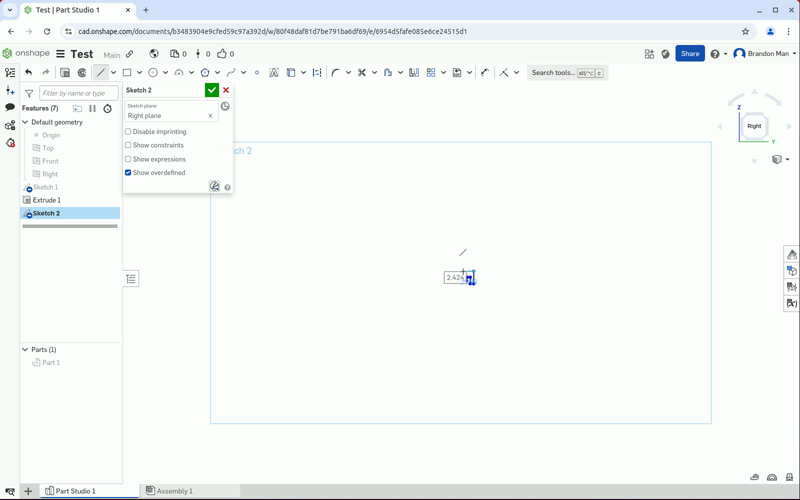
click(463, 271)
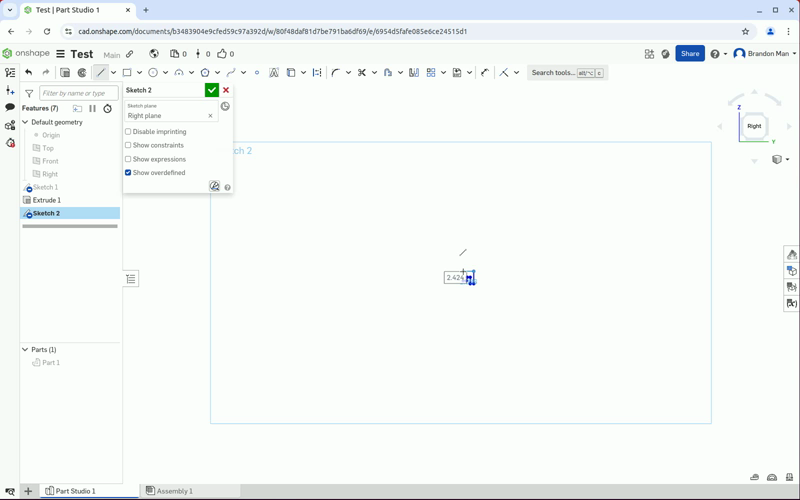
key_up(shift)
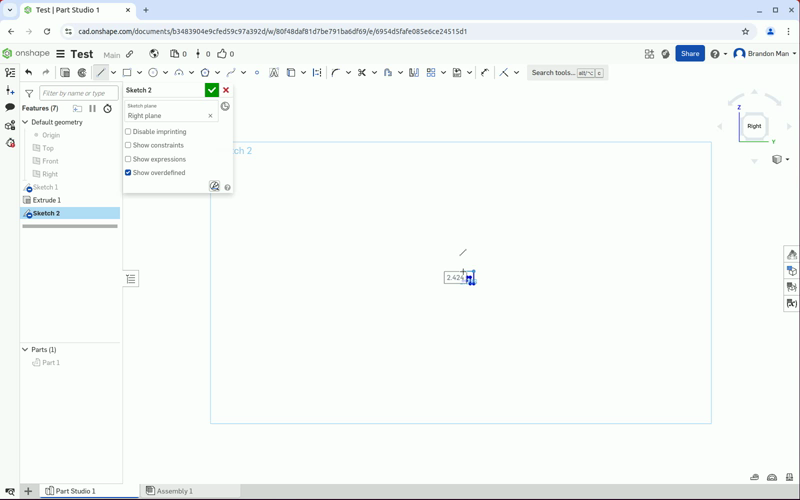
mouse_move(493, 271)
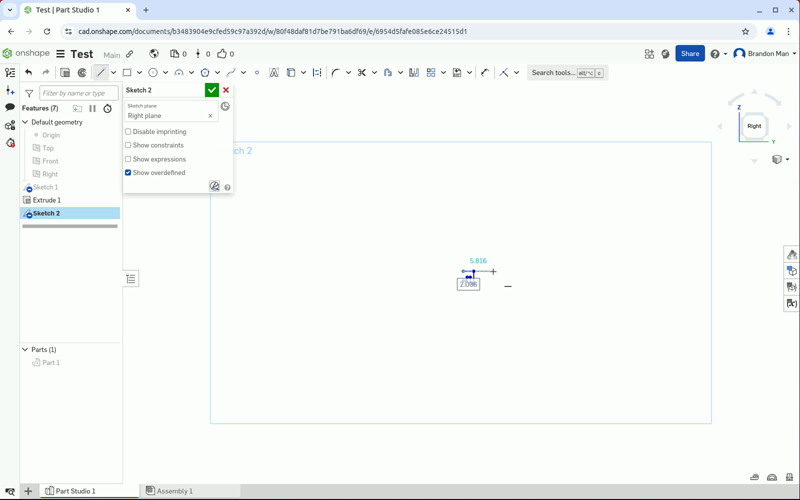
key_down(shift)
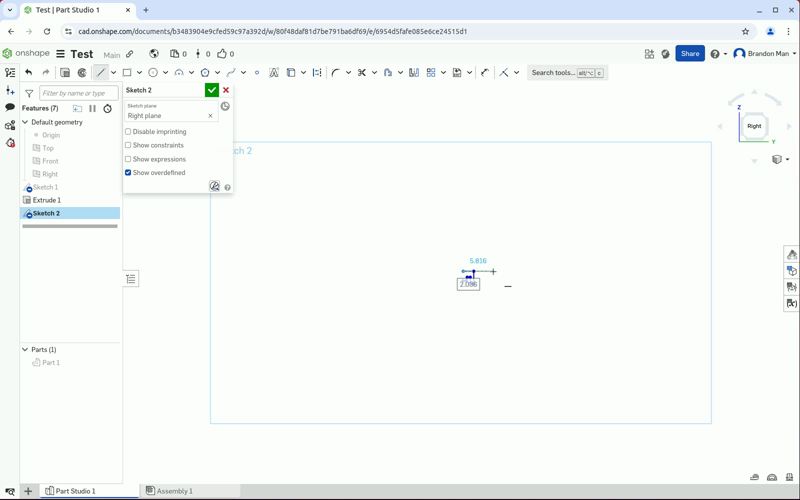
mouse_move(463, 280)
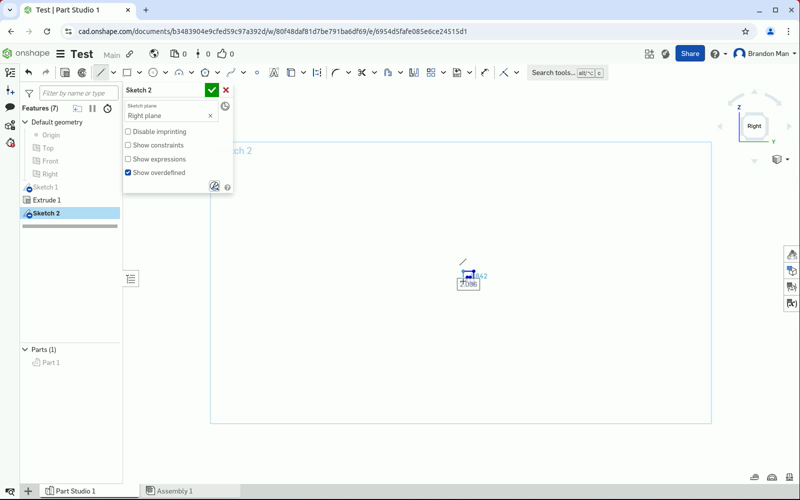
scroll(6)
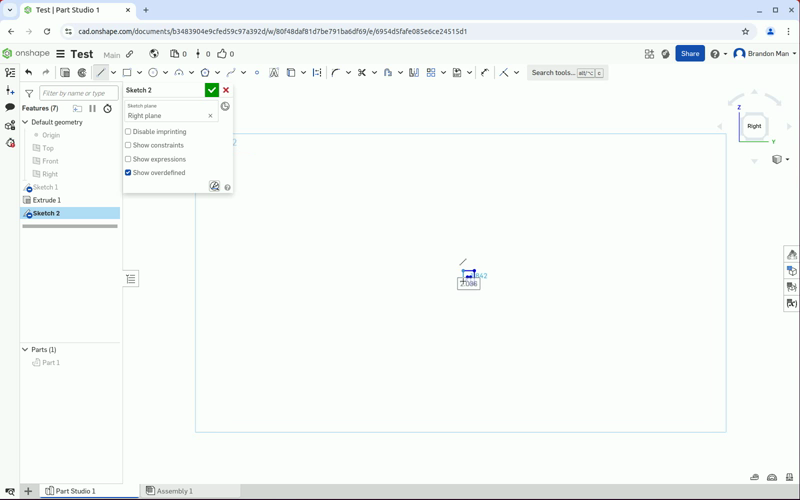
scroll(6)
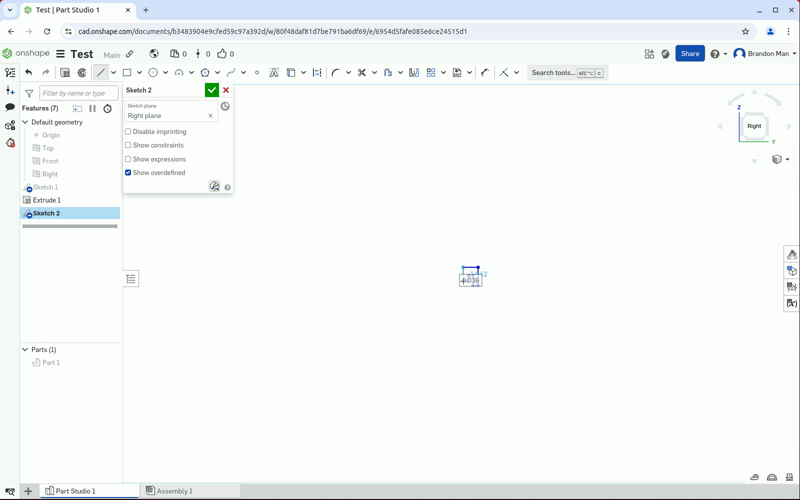
scroll(6)
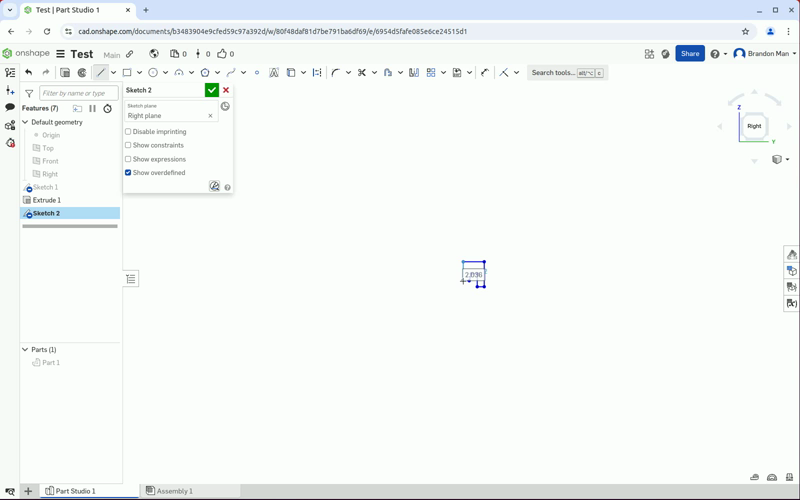
scroll(6)
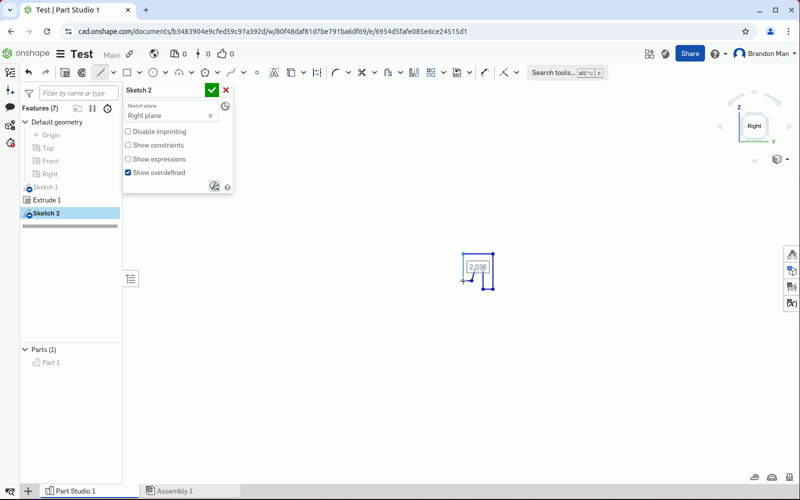
scroll(6)
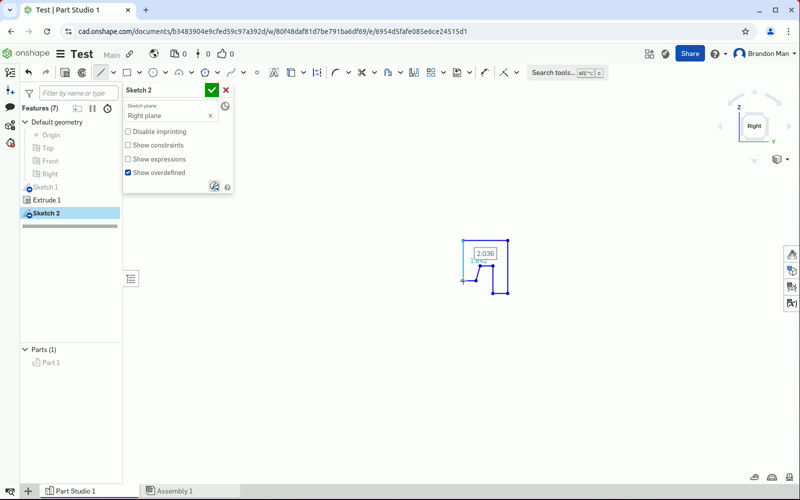
scroll(6)
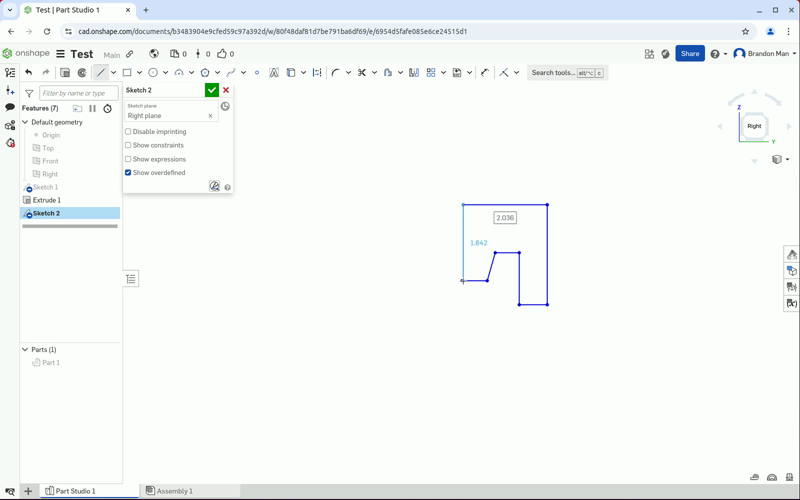
scroll(6)
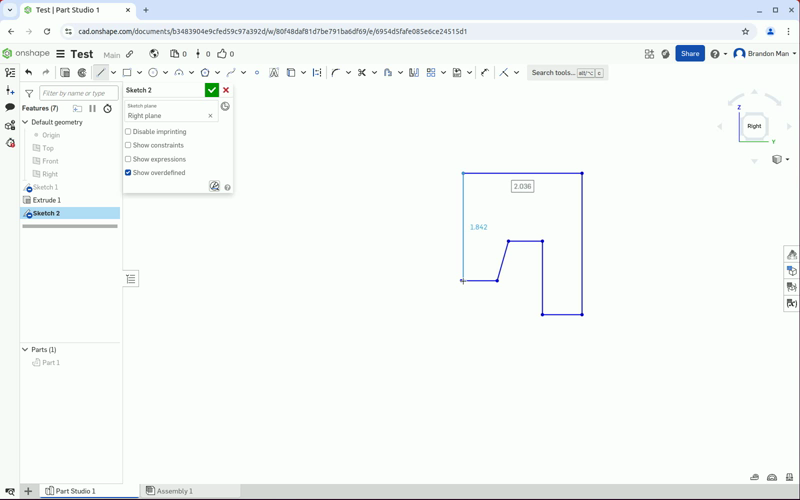
key_up(shift)
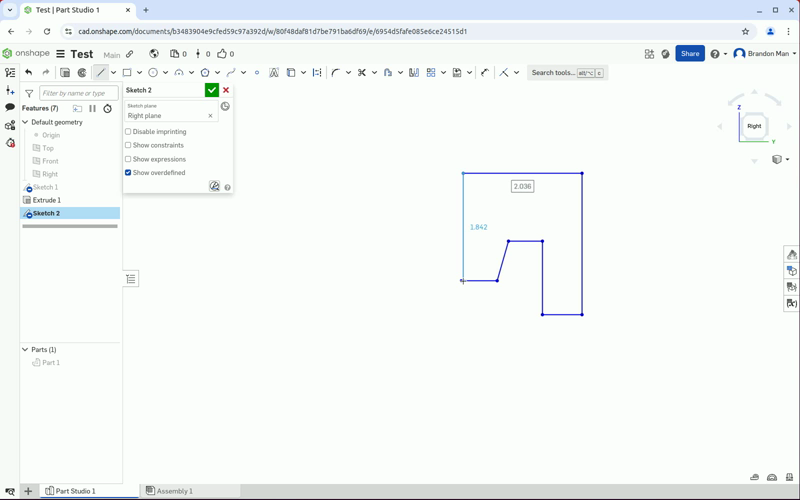
click(463, 280)
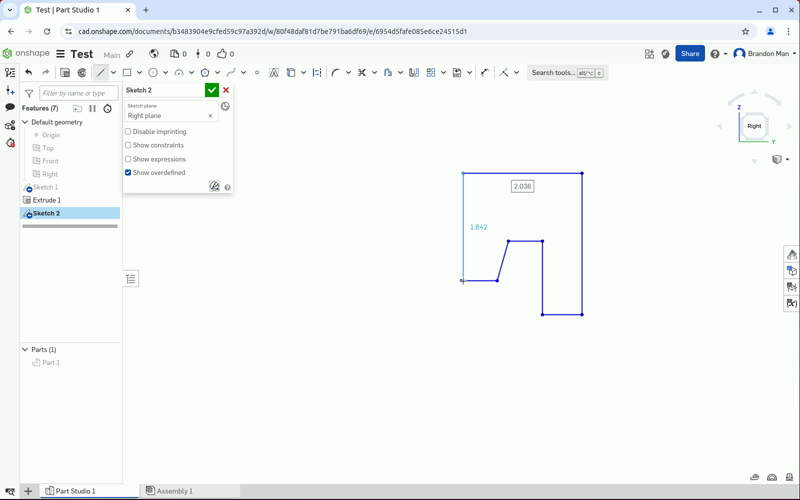
scroll(-6)
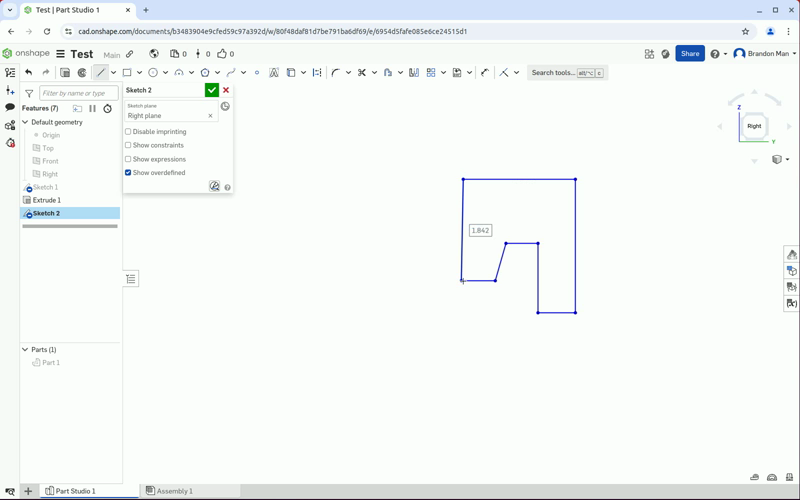
scroll(-6)
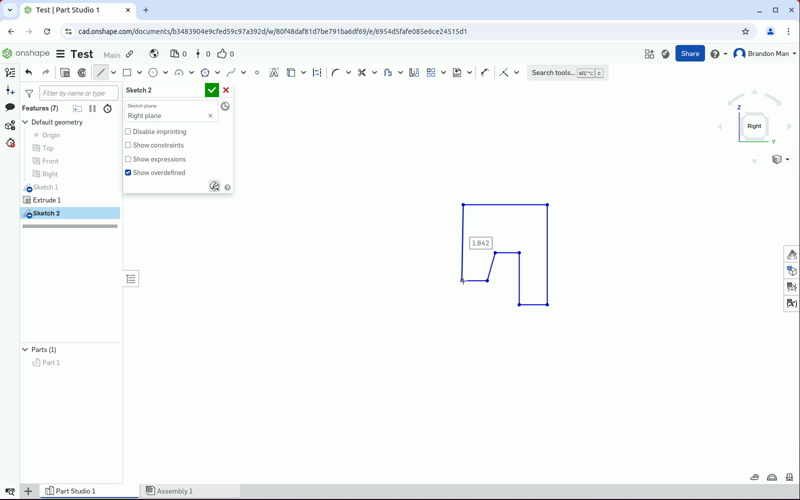
scroll(-6)
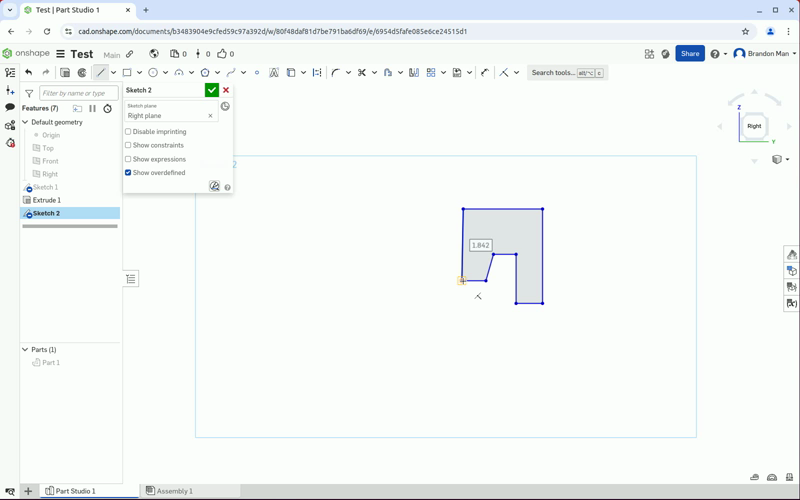
scroll(-6)
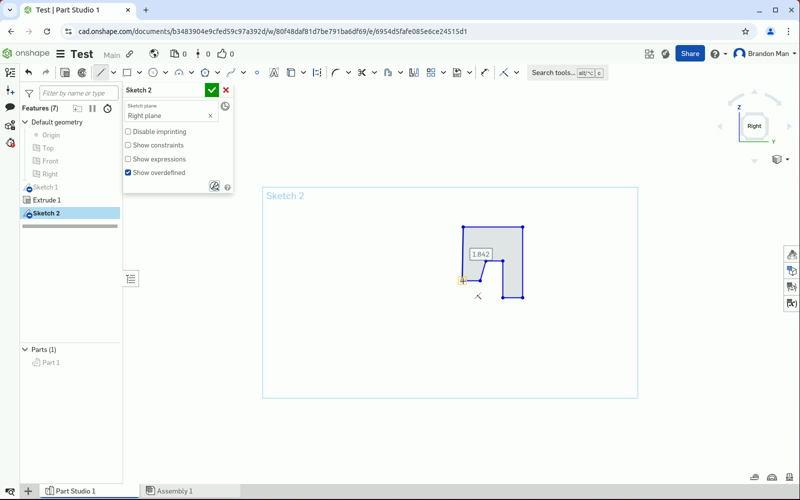
scroll(-6)
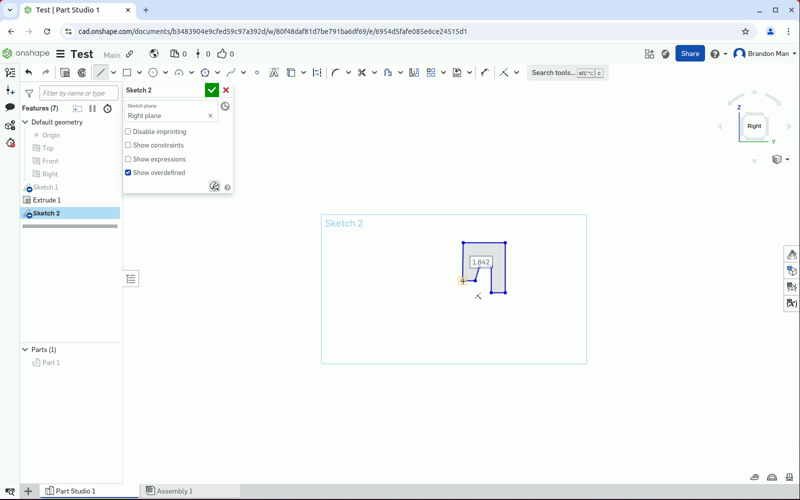
scroll(-6)
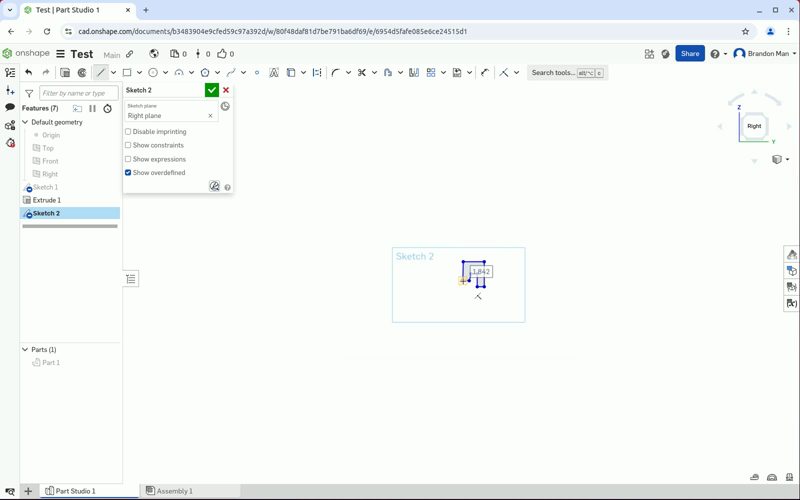
scroll(-6)
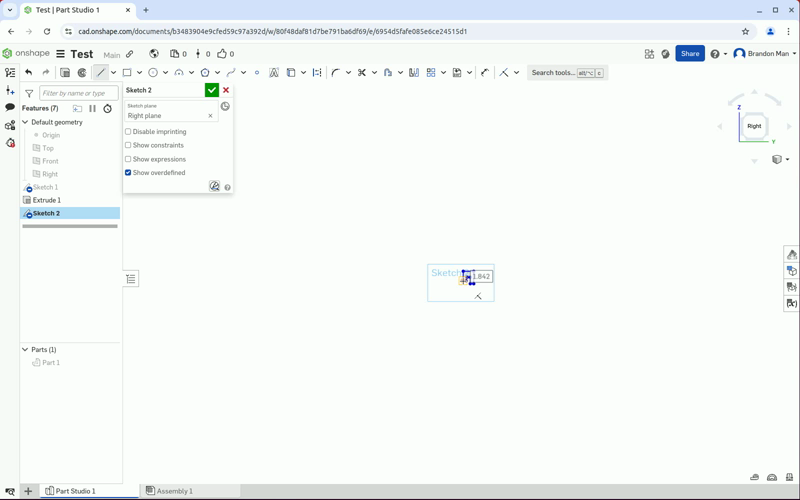
key(esc)
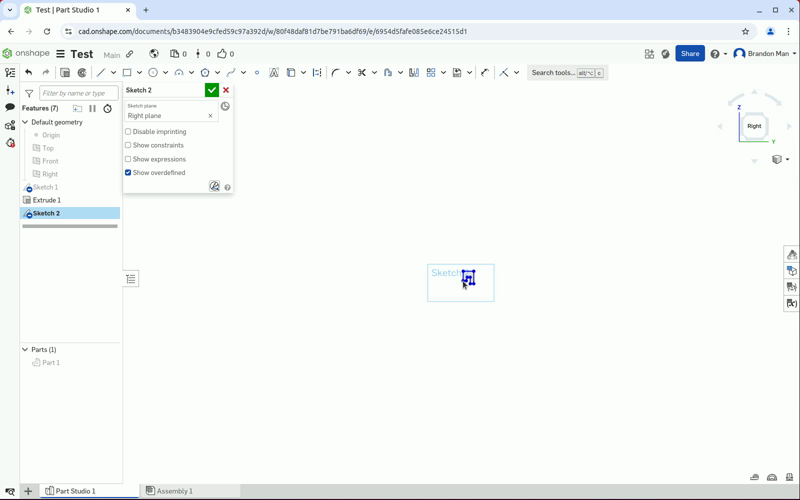
mouse_move(469, 274)
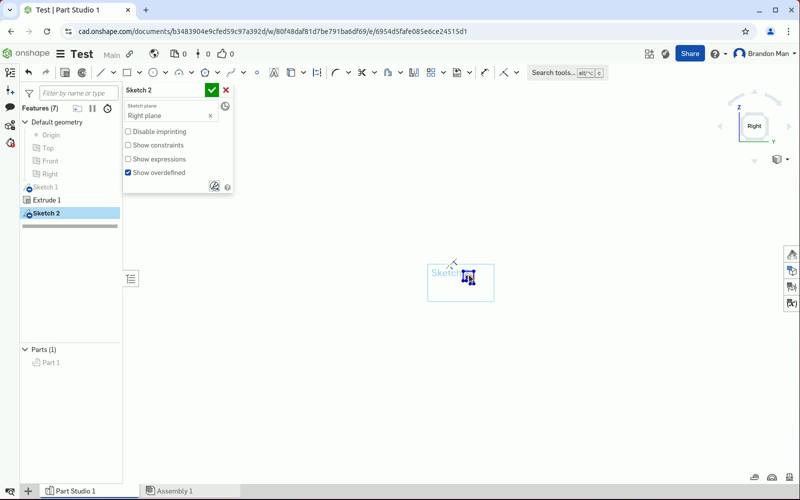
scroll(6)
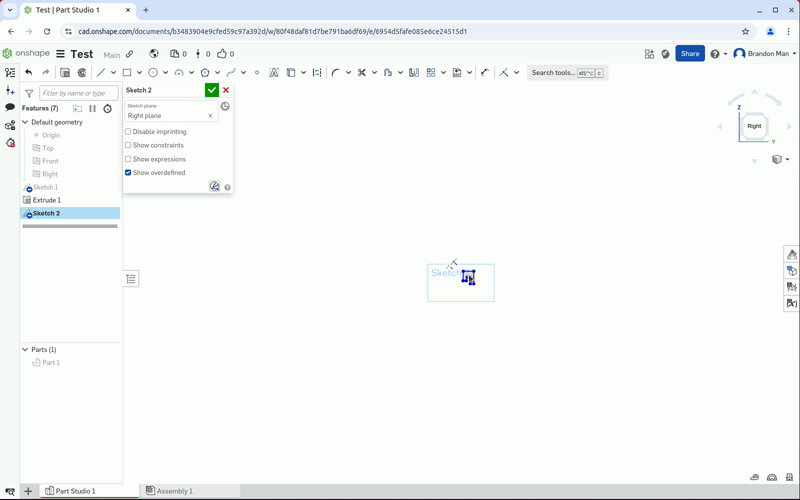
scroll(6)
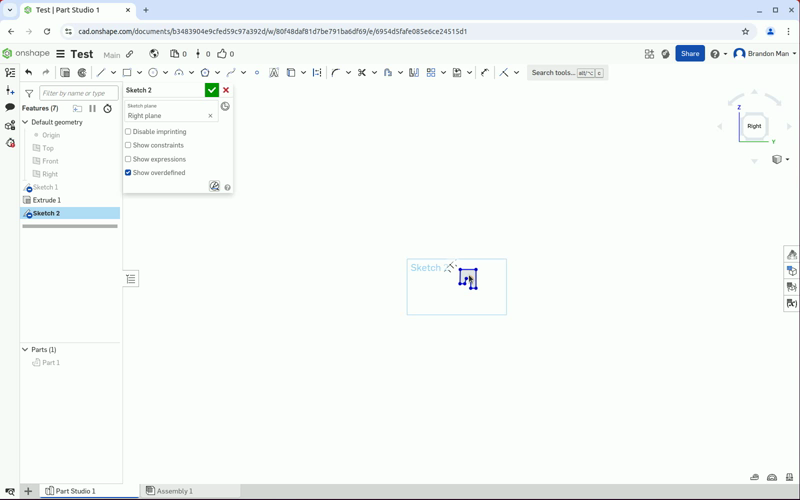
scroll(6)
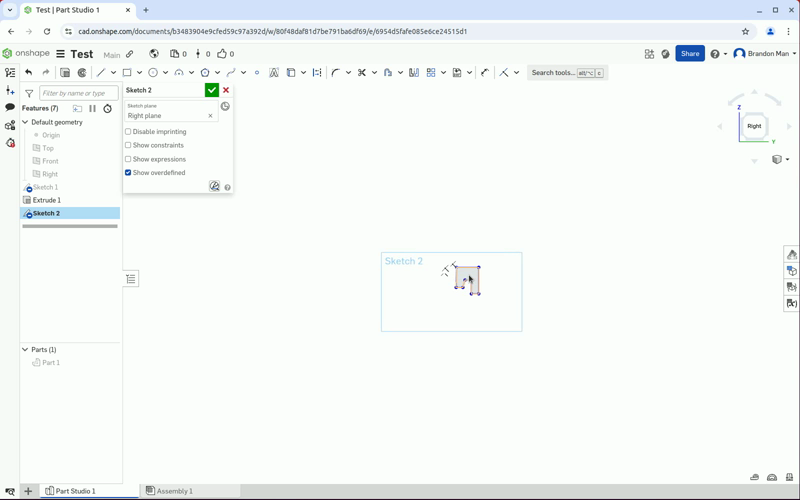
scroll(6)
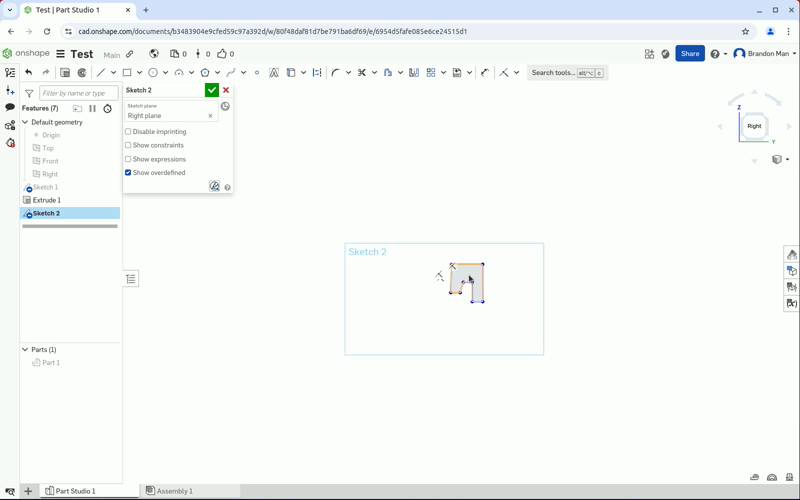
scroll(6)
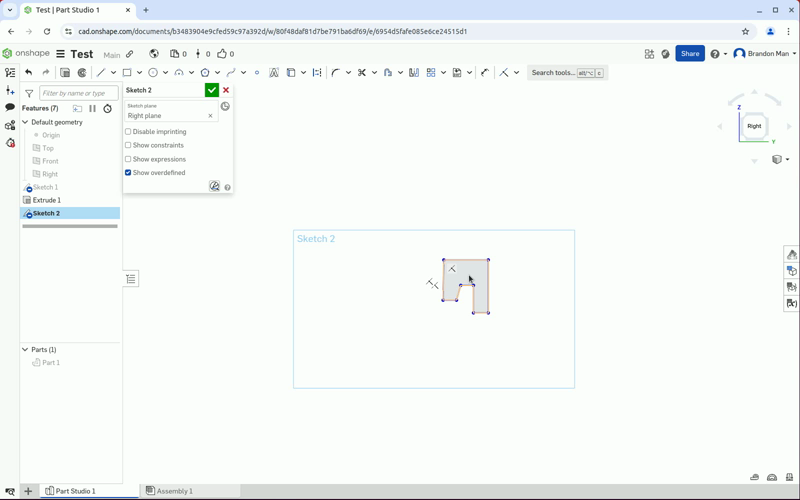
scroll(6)
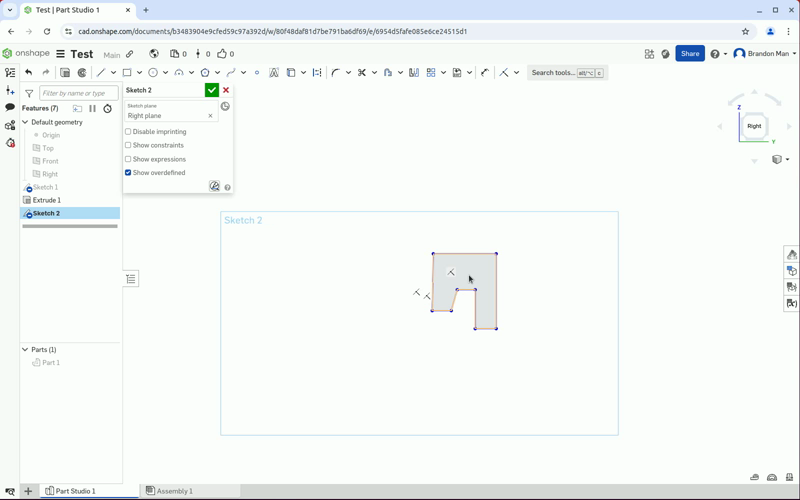
scroll(6)
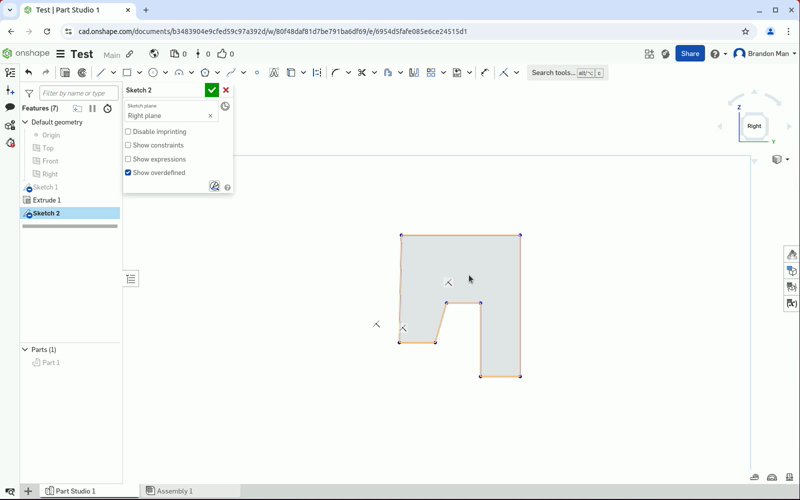
click(469, 274)
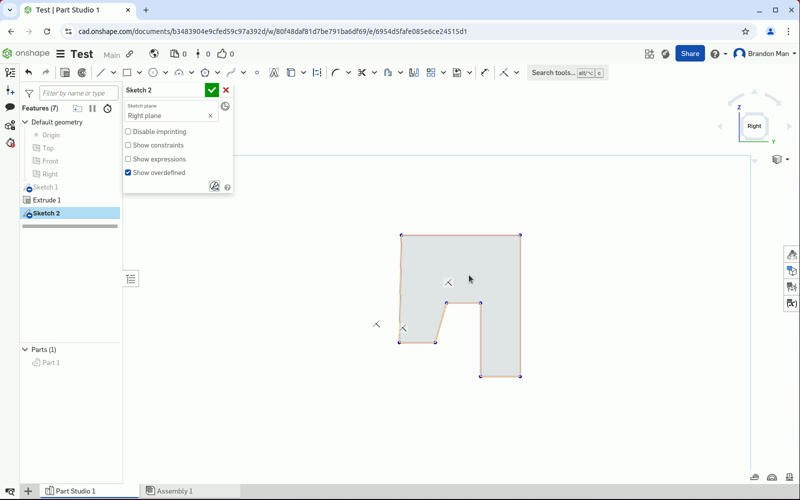
scroll(-6)
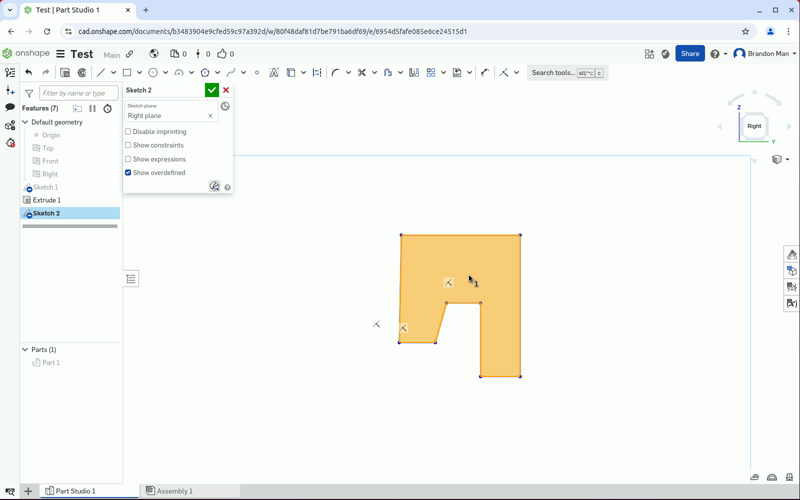
scroll(-6)
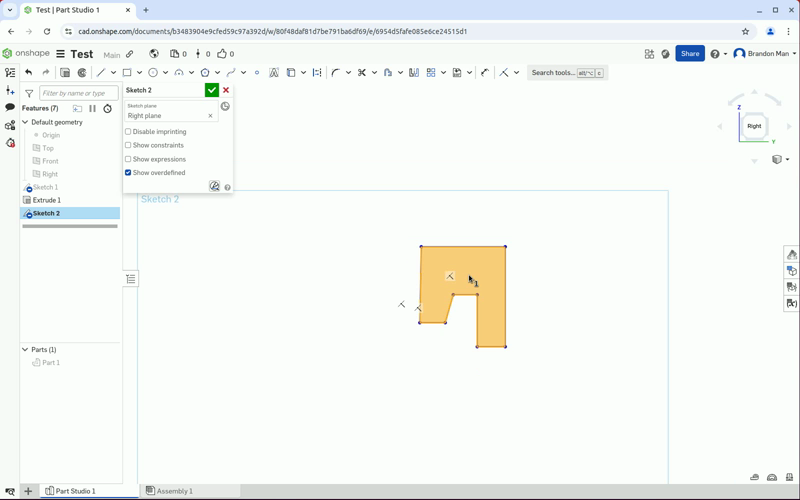
scroll(-6)
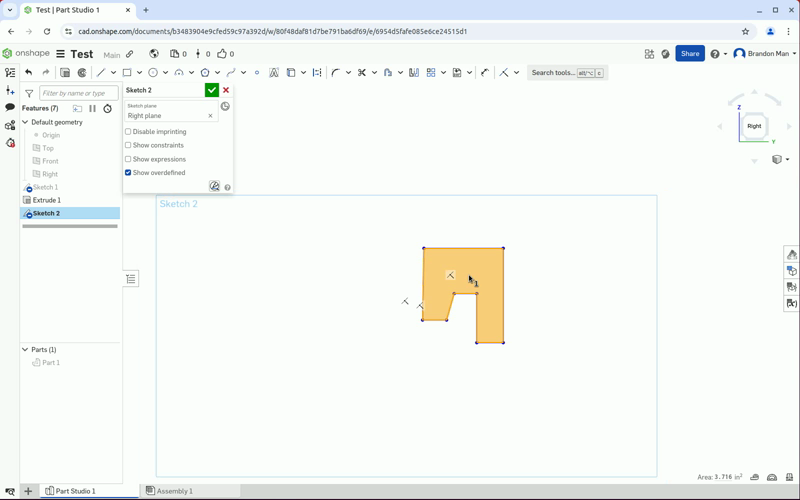
scroll(-6)
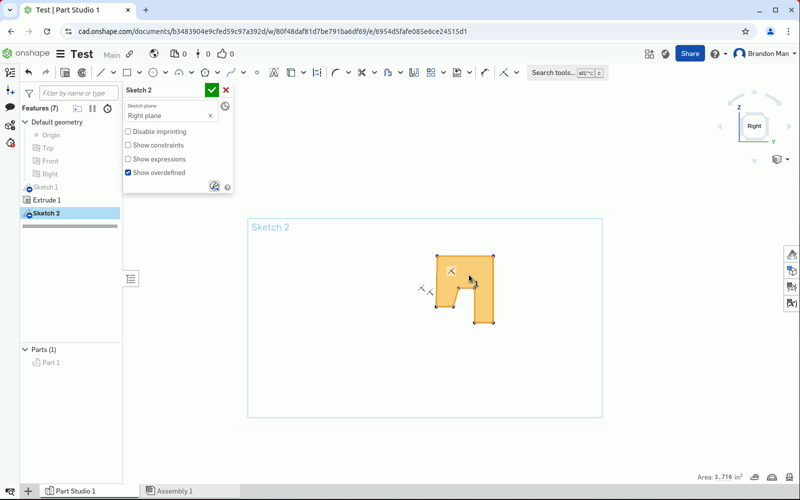
scroll(-6)
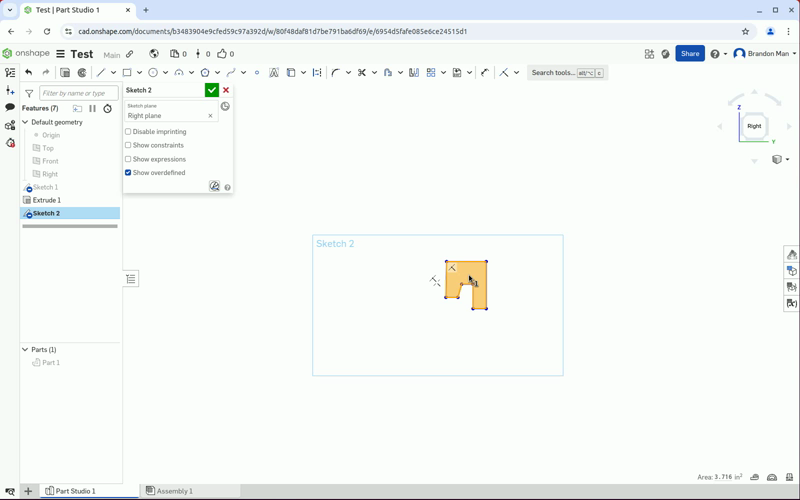
scroll(-6)
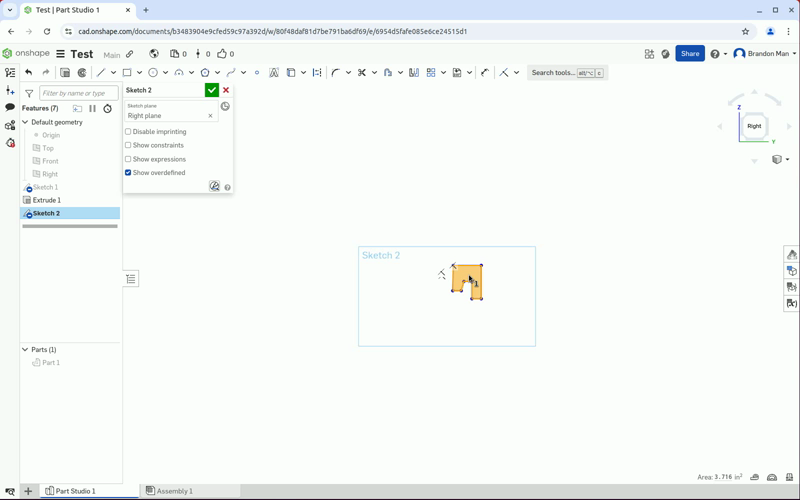
scroll(-6)
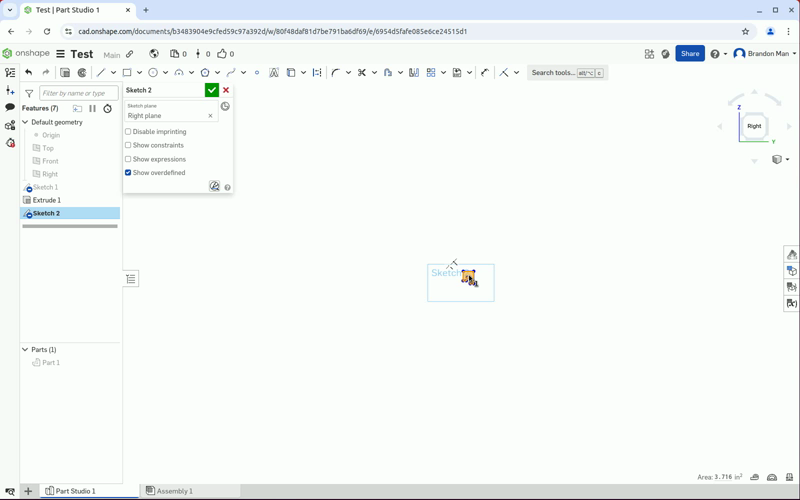
mouse_move(73, 352)
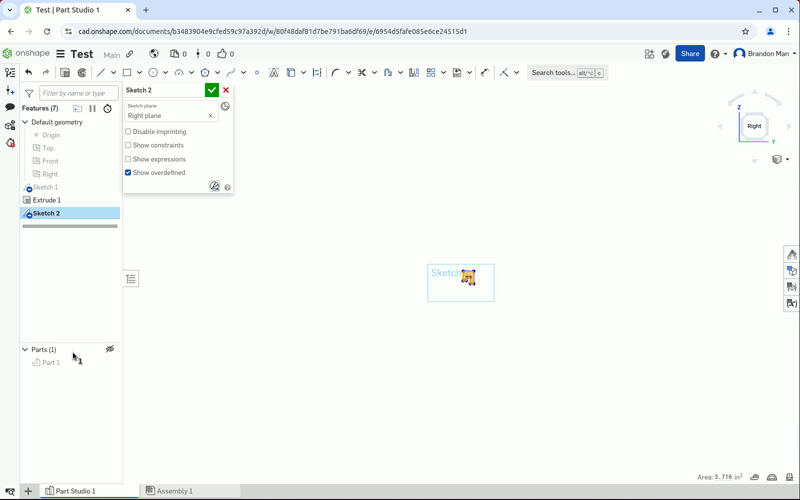
key(shift+y)
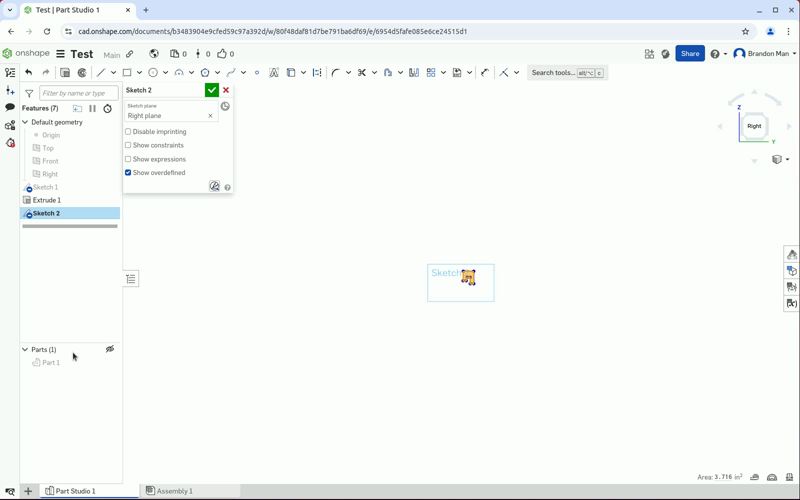
key(shift+e)
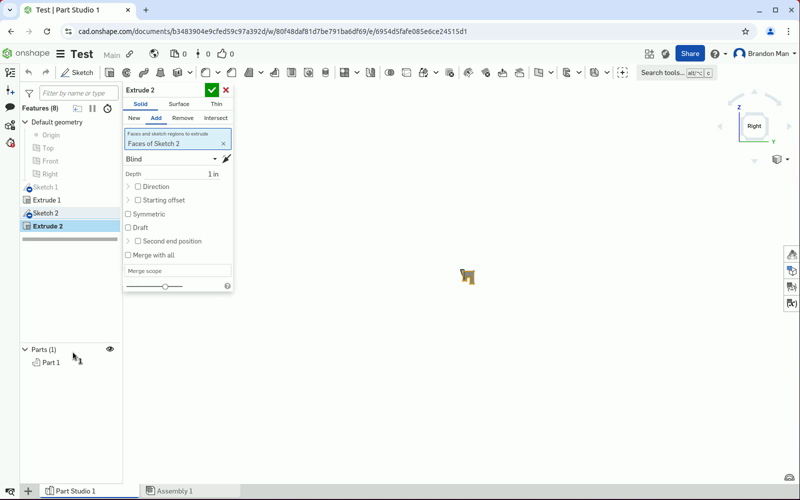
mouse_move(143, 106)
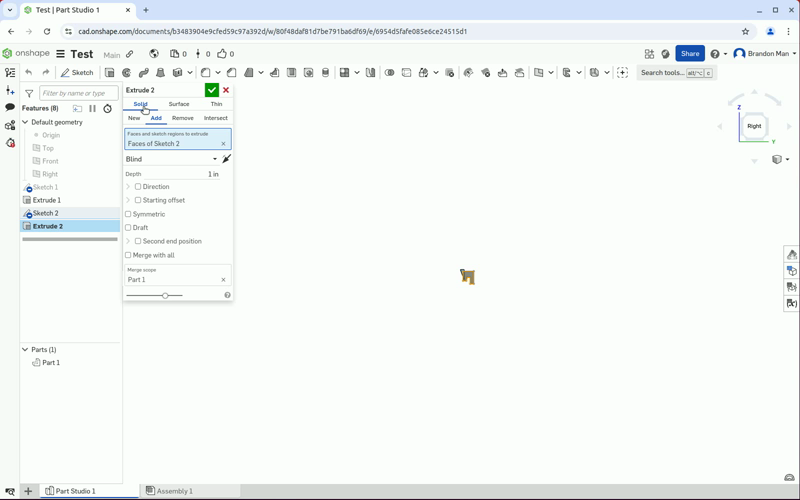
click(143, 106)
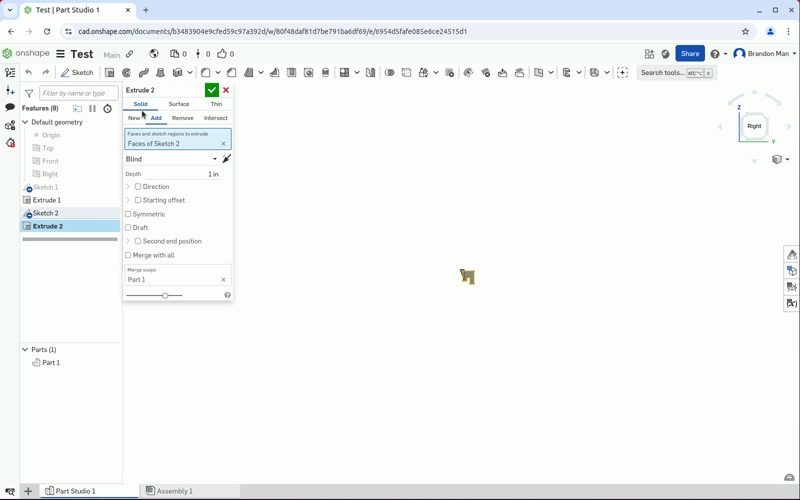
mouse_move(137, 120)
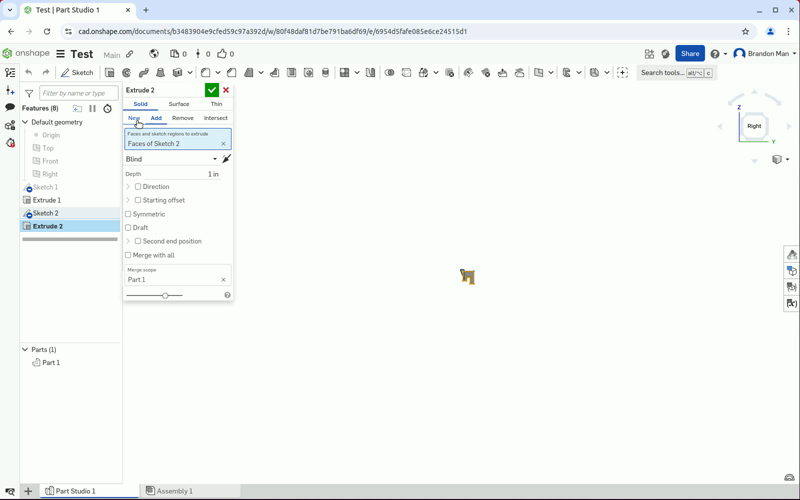
click(137, 120)
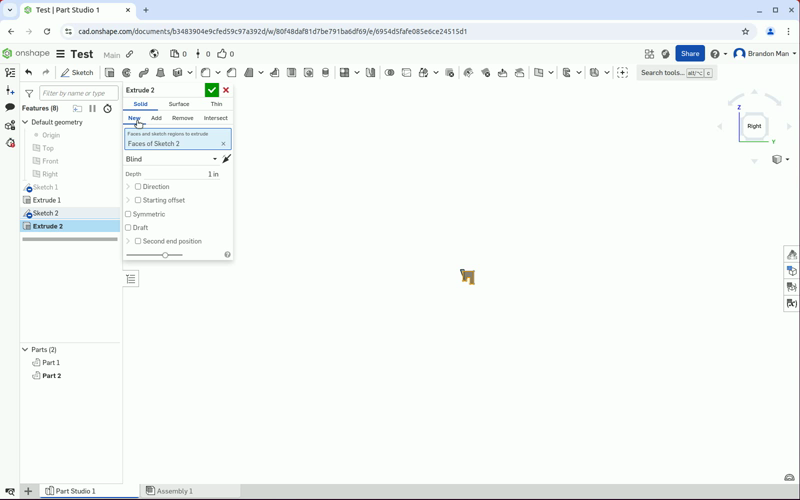
key(tab, 4)
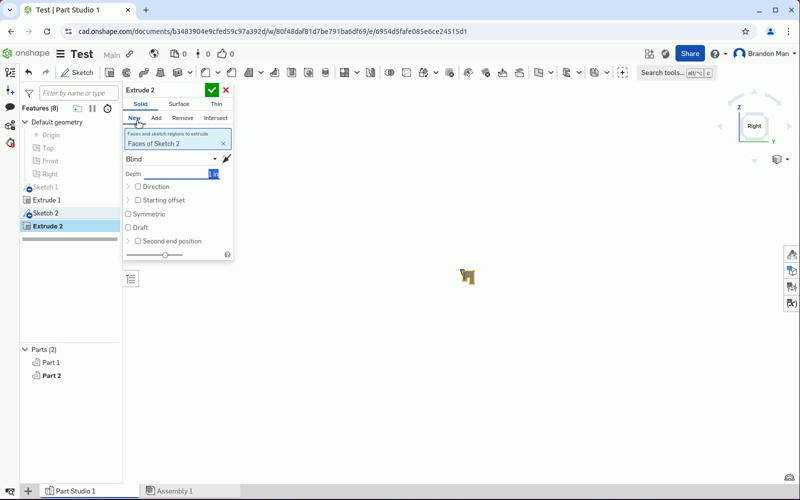
text(23.108)
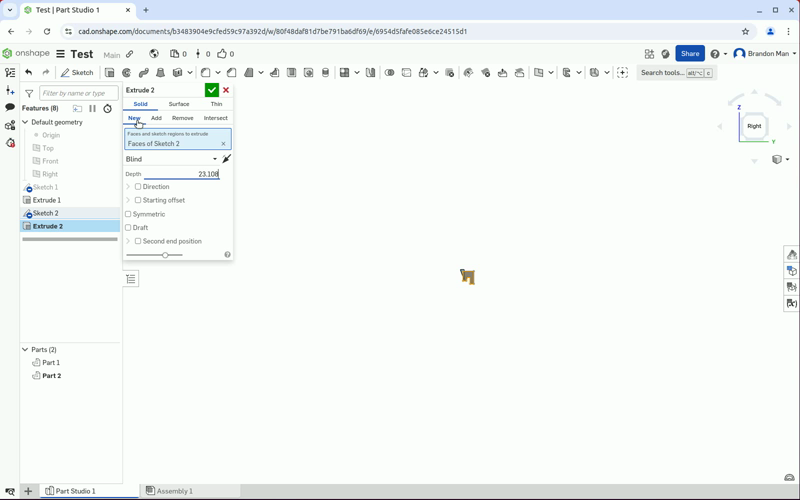
key(enter)
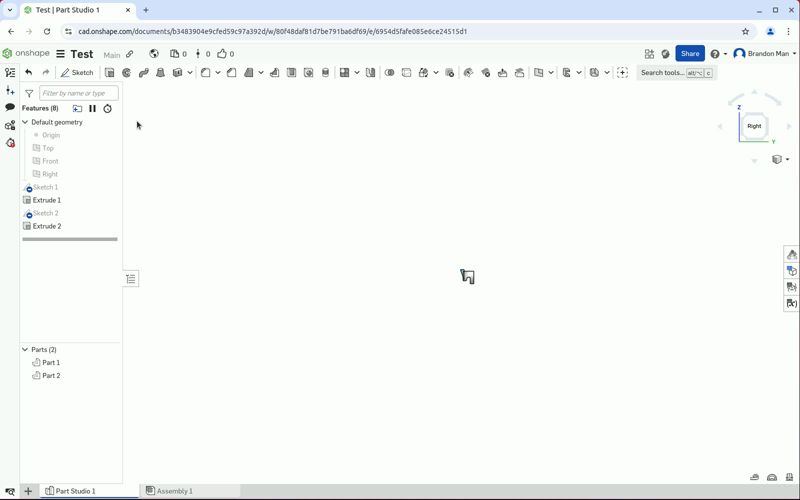
key(shift+h)
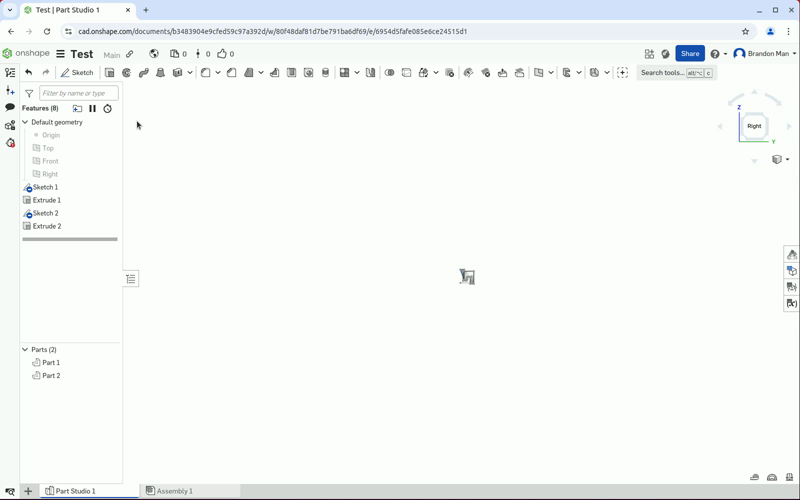
key(shift+h)
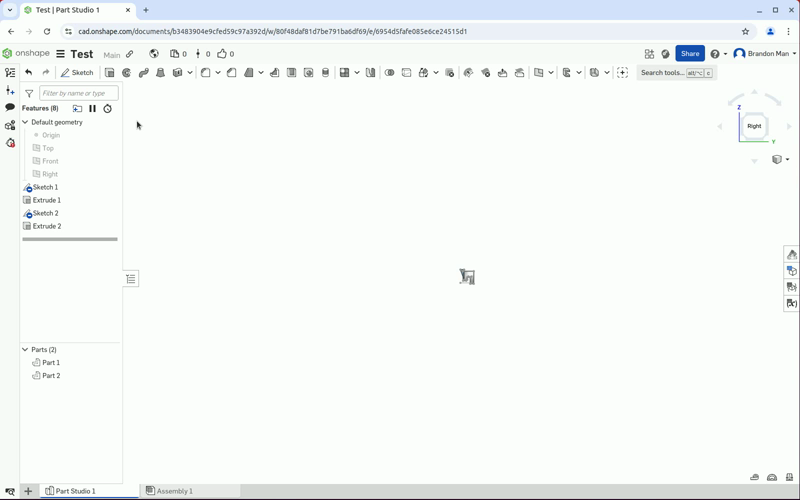
key(shift+7)
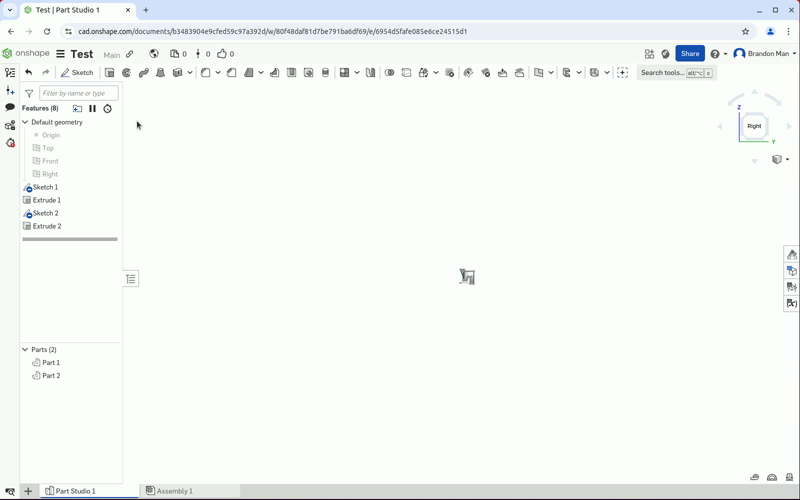
key(right, 2)
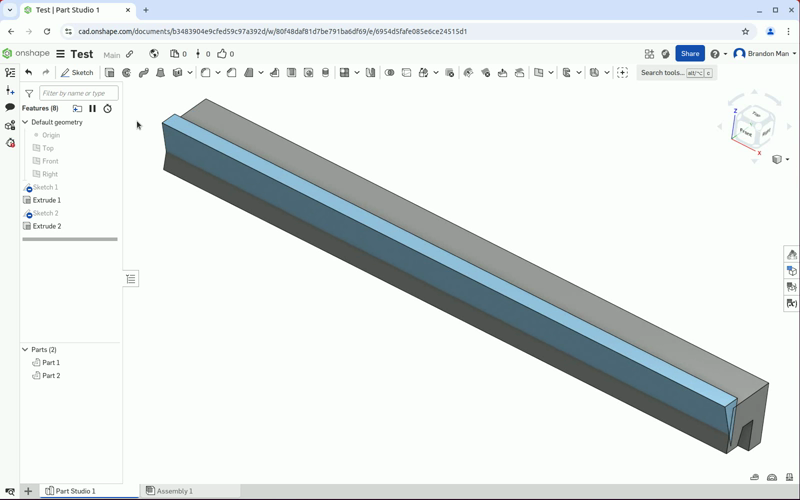
key(down, 2)
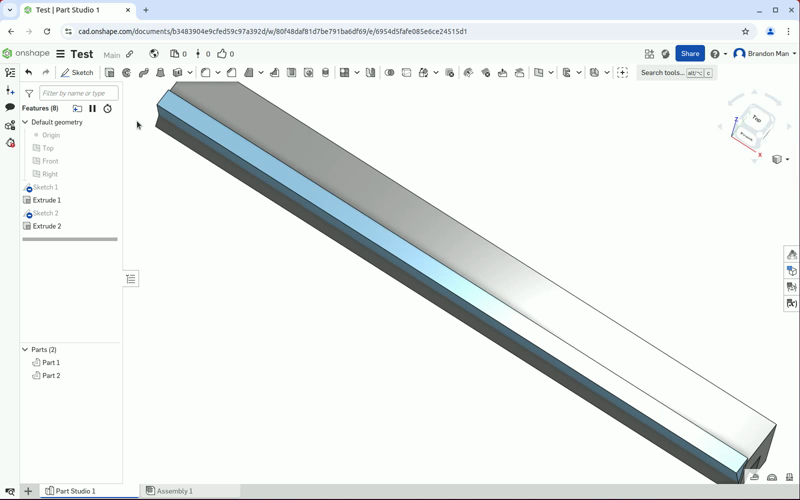
key(up, 2)
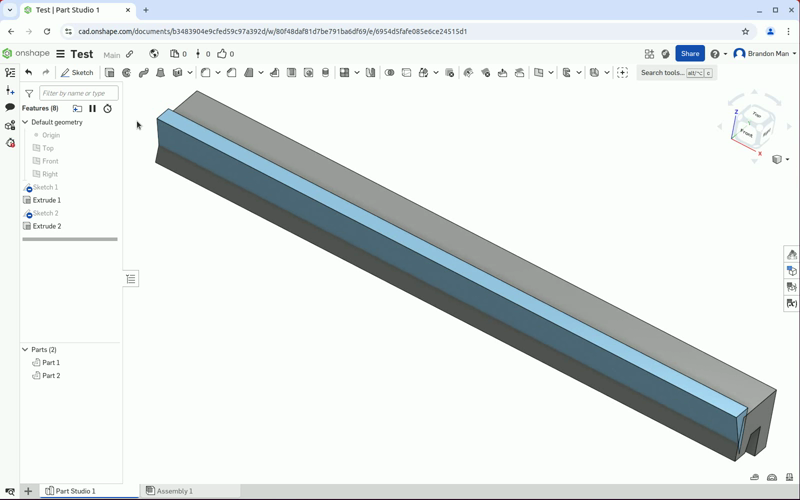
key(left, 2)
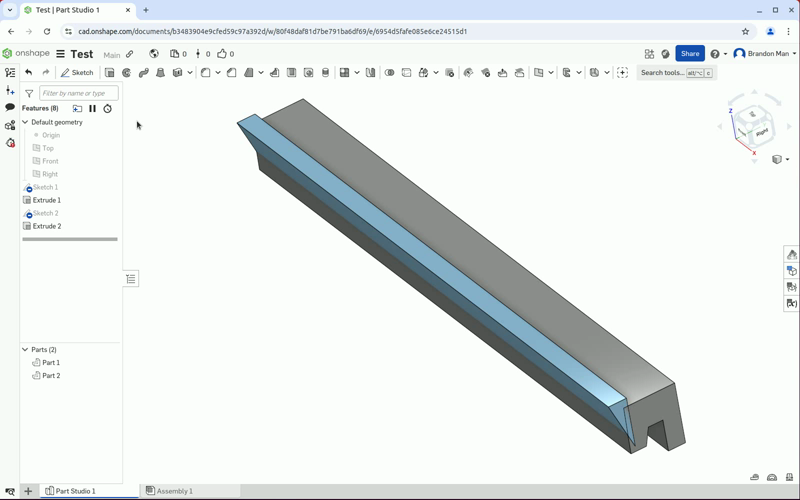
mouse_move(73, 189)
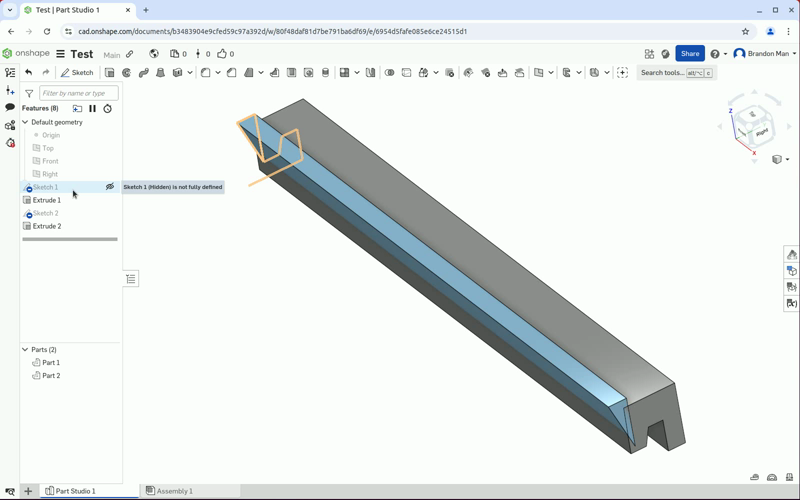
click(73, 189)